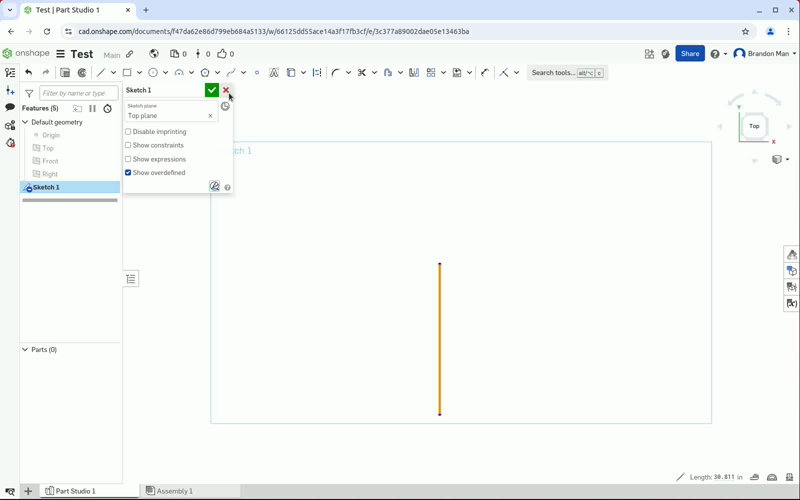
key(shift+h)
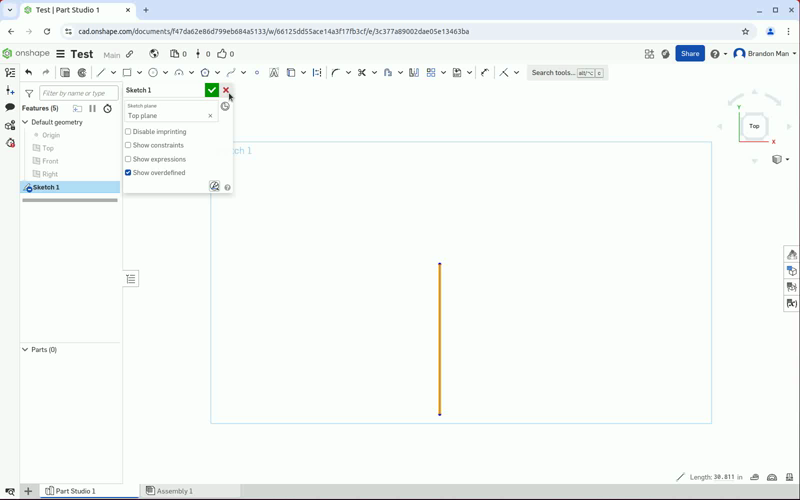
key(shift+s)
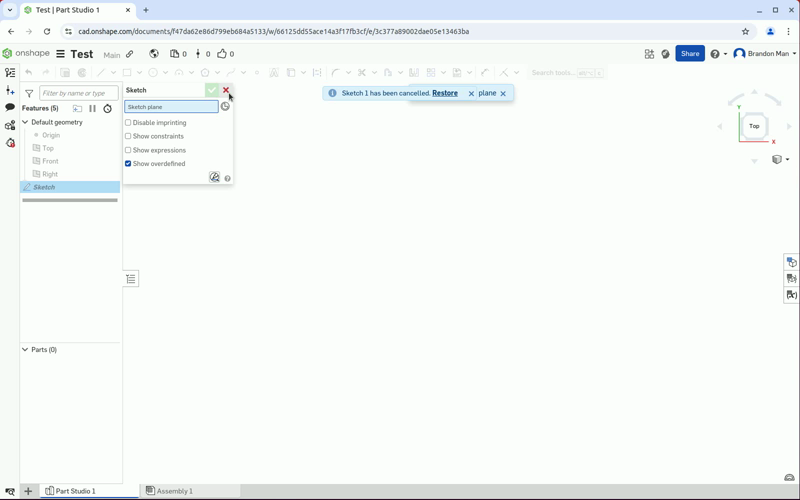
mouse_move(73, 150)
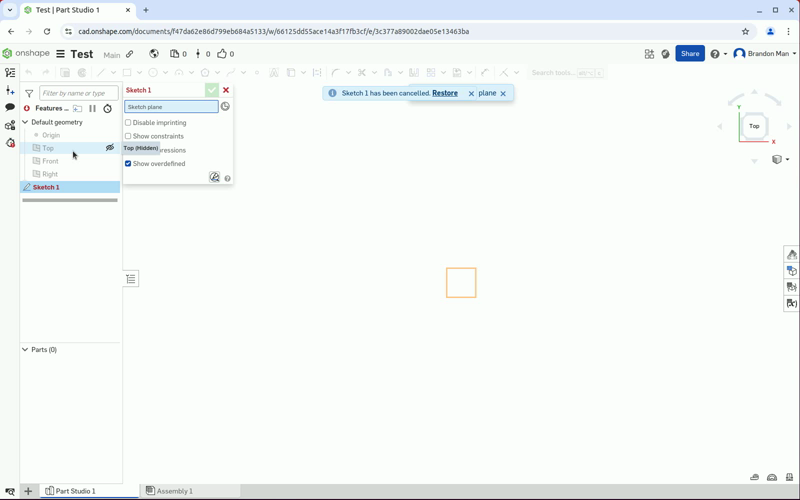
click(73, 150)
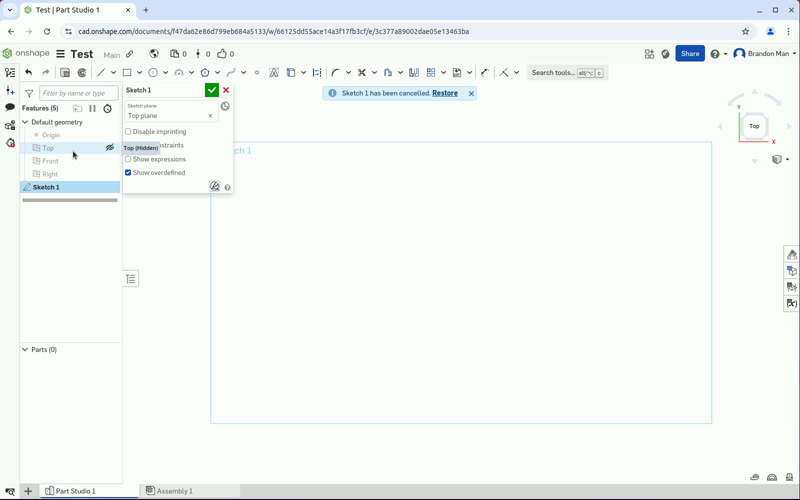
mouse_move(73, 352)
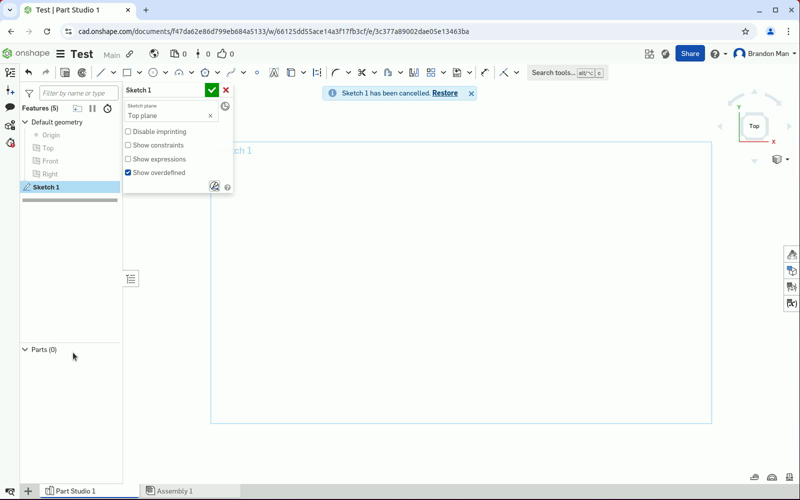
key(y)
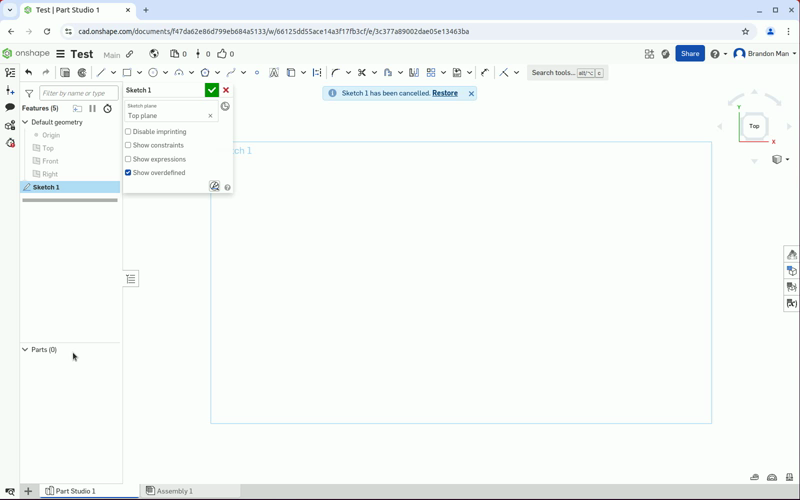
key(l)
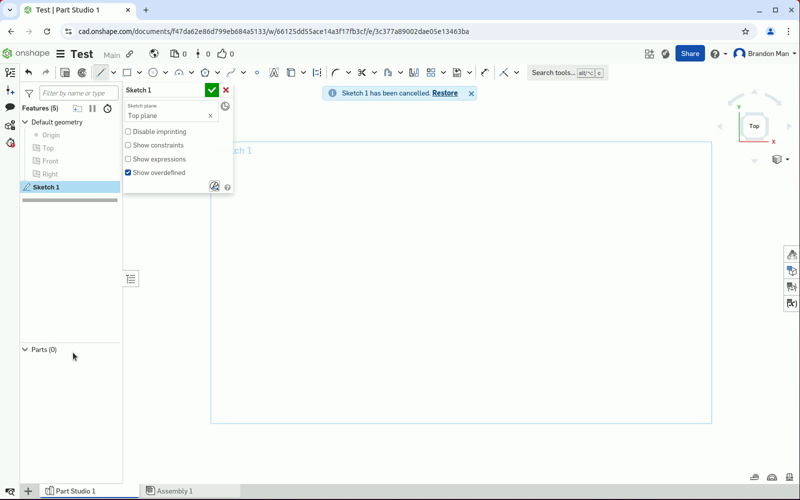
key_down(shift)
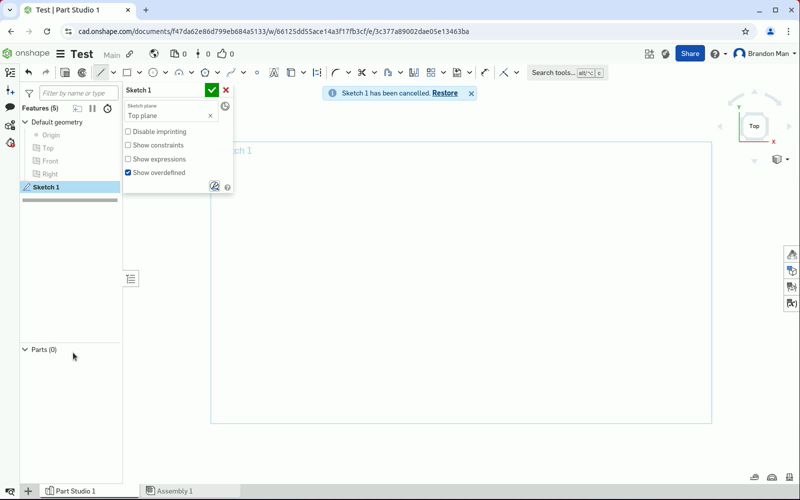
mouse_move(460, 282)
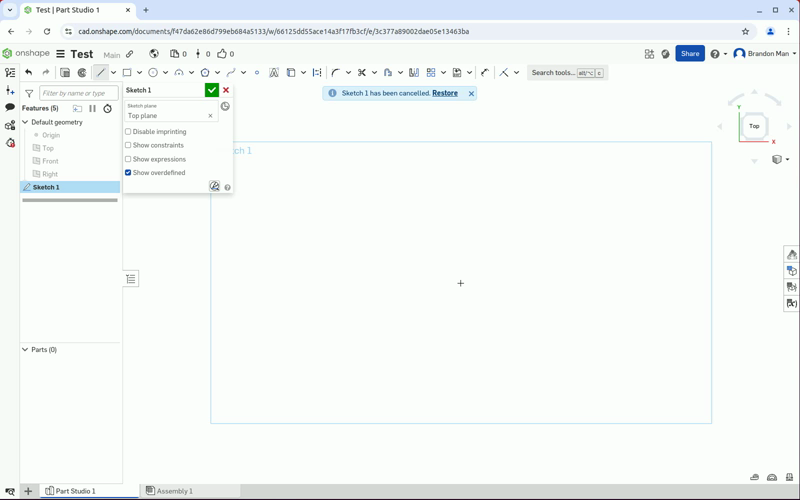
click(460, 282)
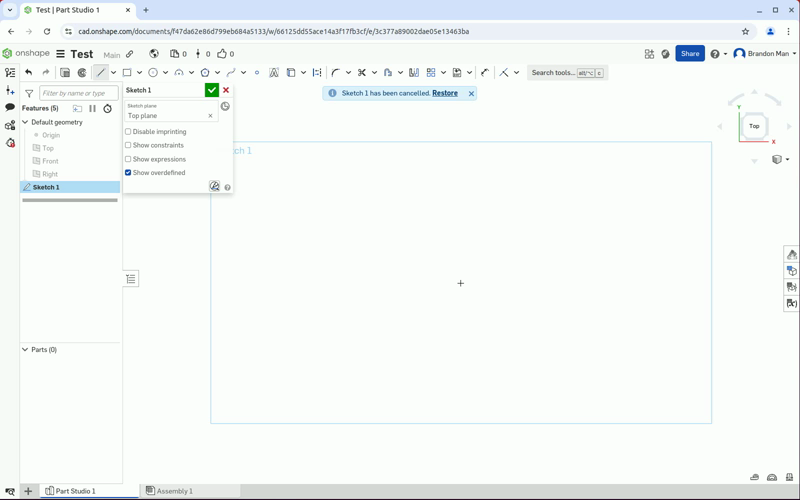
key_up(shift)
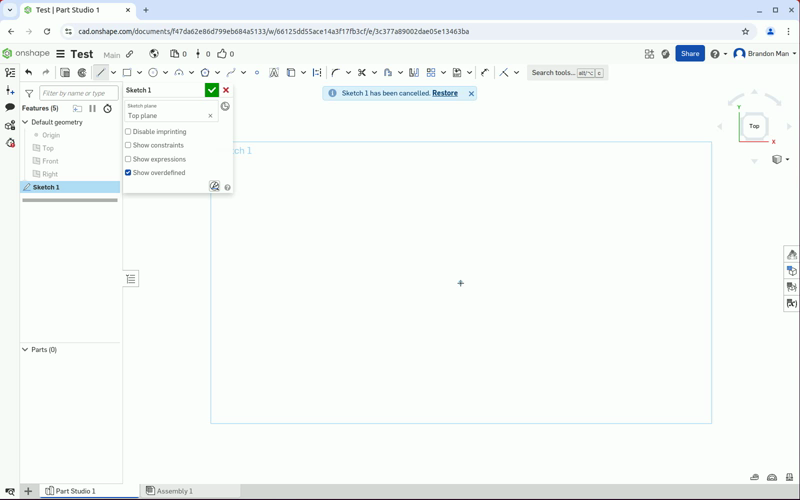
key_down(shift)
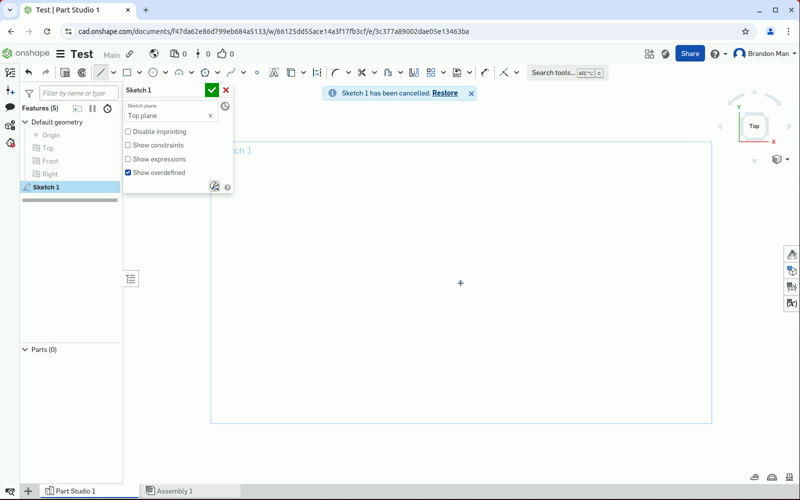
mouse_move(573, 282)
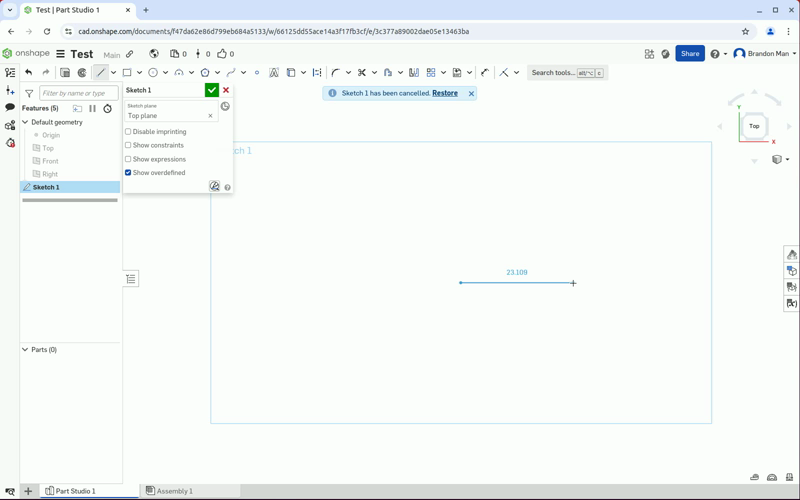
click(573, 282)
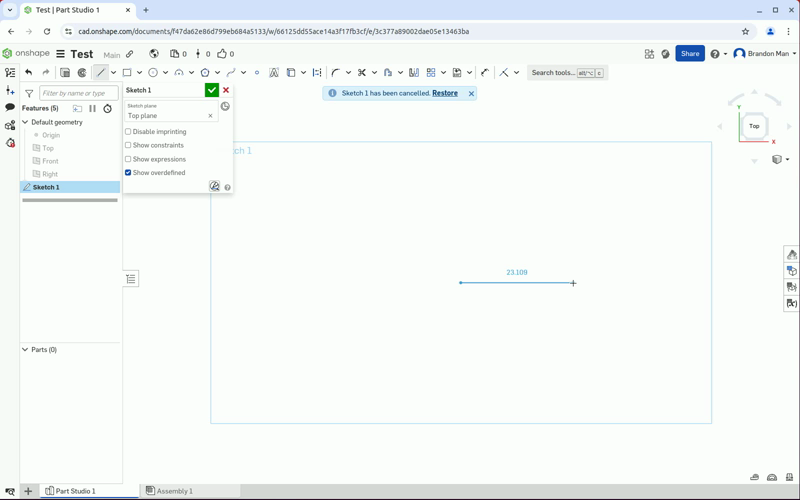
key_up(shift)
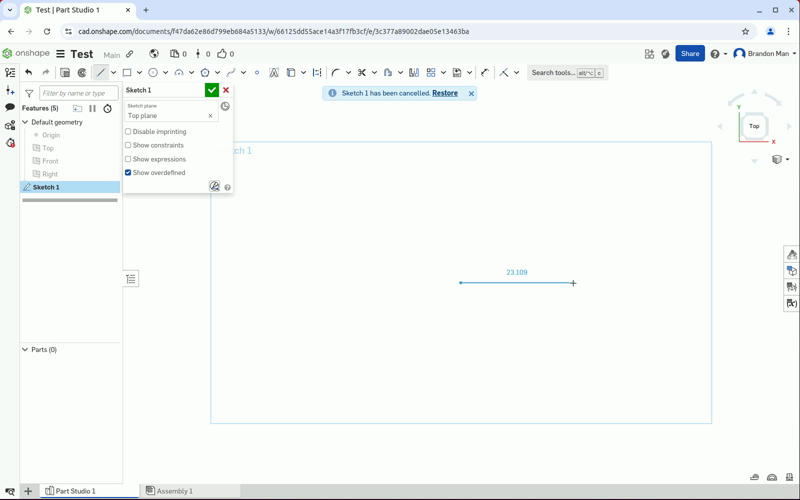
key_down(shift)
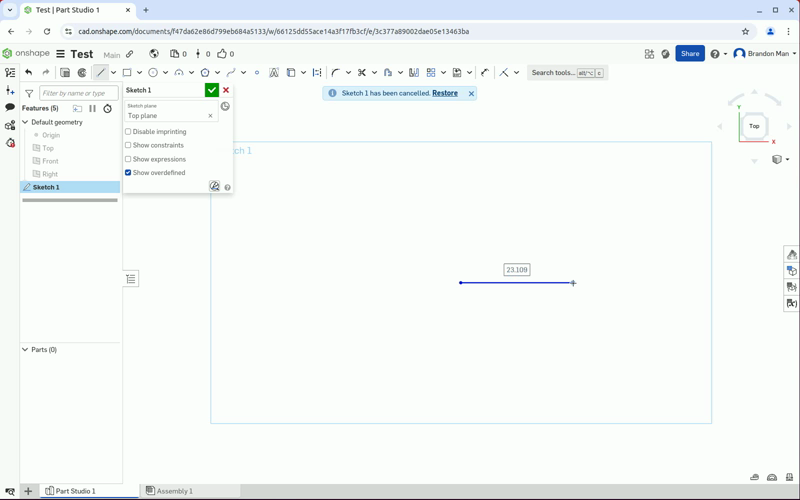
mouse_move(573, 208)
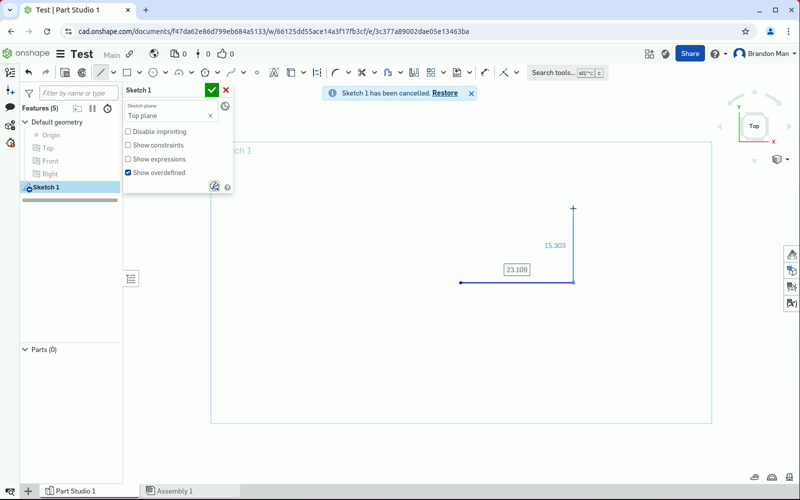
click(573, 208)
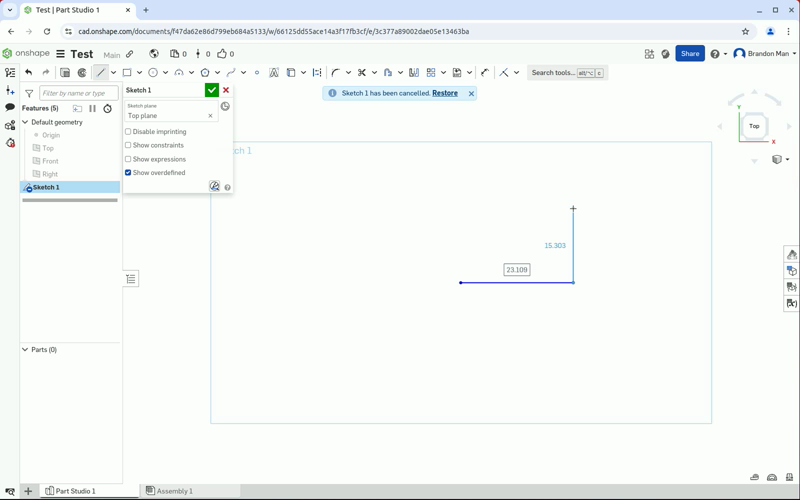
key_up(shift)
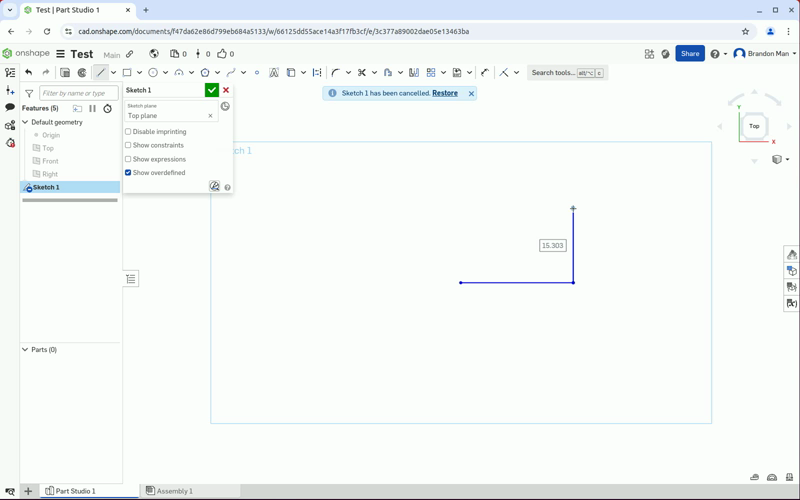
key_down(shift)
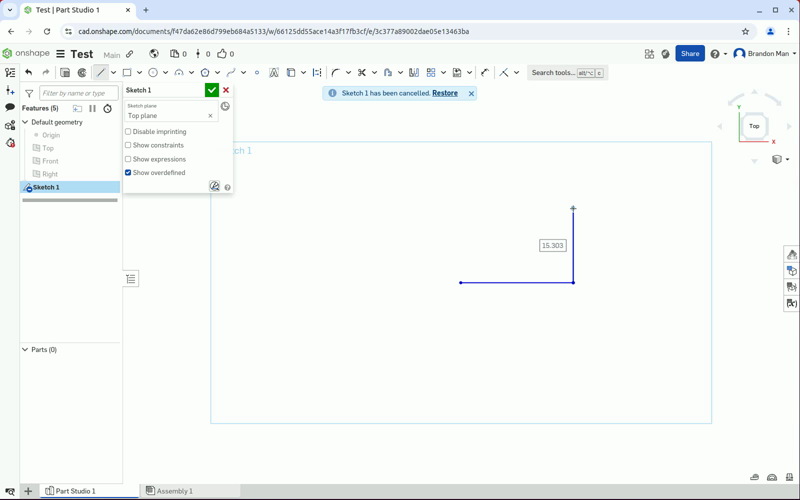
mouse_move(460, 208)
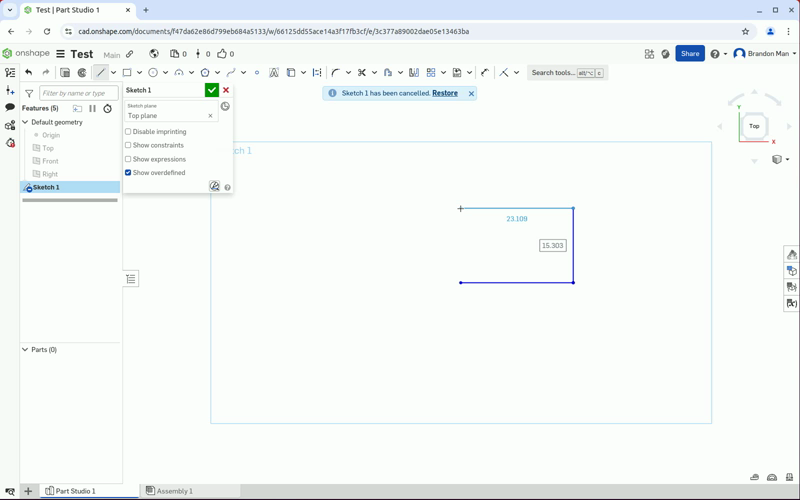
click(460, 208)
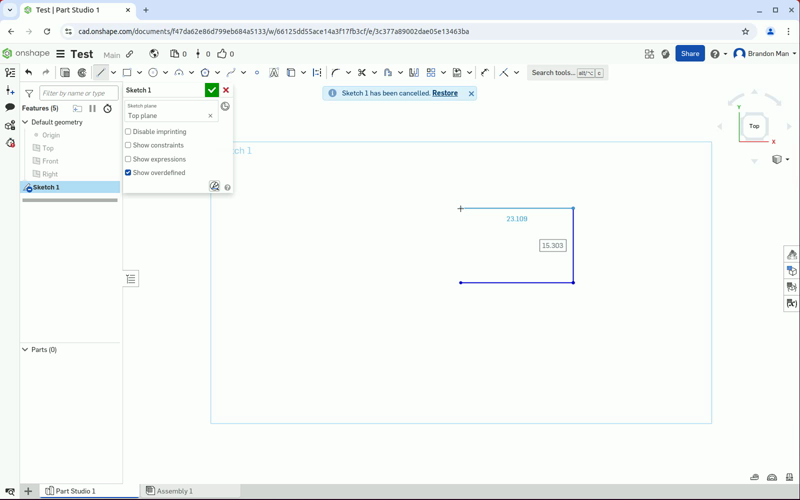
key_up(shift)
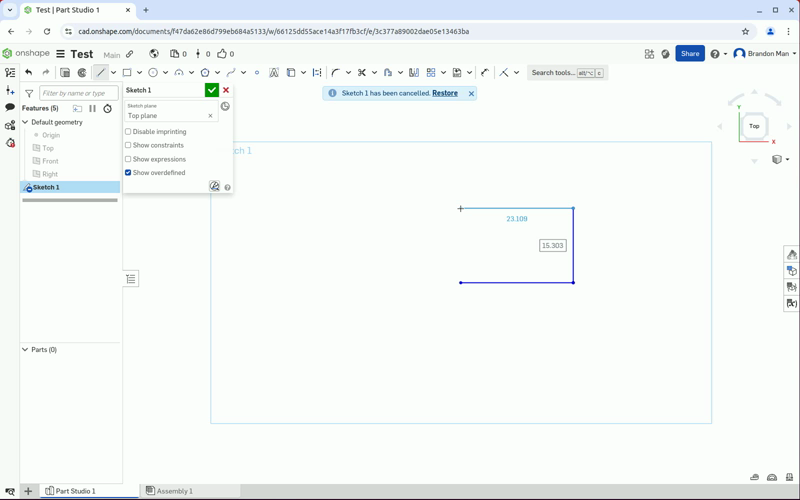
key_down(shift)
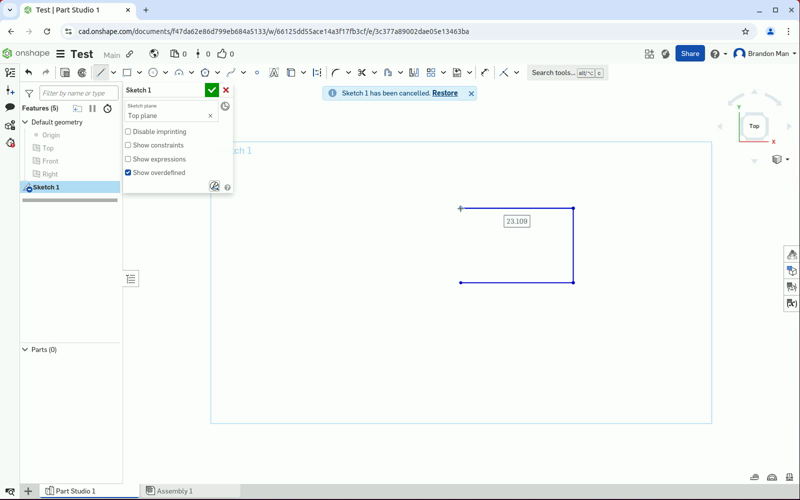
mouse_move(460, 282)
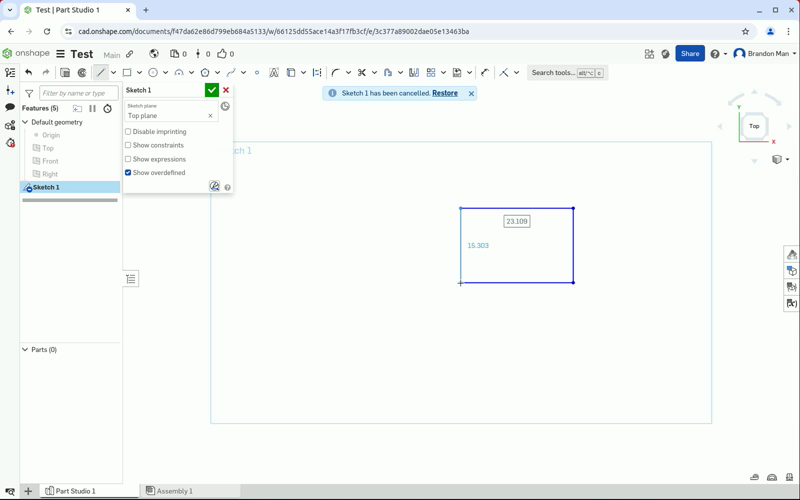
key_up(shift)
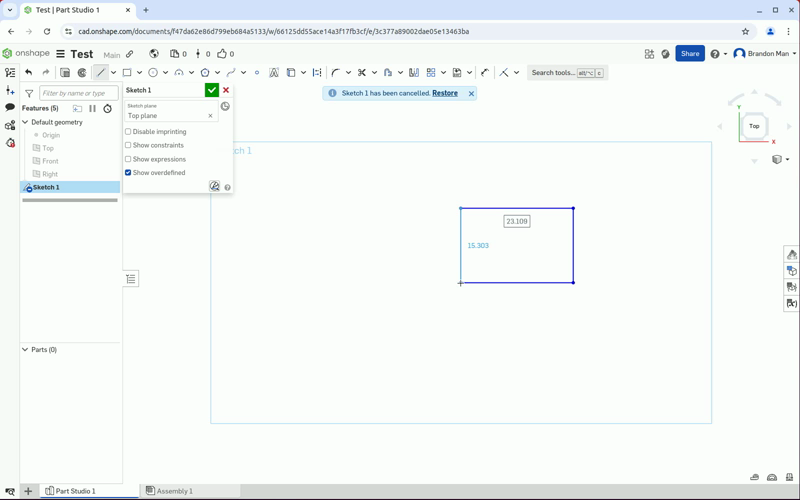
click(460, 282)
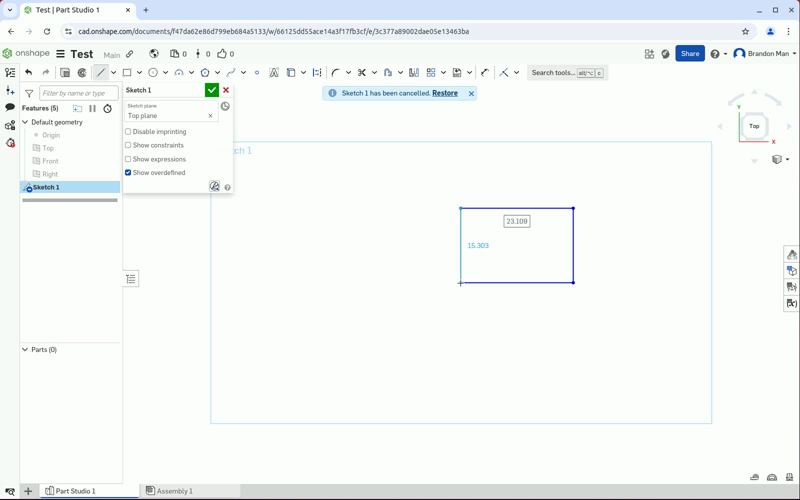
key(esc)
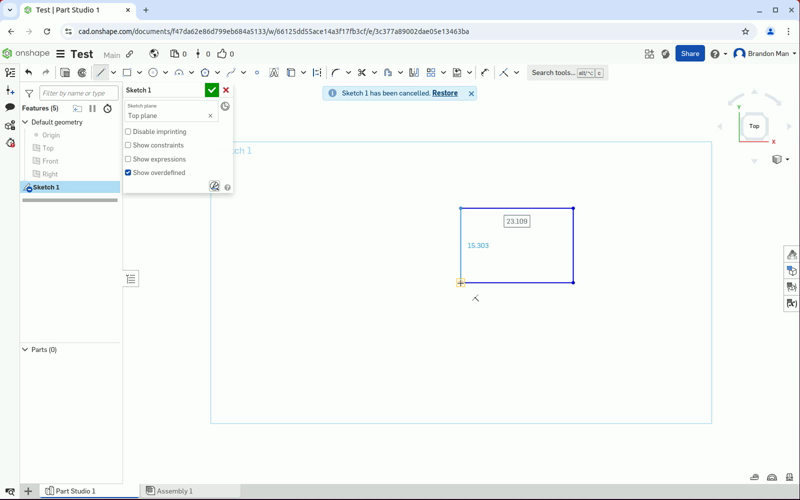
mouse_move(491, 215)
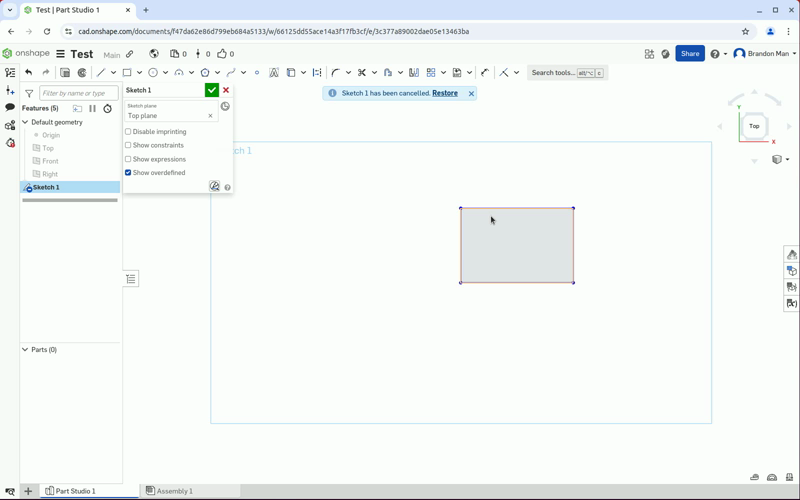
click(491, 215)
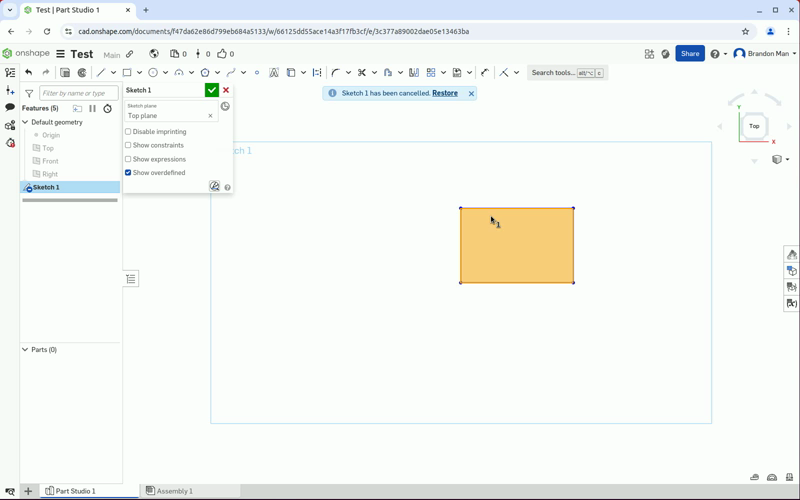
mouse_move(73, 352)
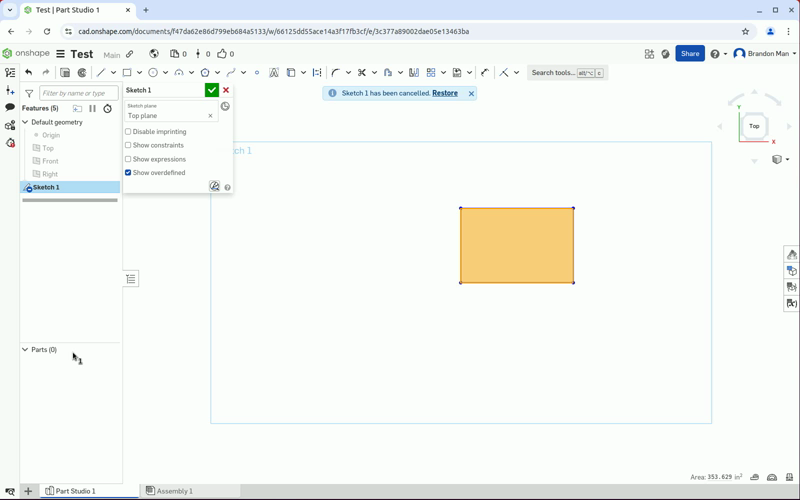
key(shift+y)
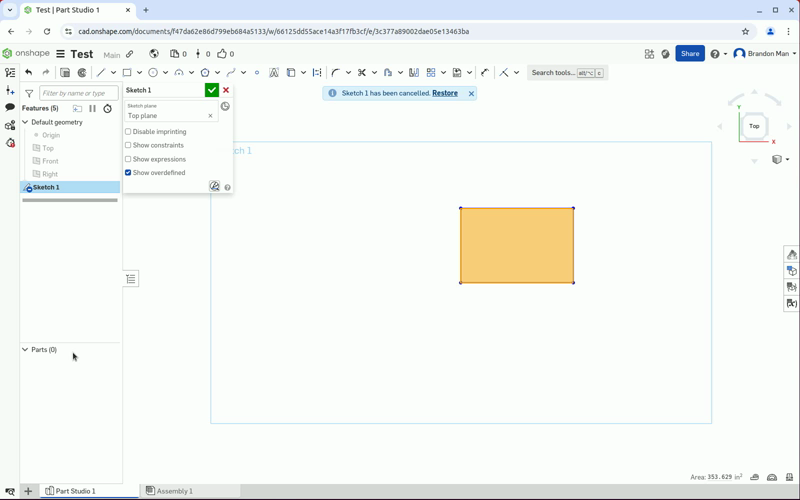
key(shift+e)
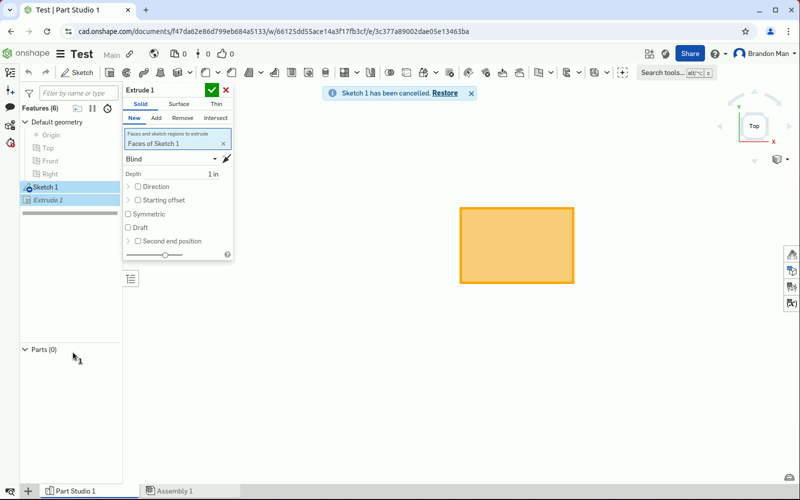
mouse_move(143, 106)
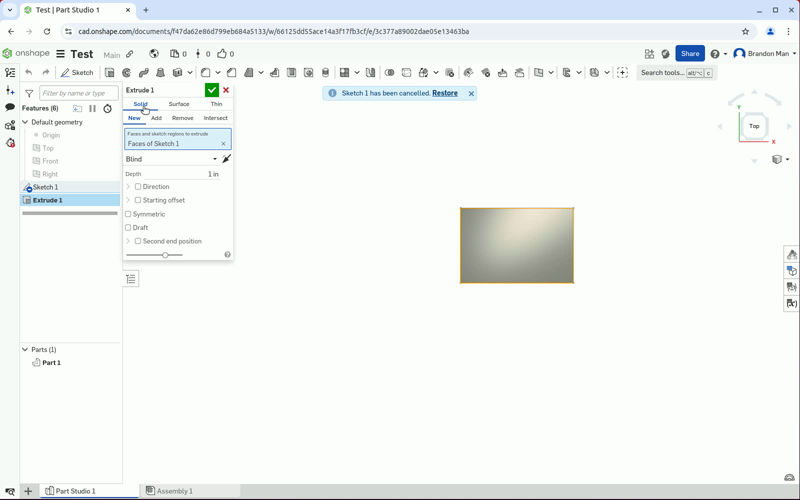
click(143, 106)
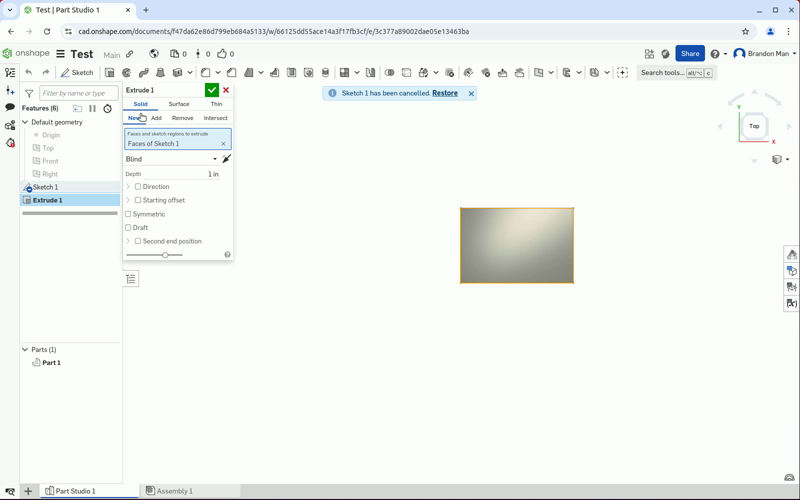
mouse_move(137, 120)
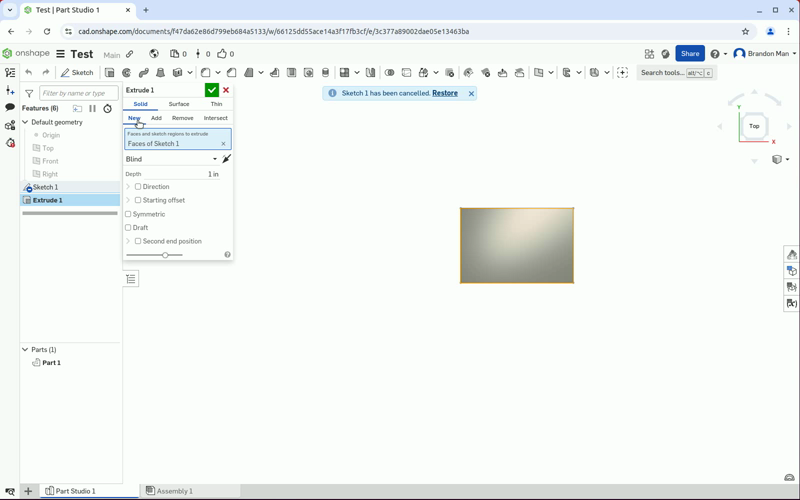
click(137, 120)
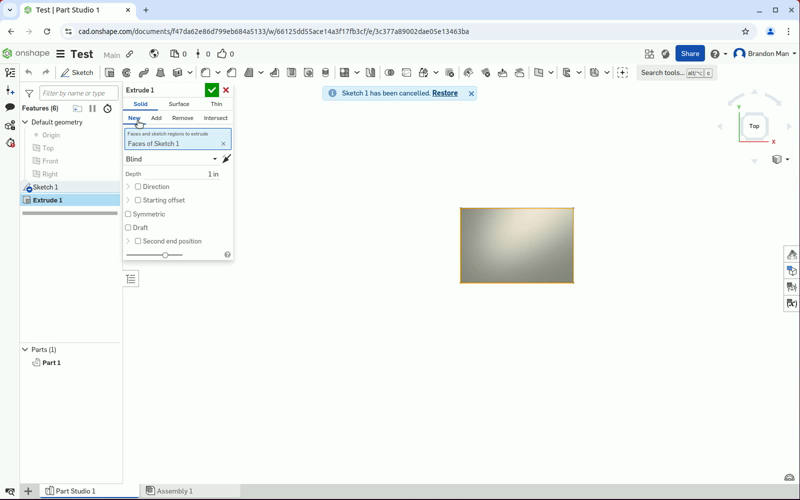
key(tab, 4)
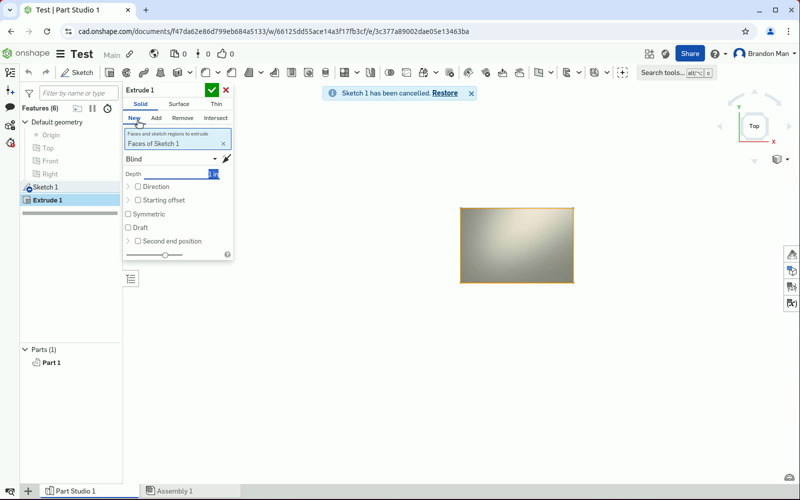
text(1.926)
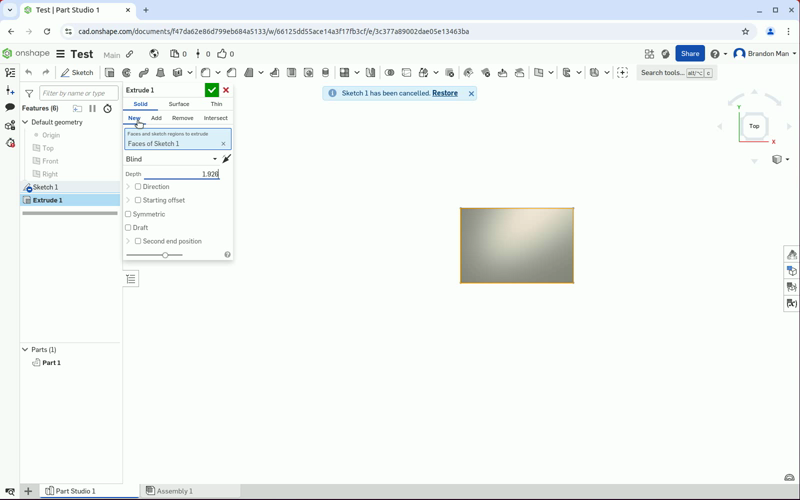
key(enter)
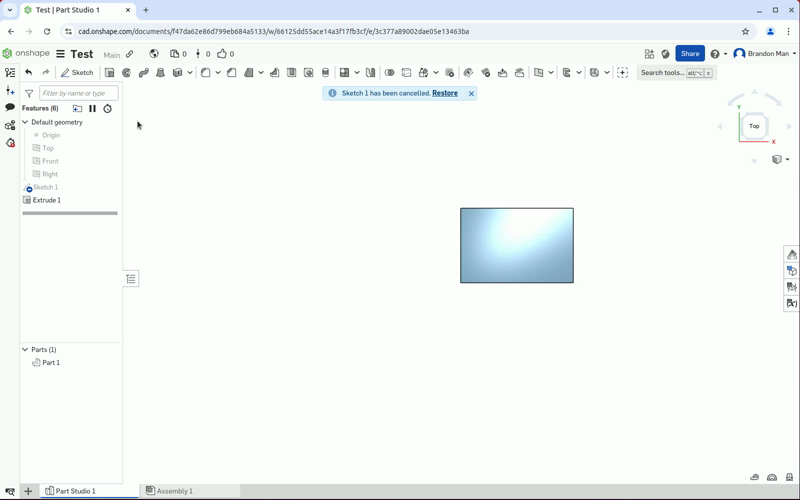
key(shift+h)
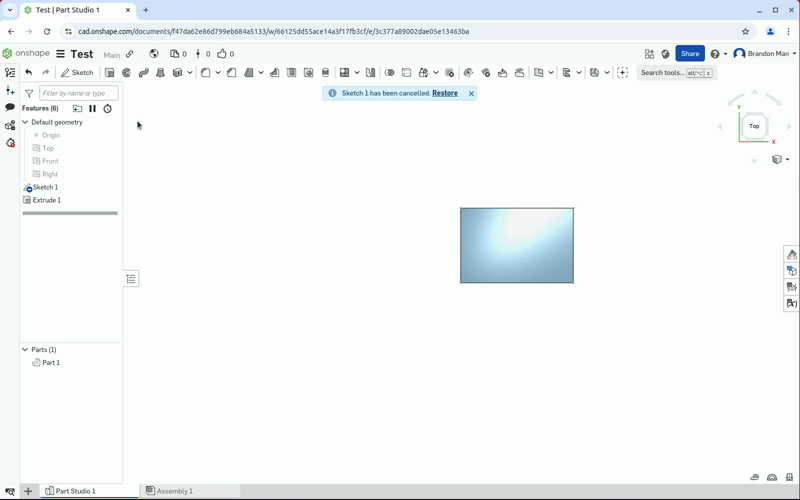
key(shift+h)
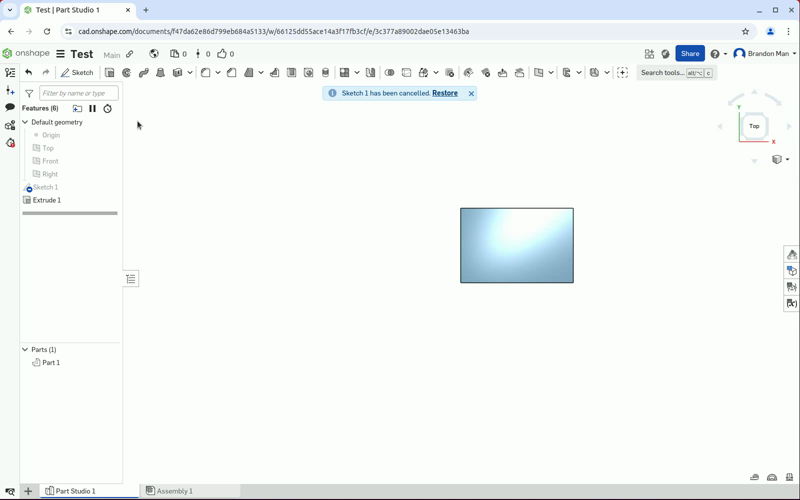
mouse_move(73, 189)
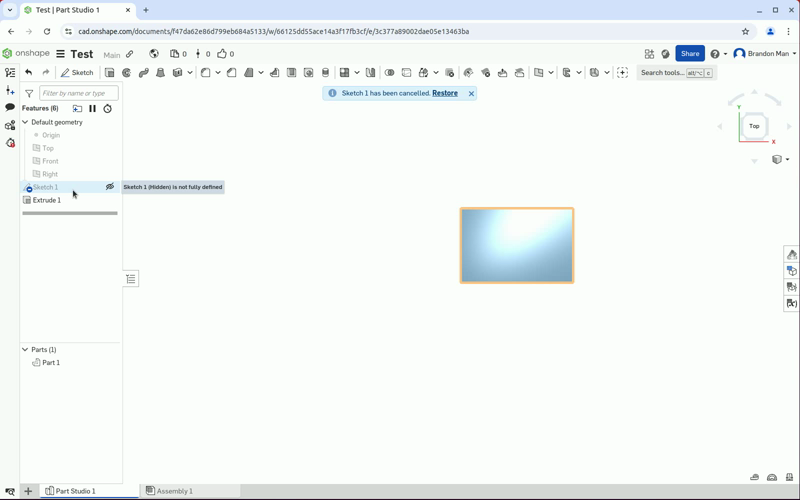
click(73, 189)
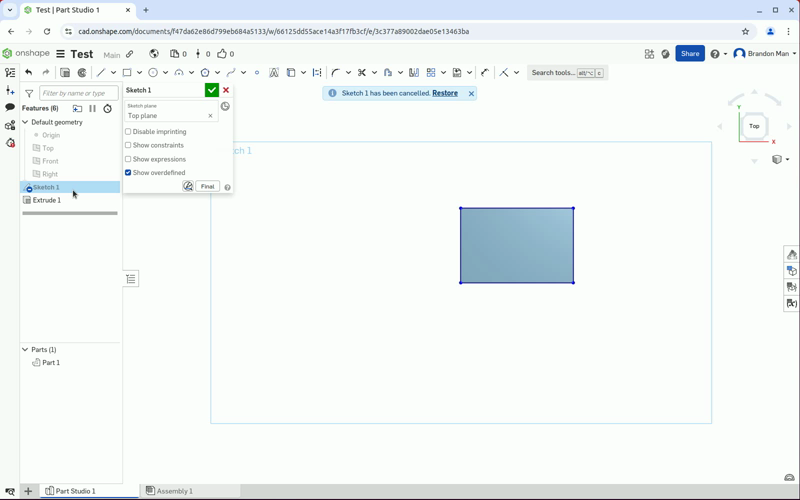
mouse_move(229, 92)
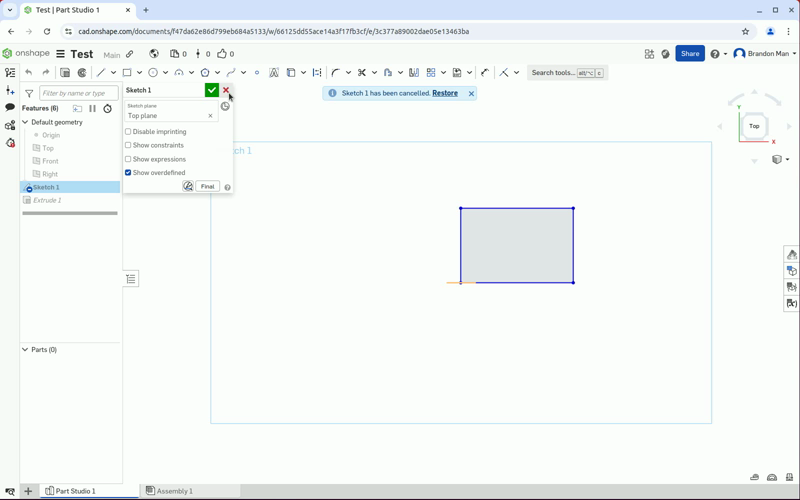
click(229, 92)
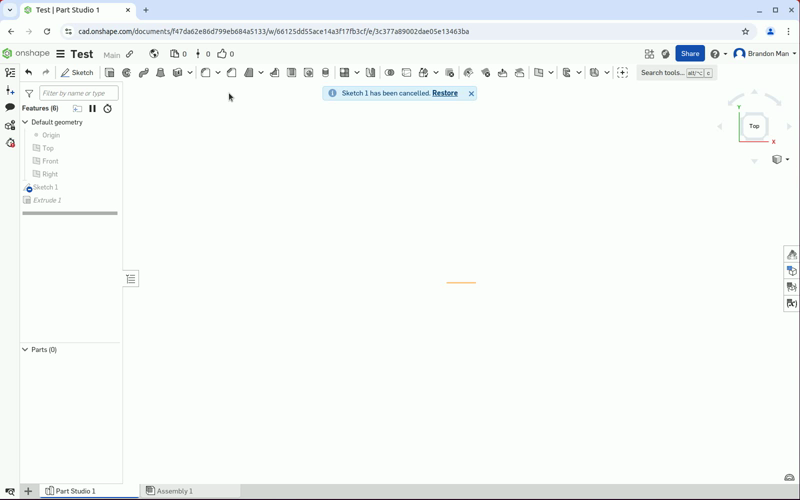
mouse_move(541, 75)
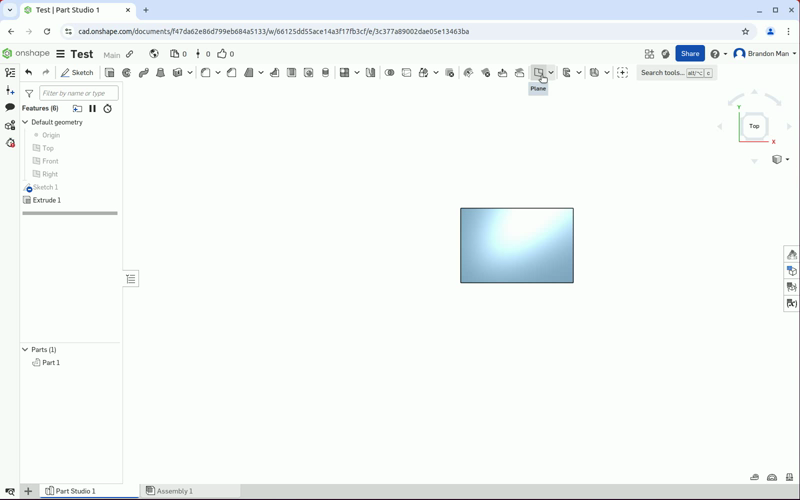
click(541, 75)
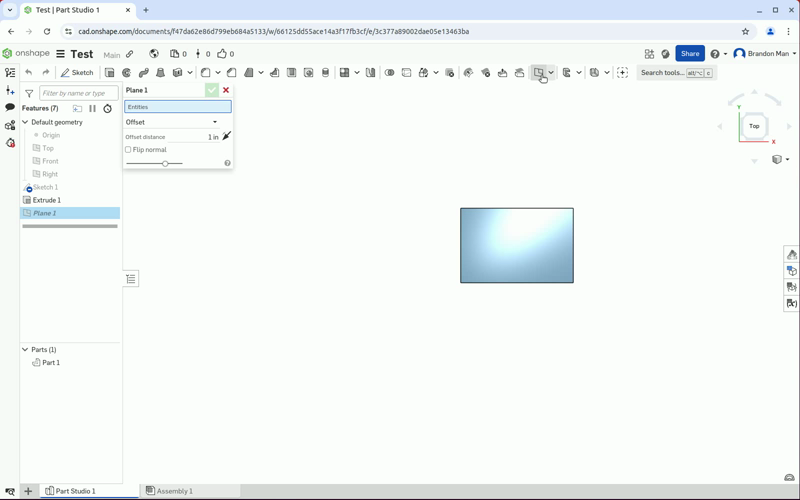
mouse_move(73, 150)
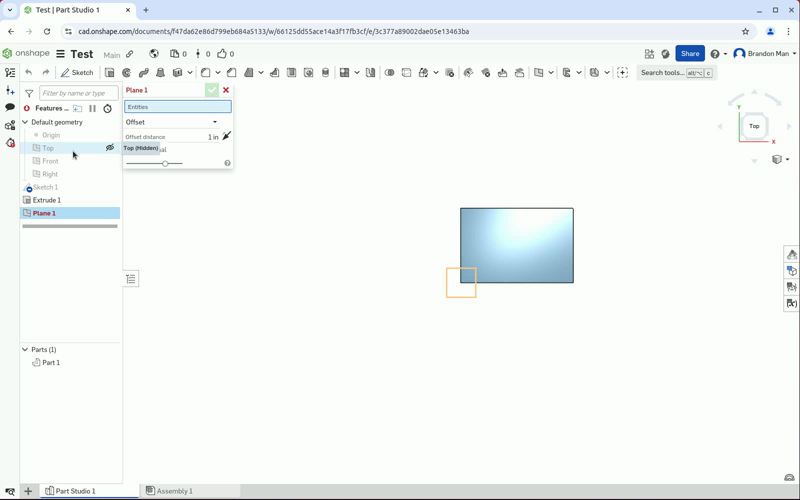
click(73, 150)
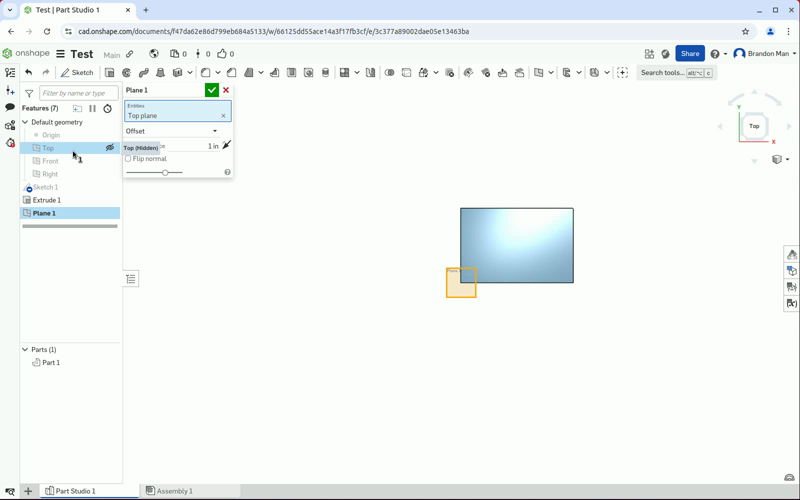
key(tab, 2)
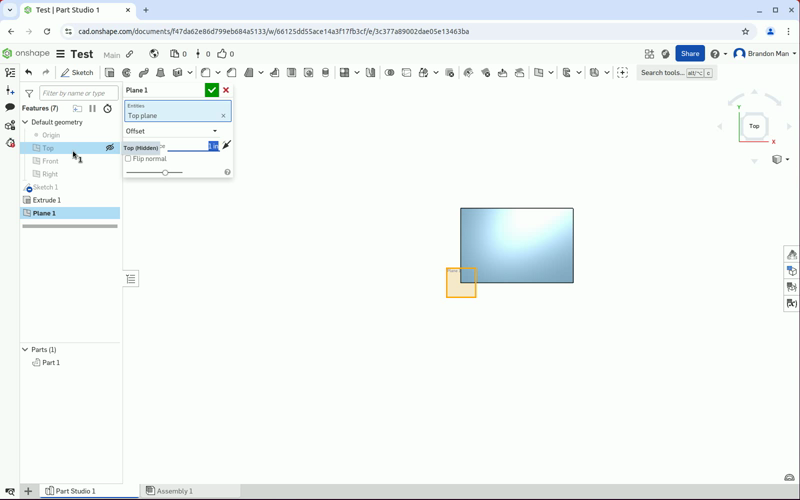
text(1.91)
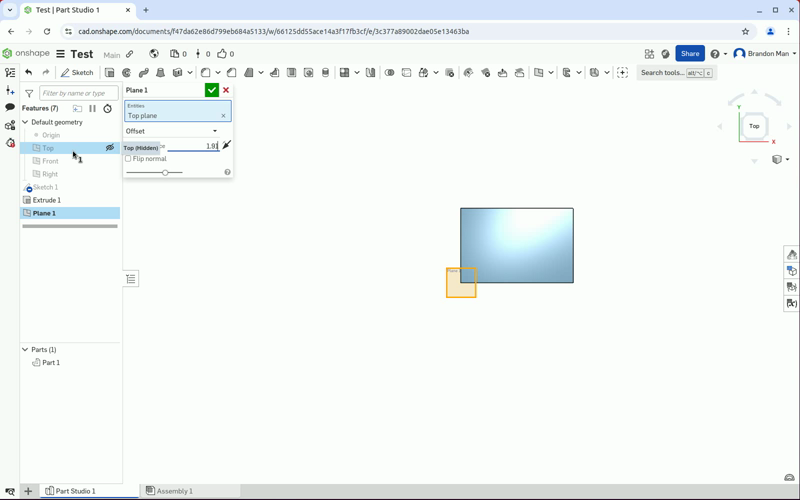
key(enter, 2)
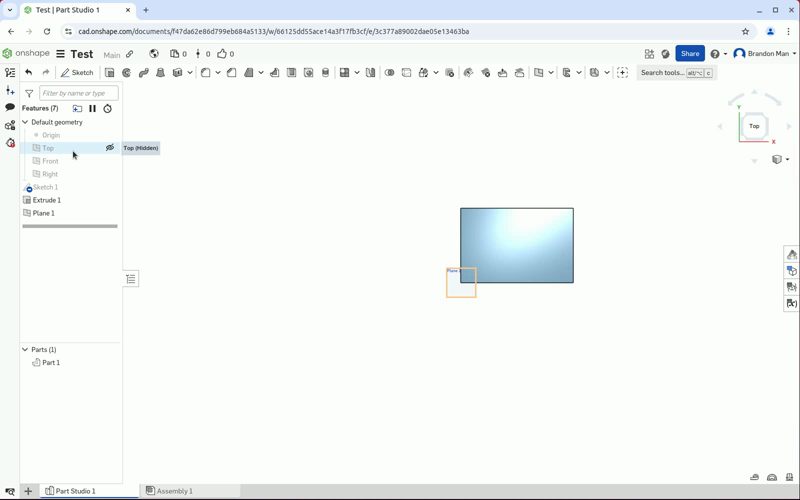
key(shift+s)
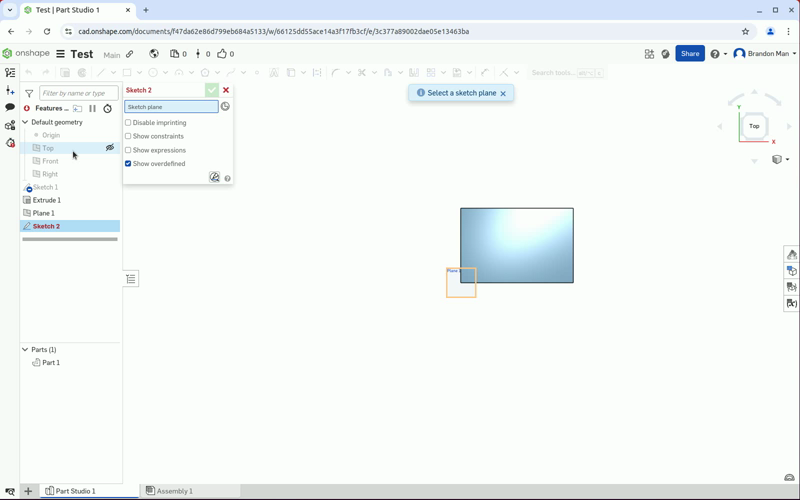
mouse_move(73, 215)
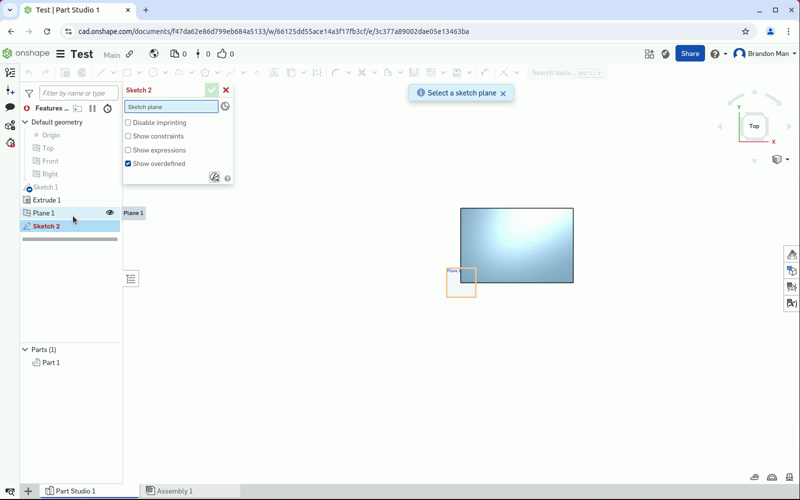
click(73, 215)
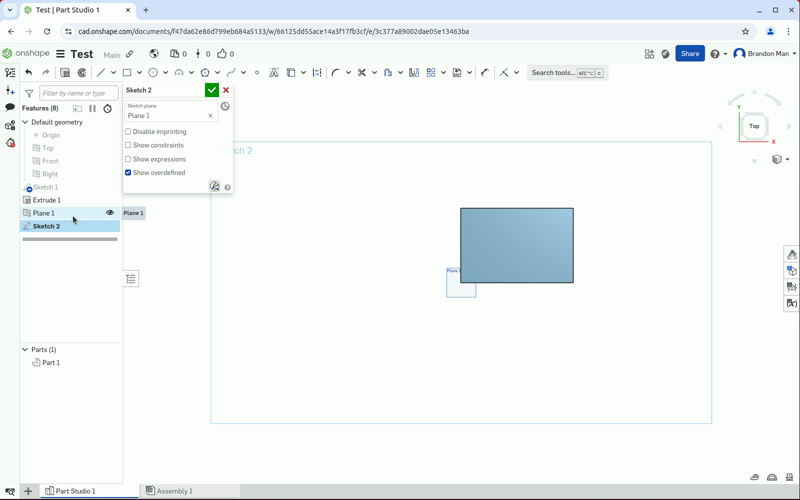
mouse_move(73, 352)
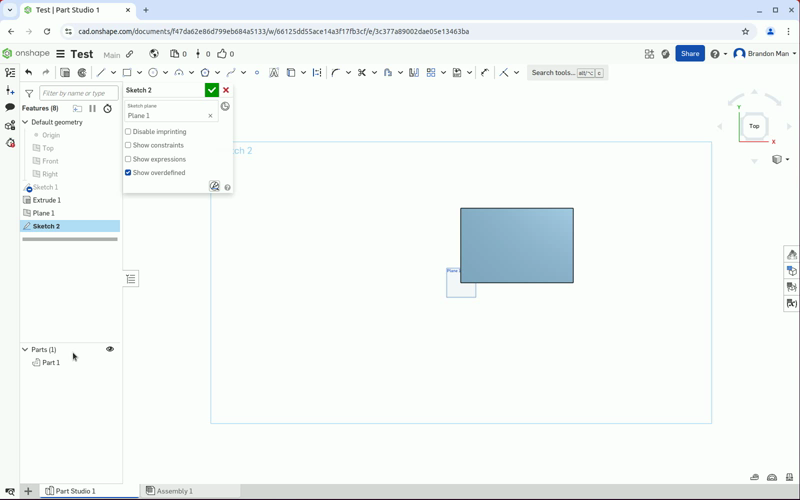
key(y)
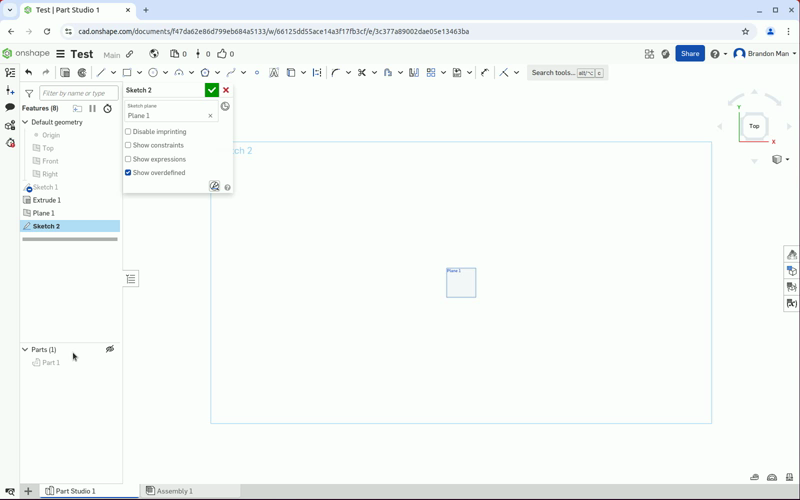
key(l)
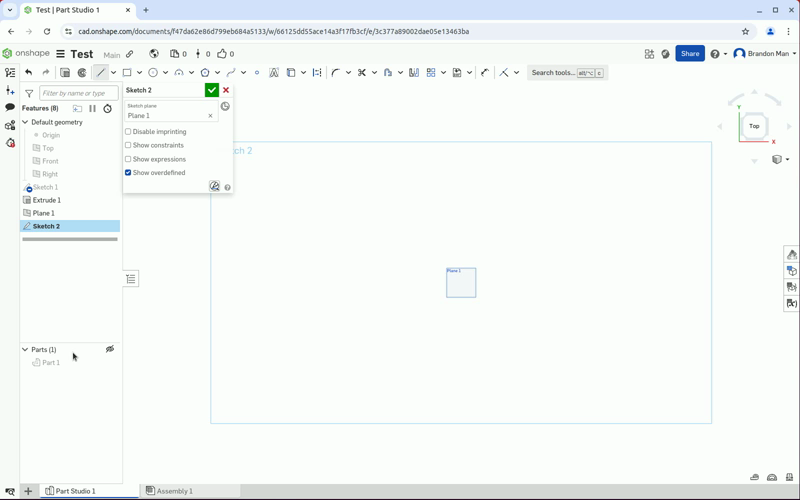
key_down(shift)
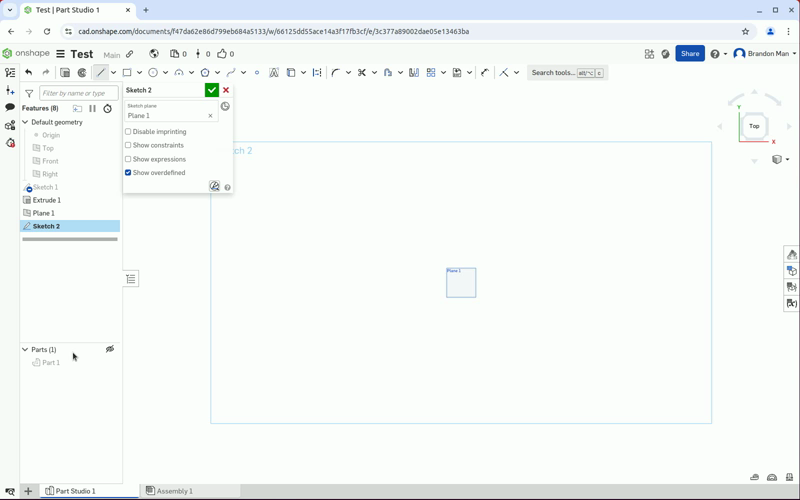
mouse_move(471, 273)
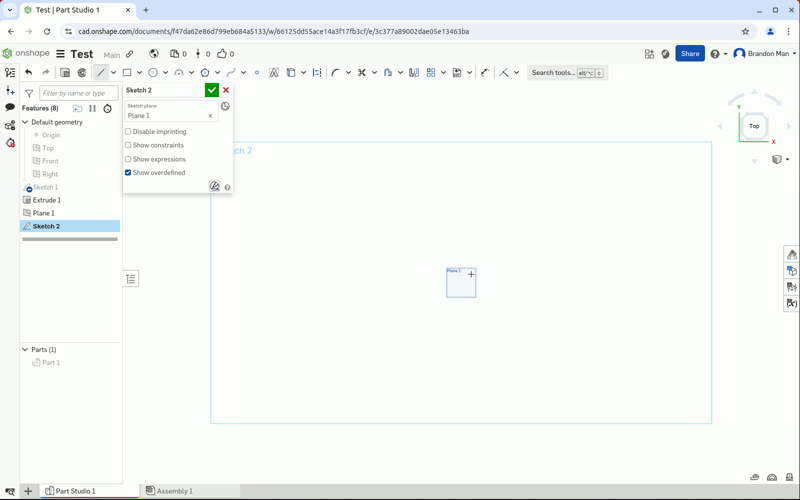
click(471, 273)
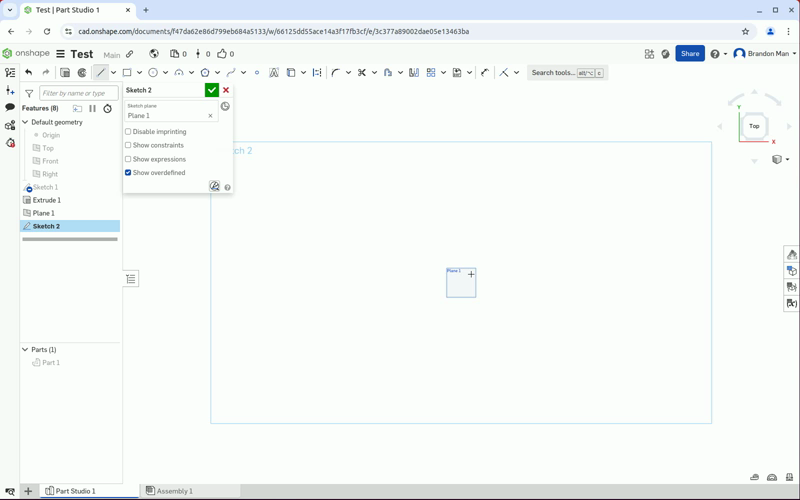
key_up(shift)
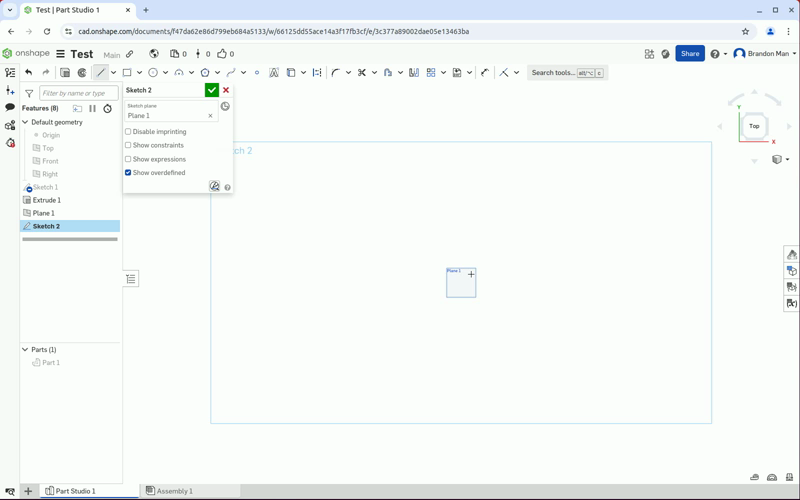
key_down(shift)
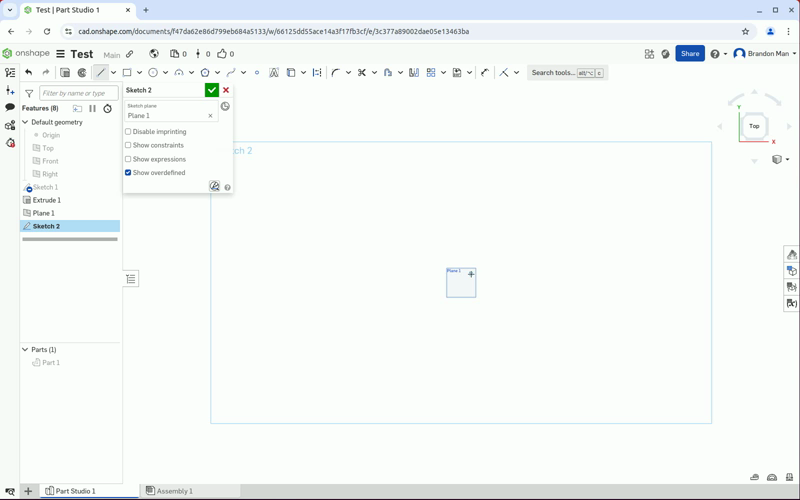
mouse_move(565, 273)
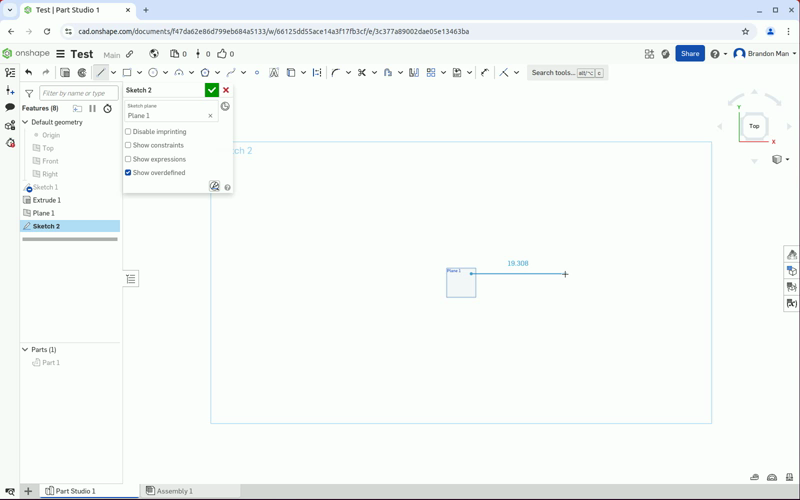
click(565, 273)
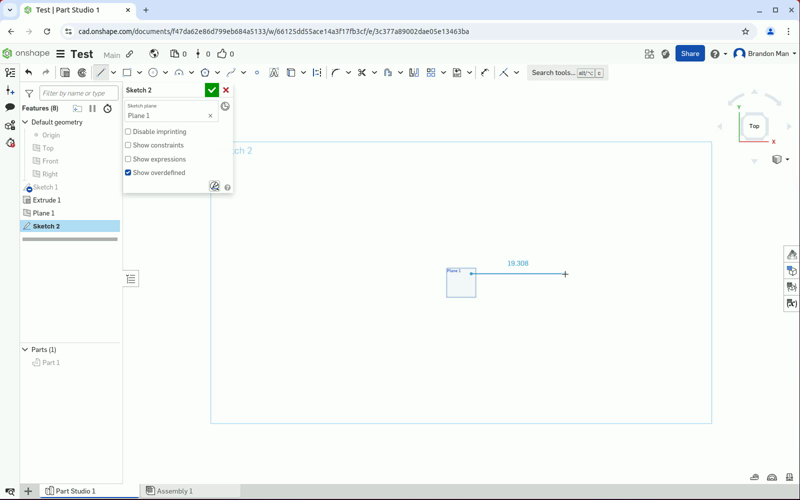
key_up(shift)
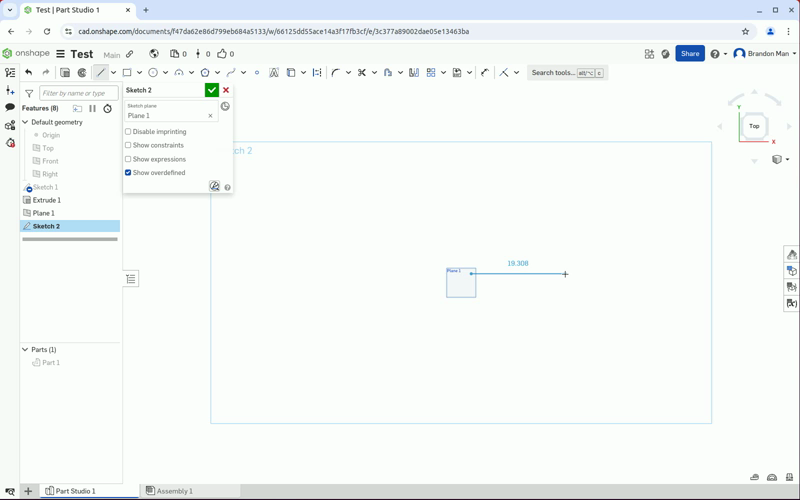
key_down(shift)
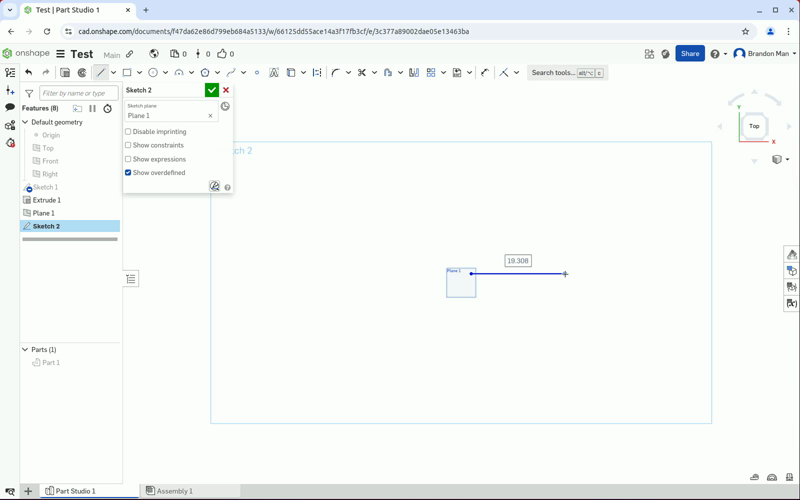
mouse_move(589, 273)
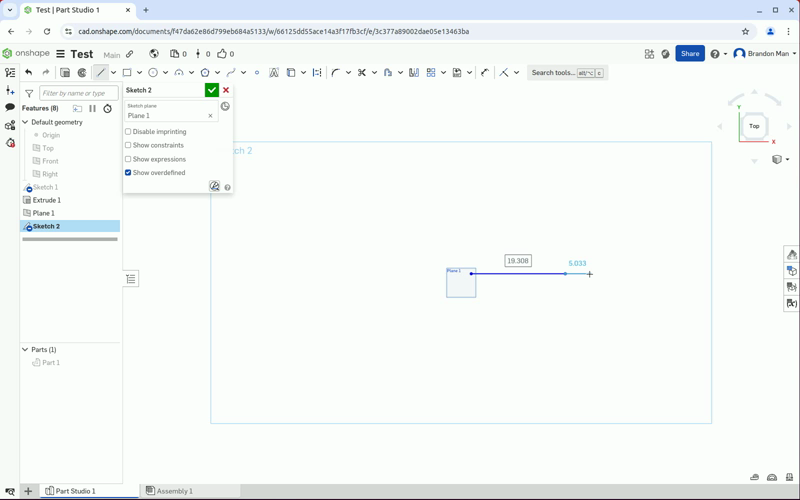
mouse_move(565, 217)
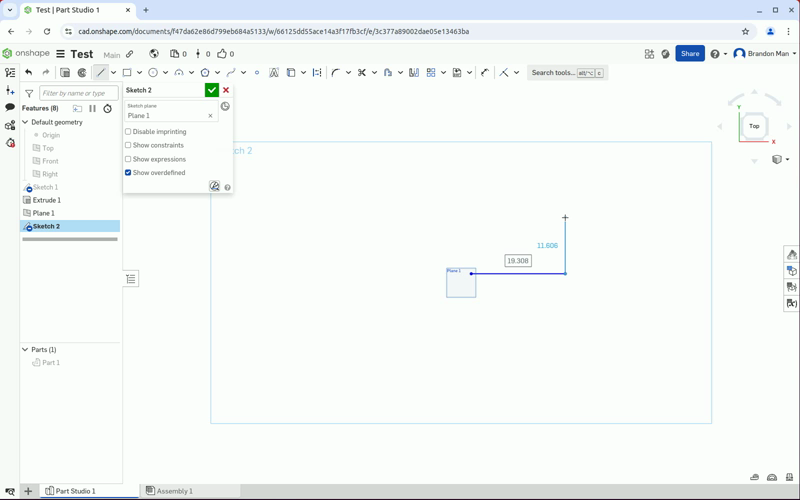
click(565, 217)
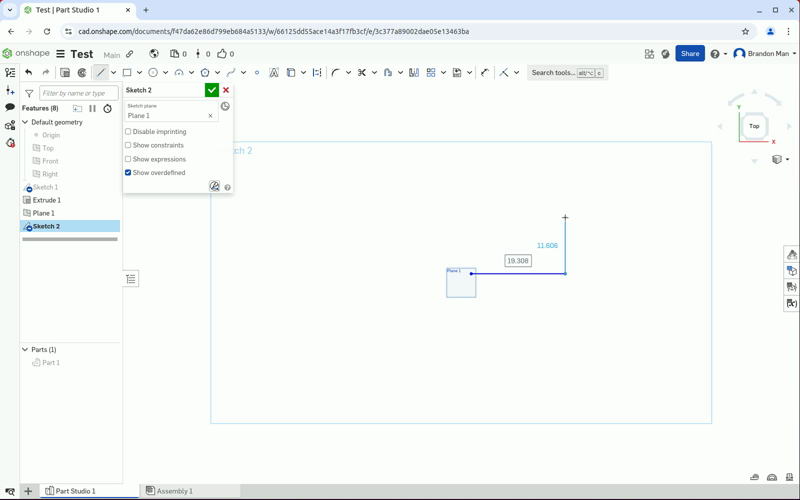
key_up(shift)
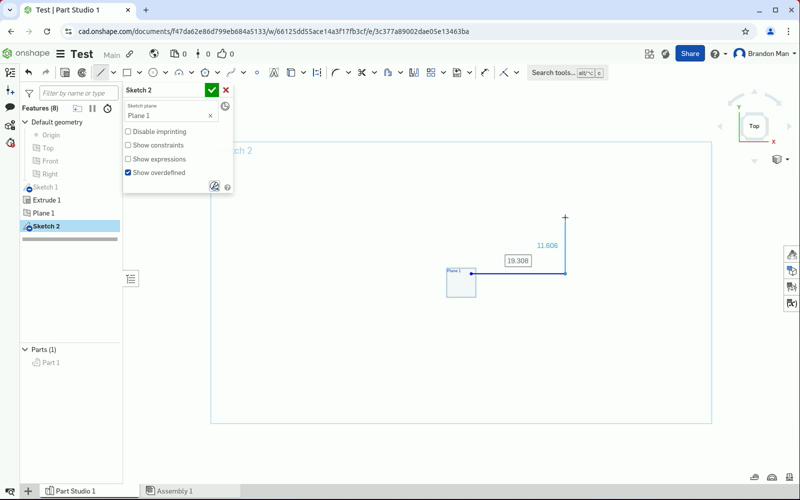
key_down(shift)
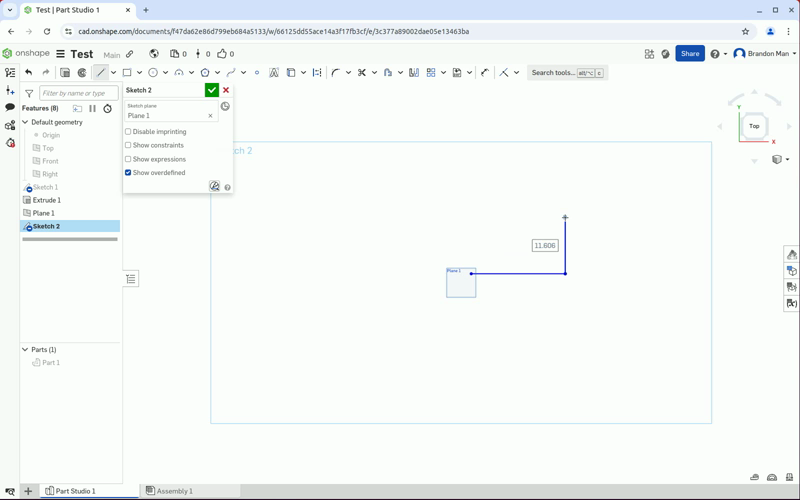
mouse_move(471, 217)
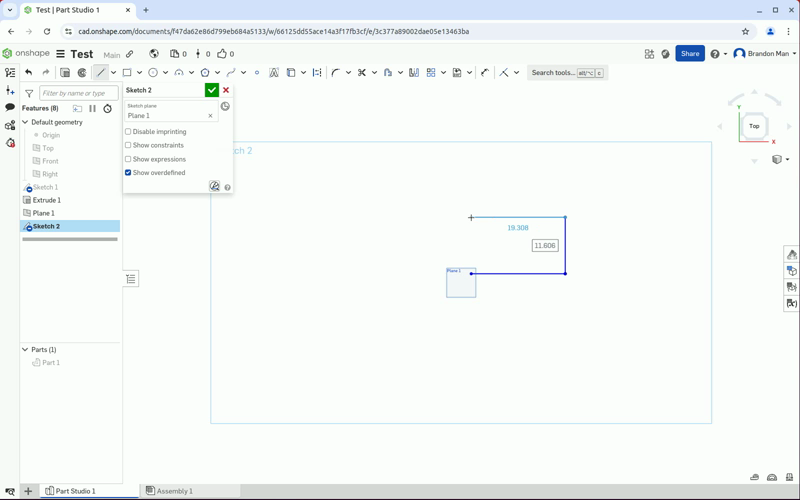
click(471, 217)
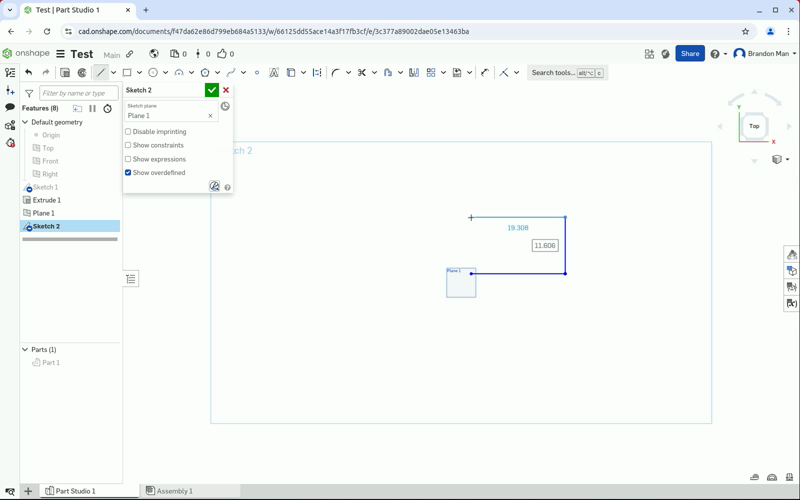
key_up(shift)
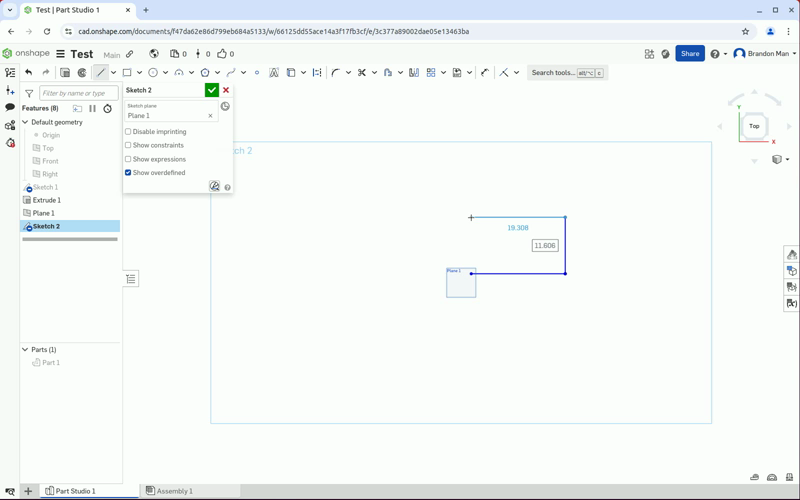
mouse_move(501, 217)
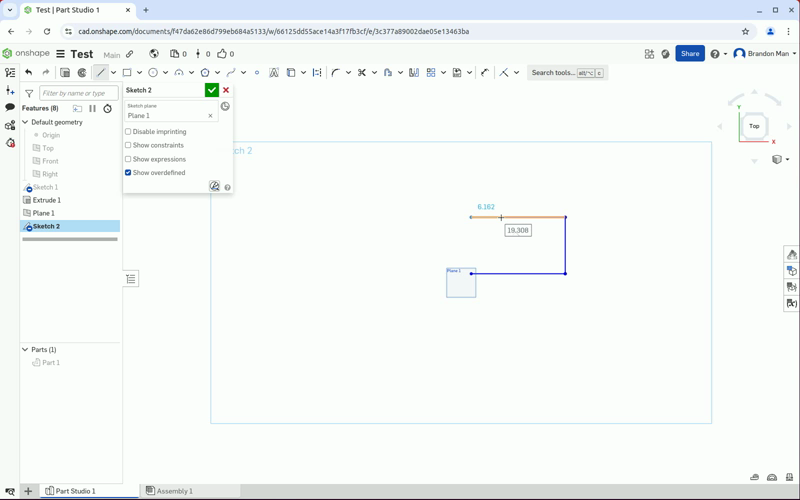
key_down(shift)
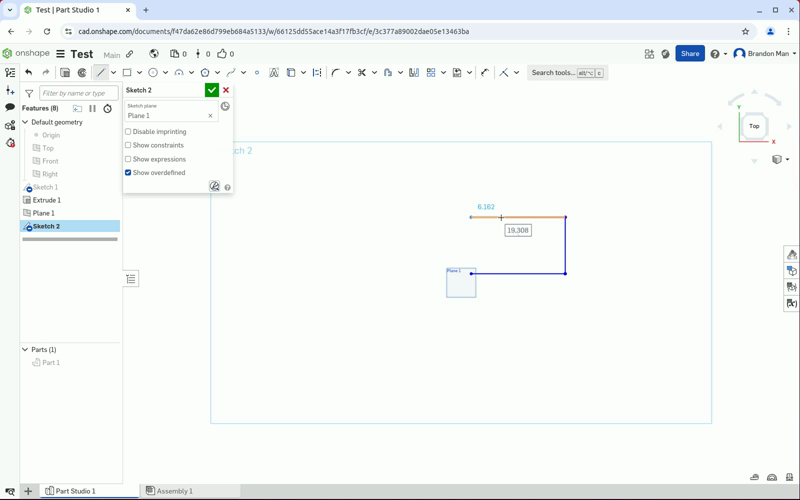
mouse_move(471, 273)
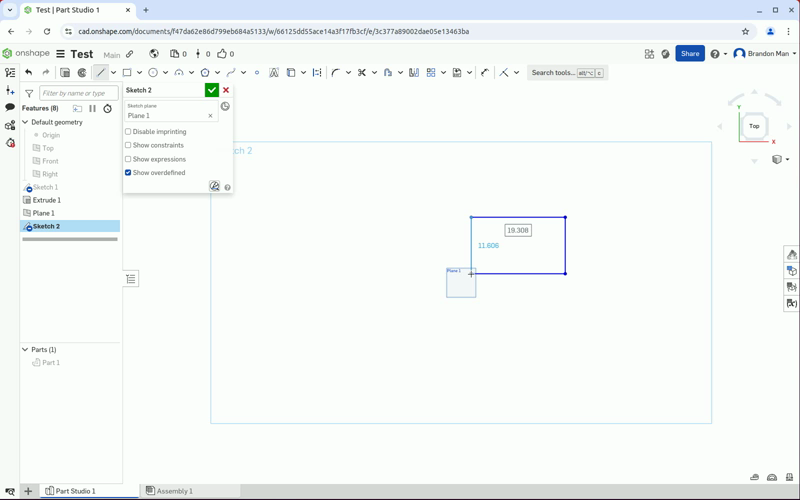
key_up(shift)
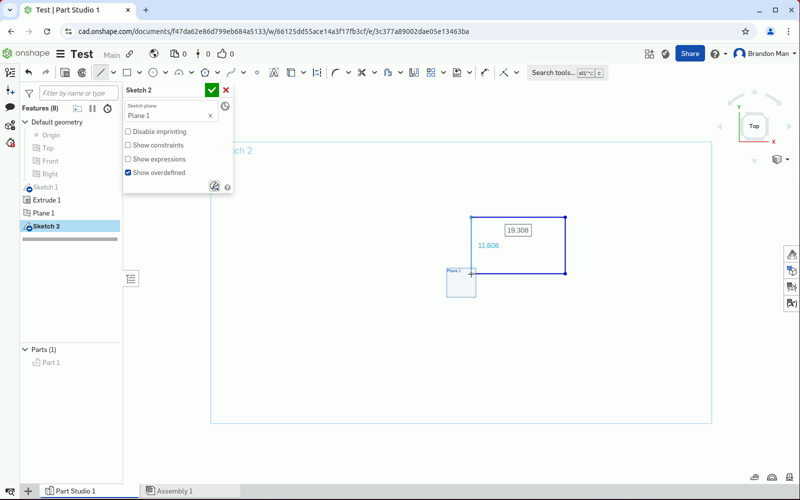
click(471, 273)
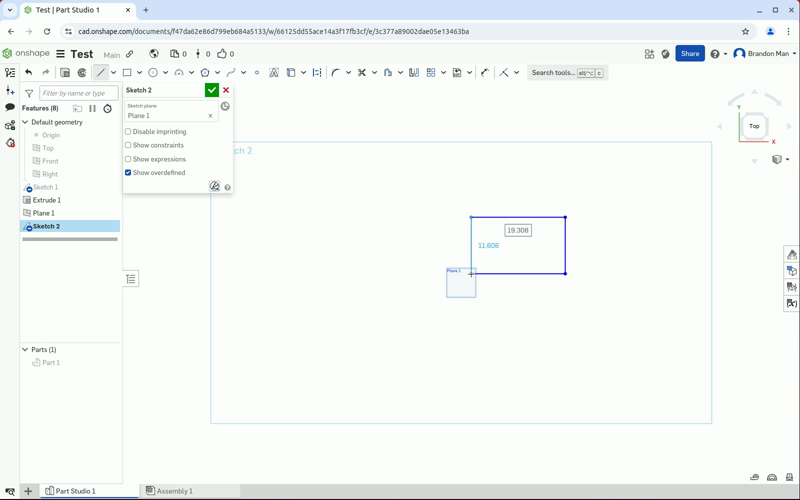
key(esc)
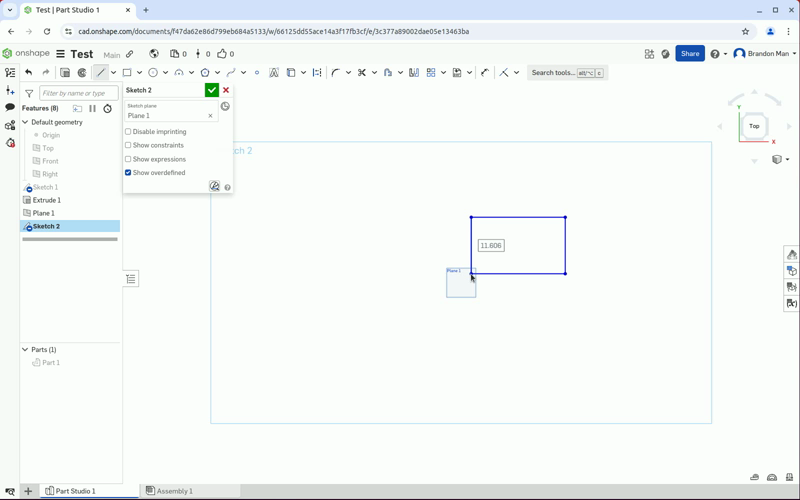
key(l)
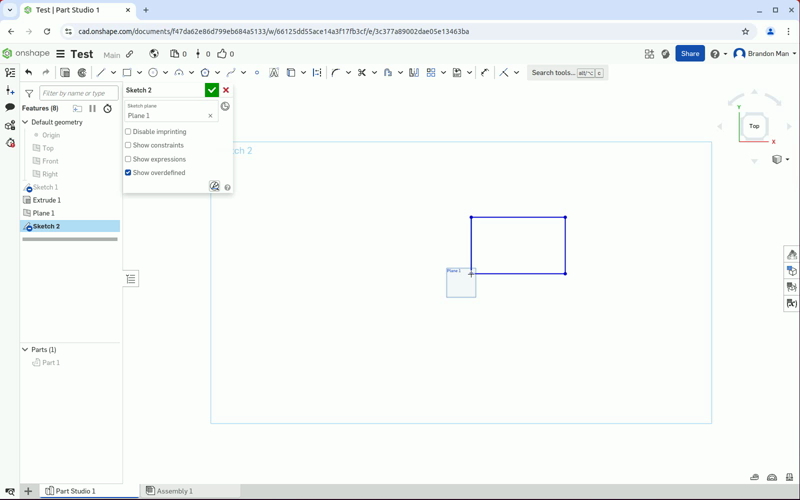
key_down(shift)
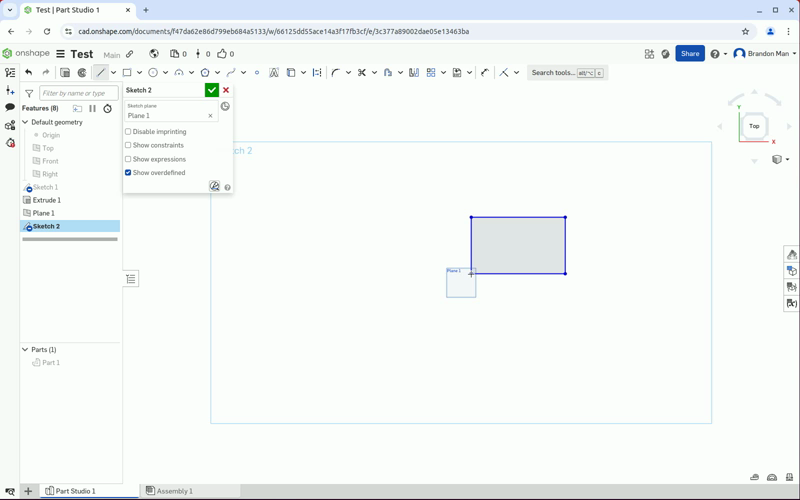
mouse_move(474, 270)
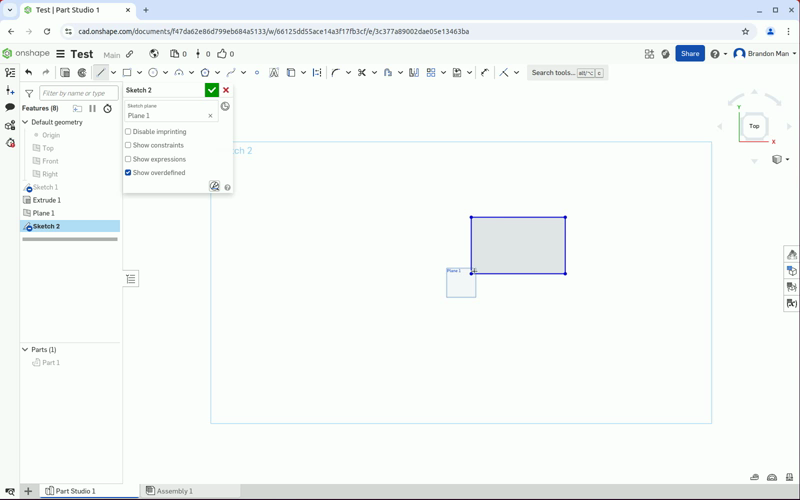
scroll(6)
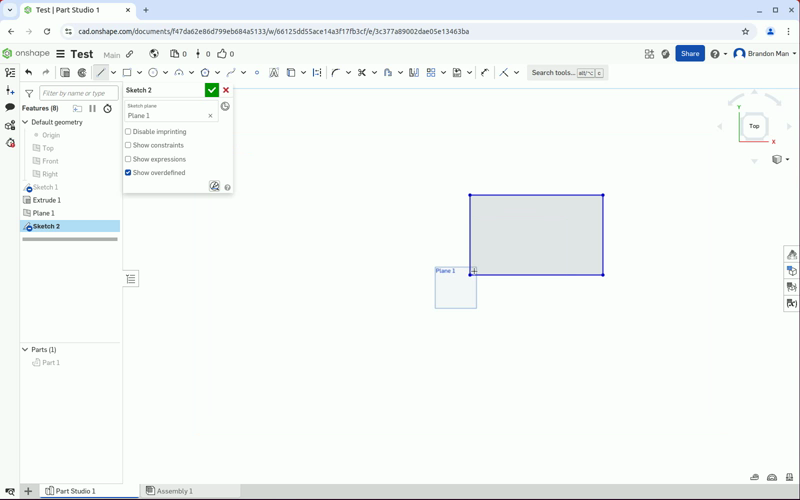
scroll(6)
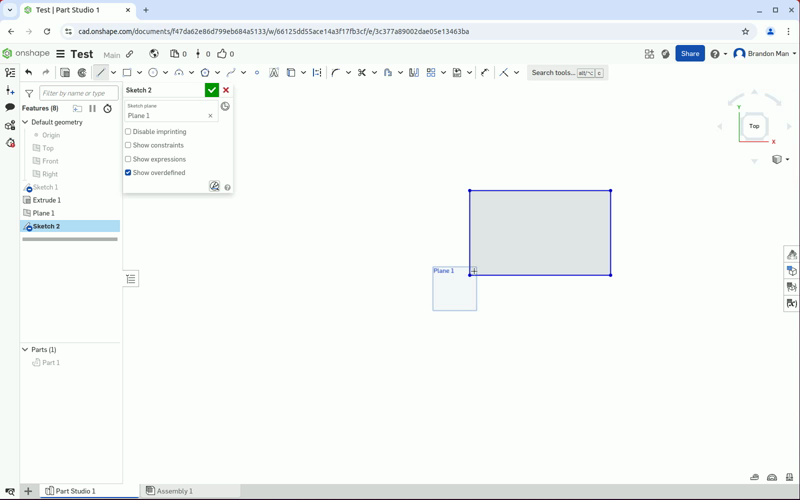
scroll(6)
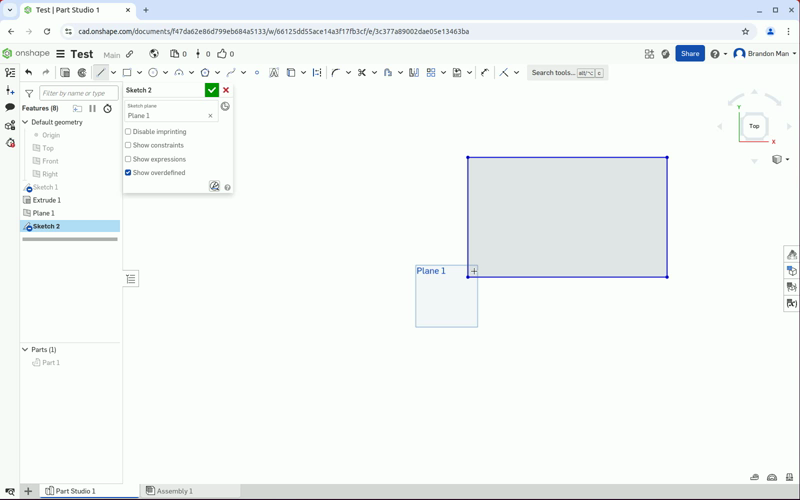
scroll(6)
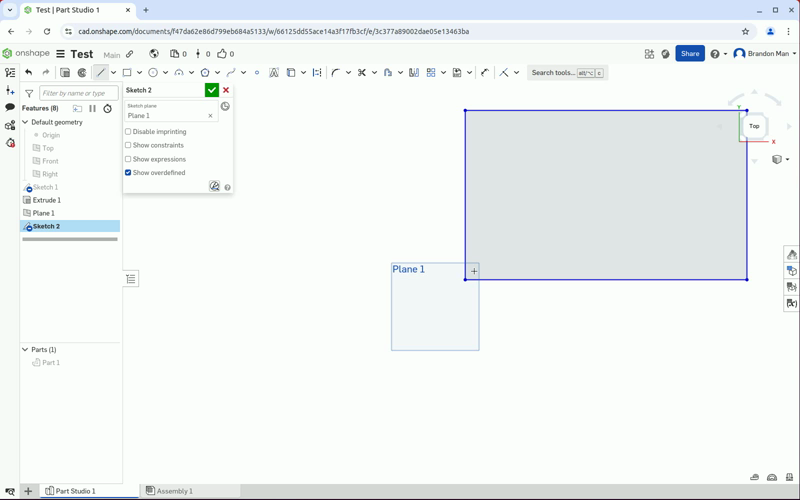
scroll(6)
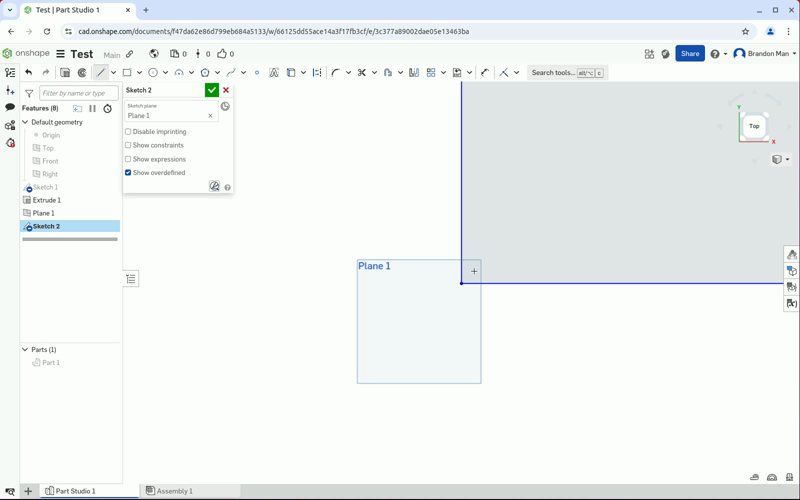
scroll(6)
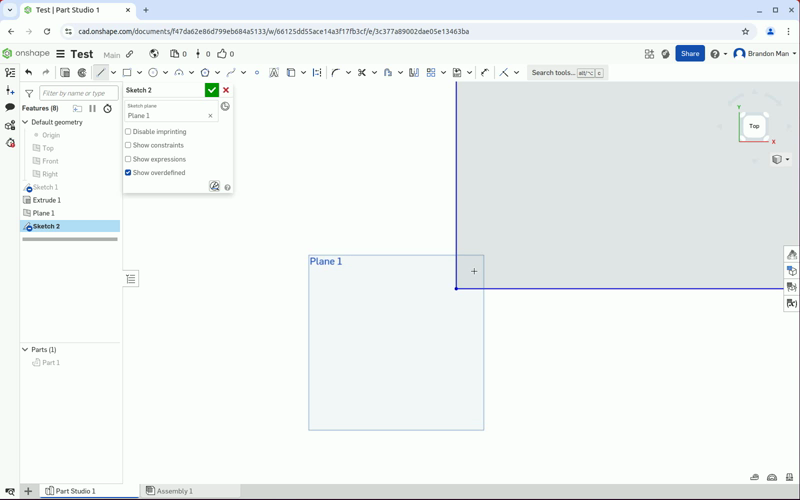
scroll(6)
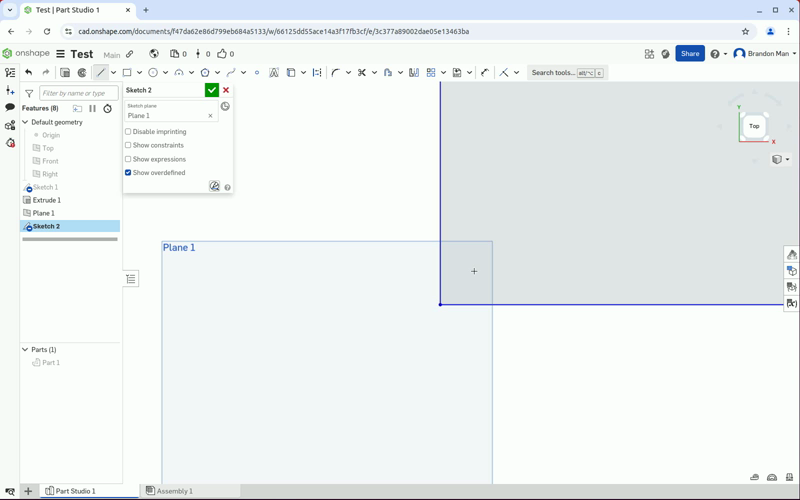
click(474, 270)
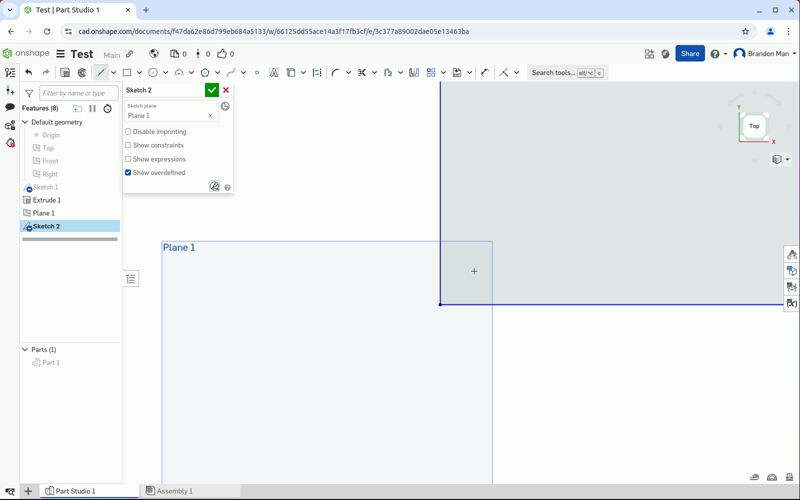
scroll(-6)
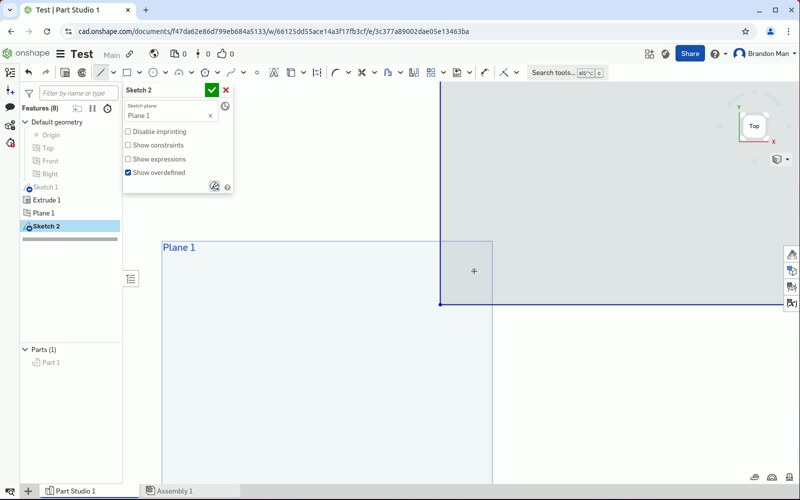
scroll(-6)
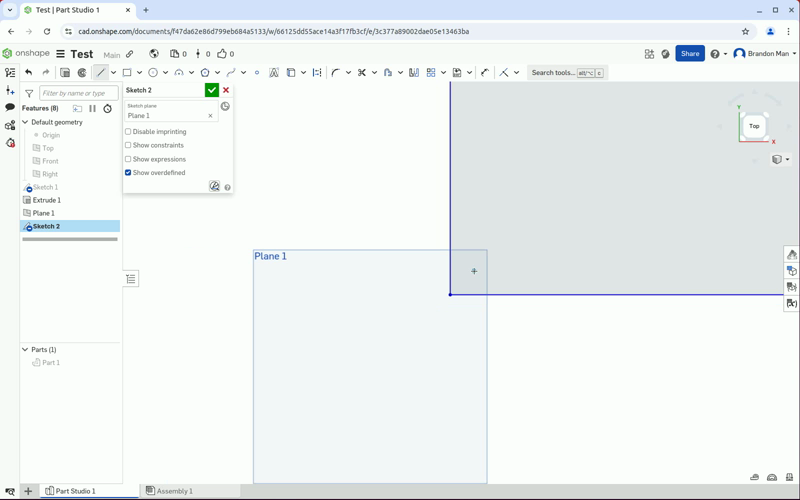
scroll(-6)
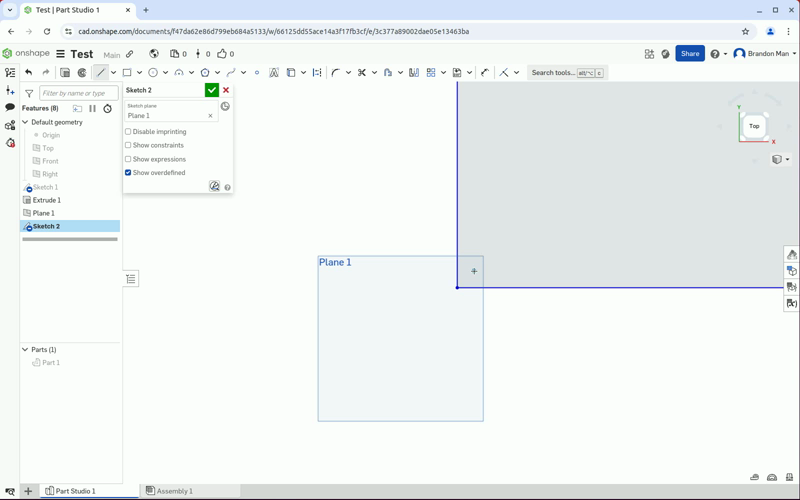
scroll(-6)
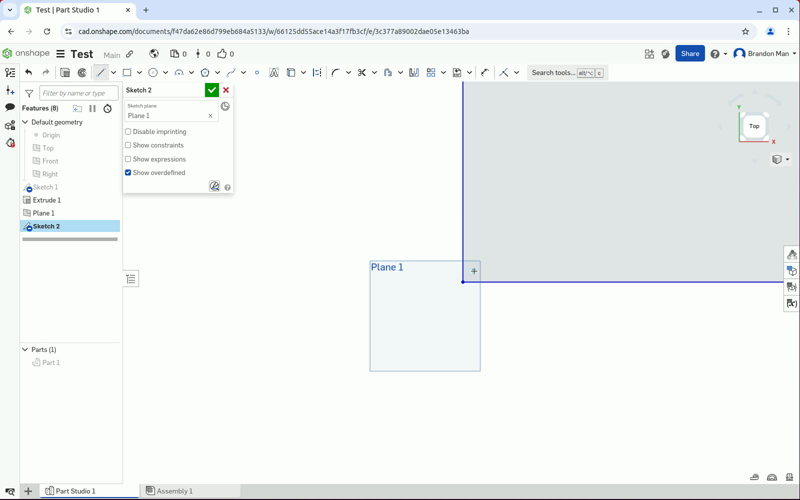
scroll(-6)
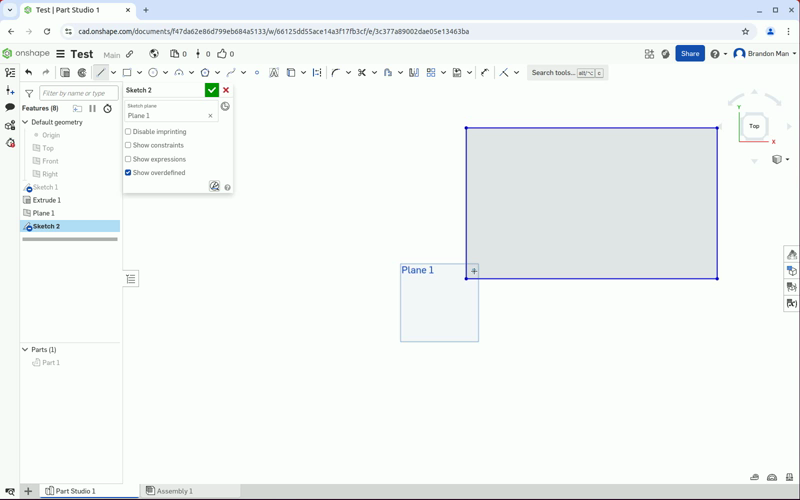
scroll(-6)
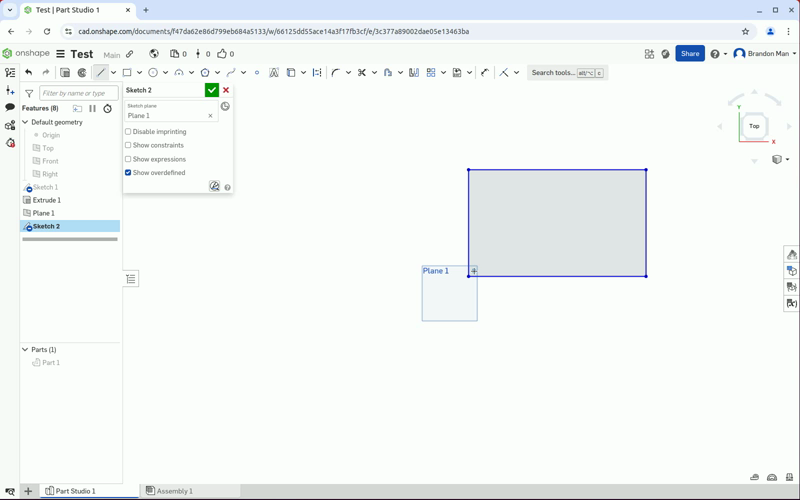
scroll(-6)
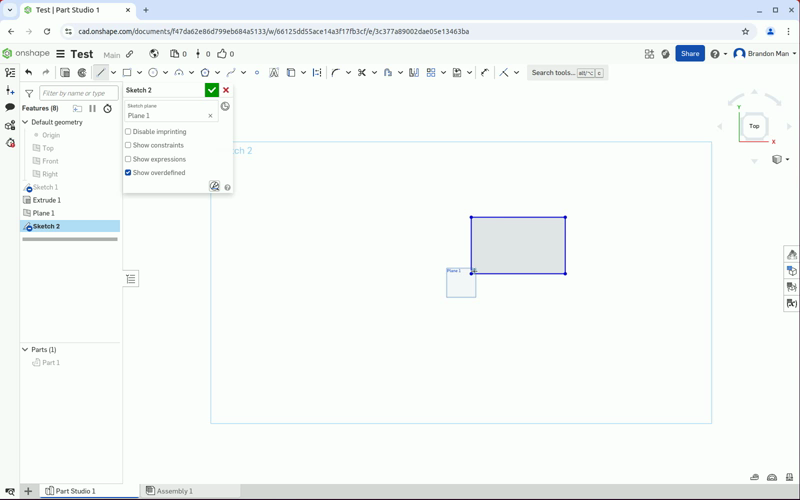
key_up(shift)
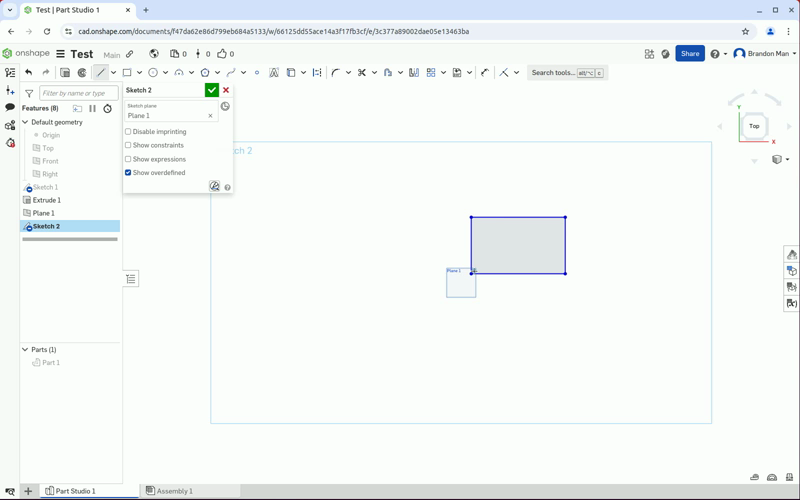
key_down(shift)
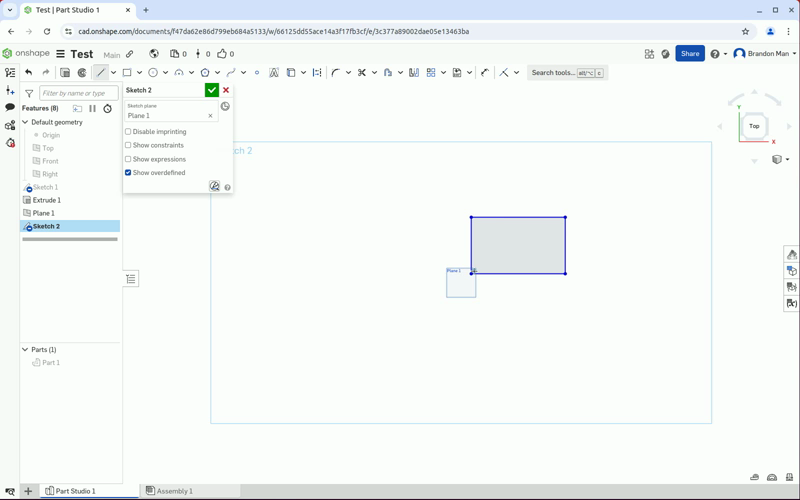
mouse_move(562, 270)
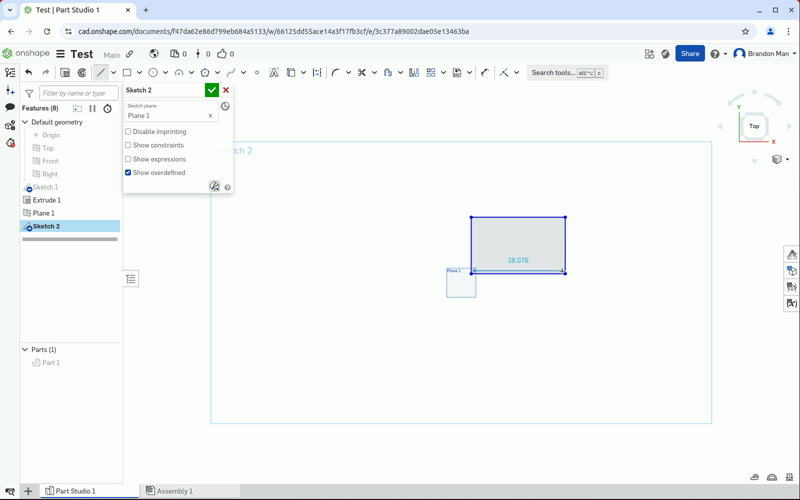
scroll(6)
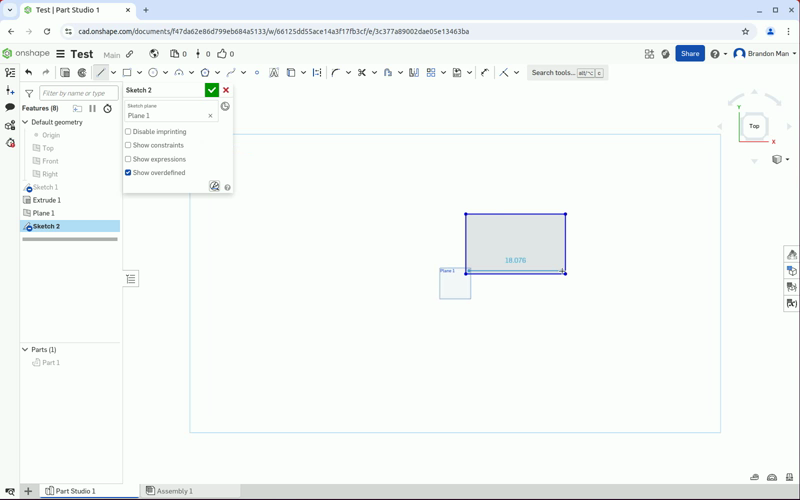
scroll(6)
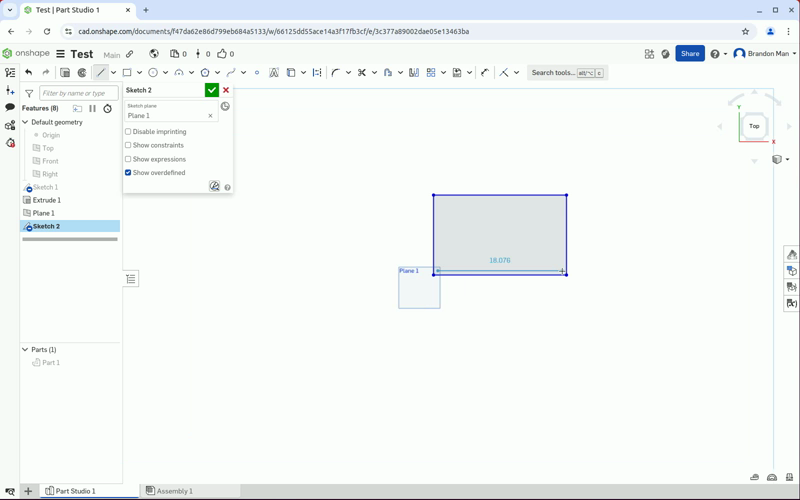
scroll(6)
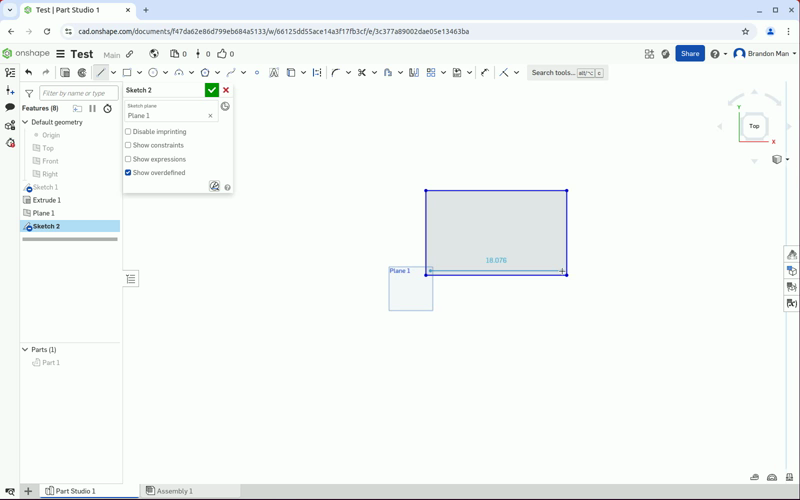
scroll(6)
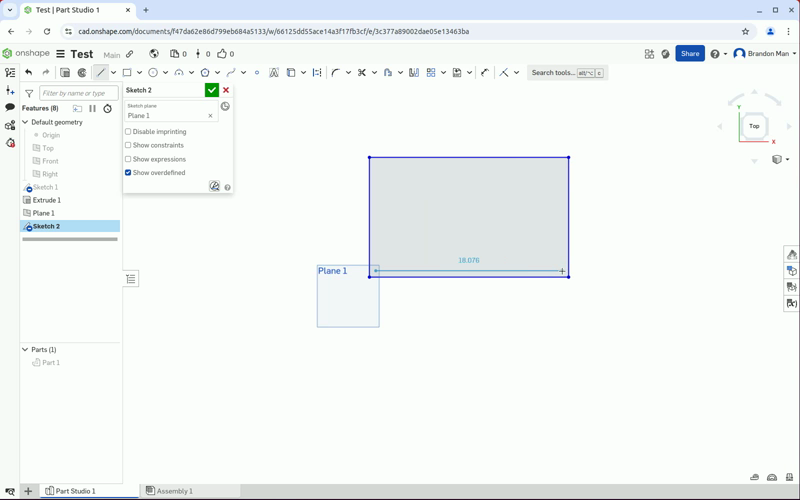
scroll(6)
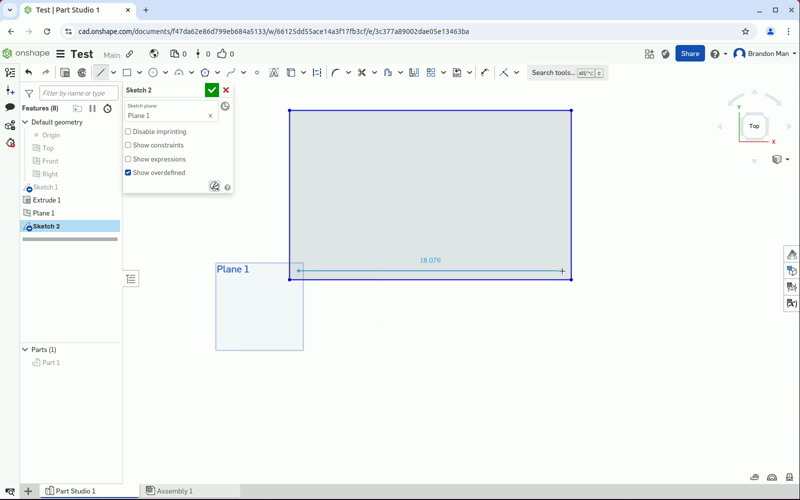
scroll(6)
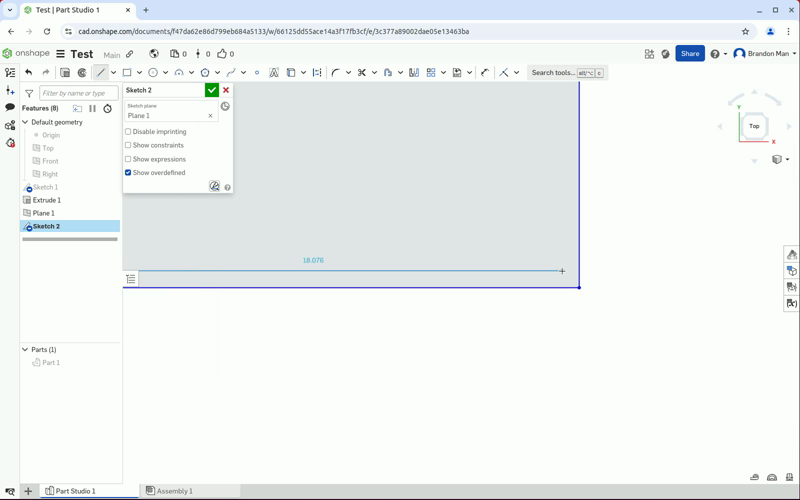
scroll(6)
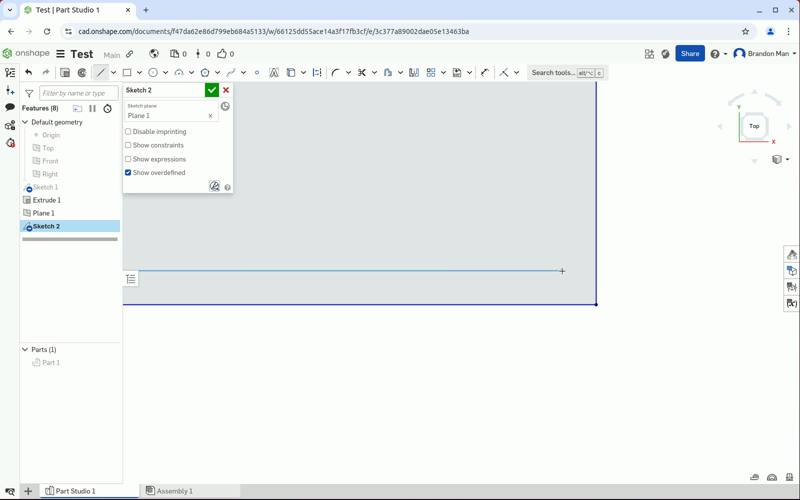
click(562, 270)
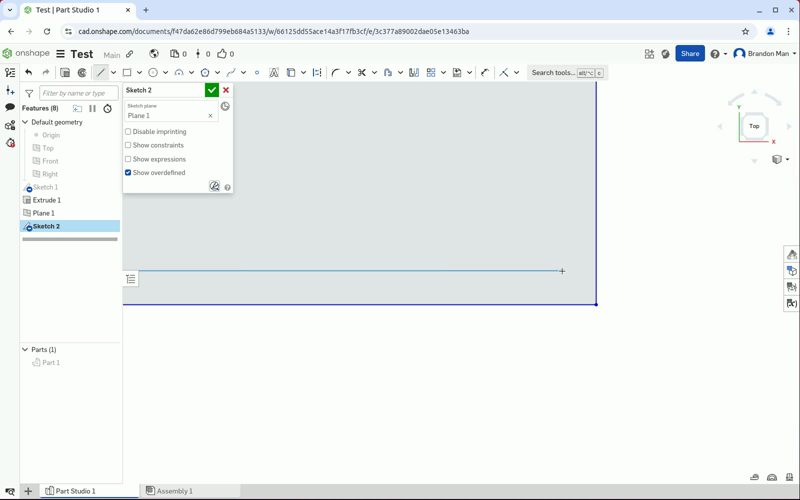
scroll(-6)
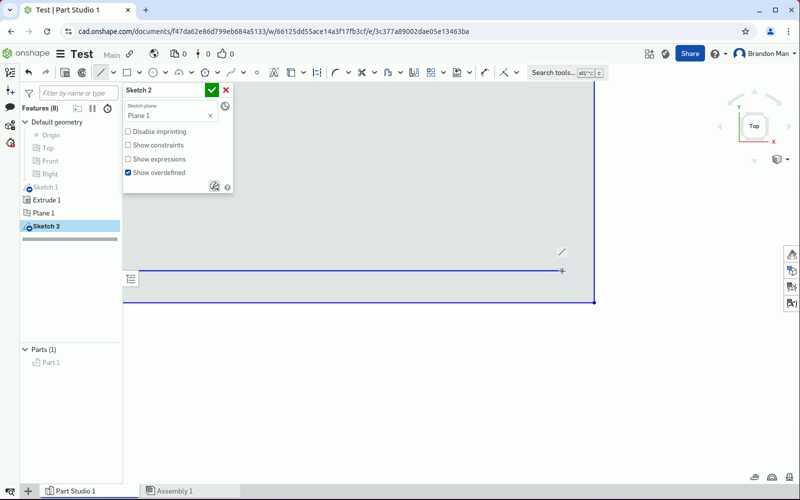
scroll(-6)
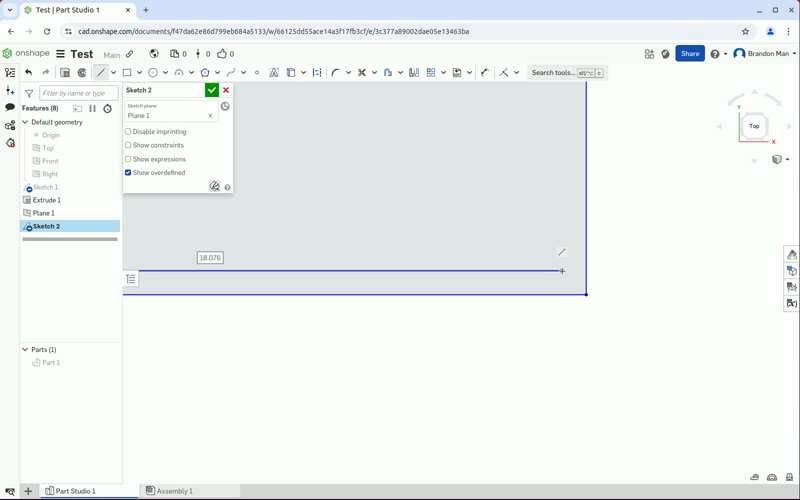
scroll(-6)
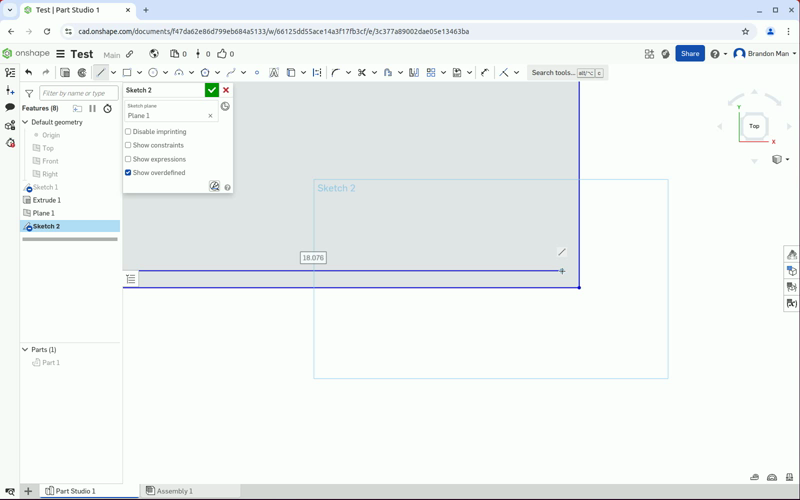
scroll(-6)
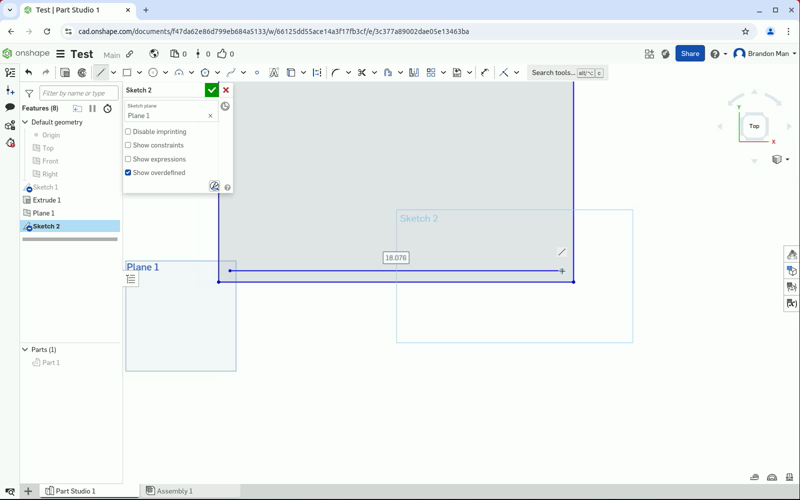
scroll(-6)
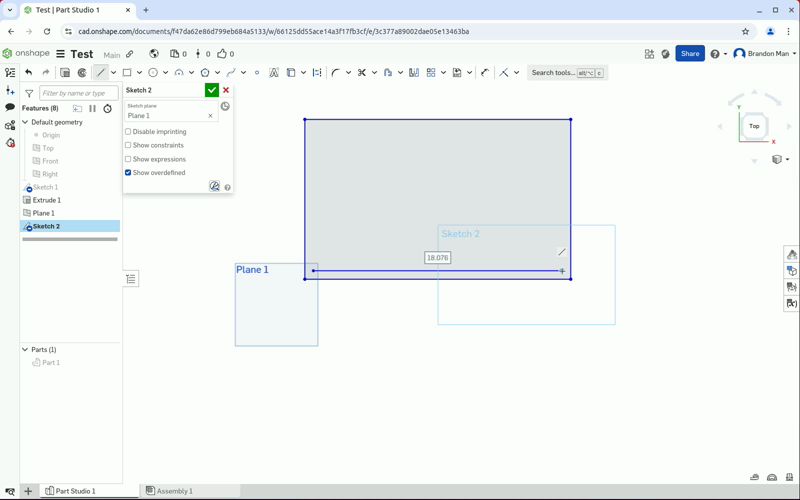
scroll(-6)
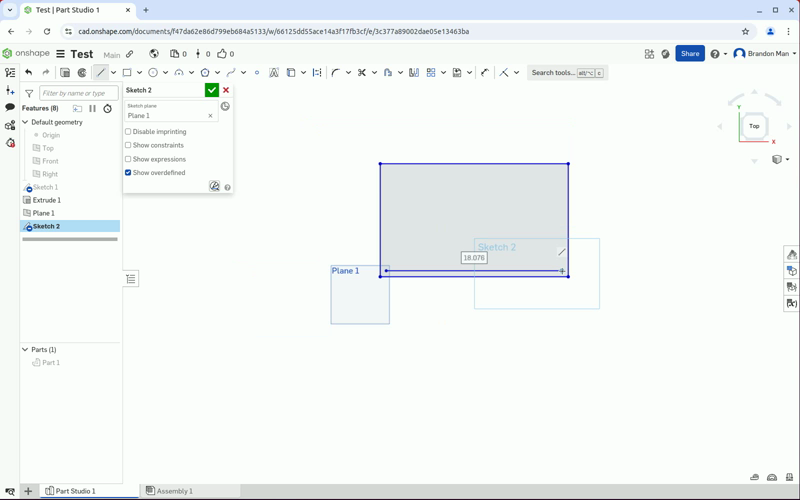
scroll(-6)
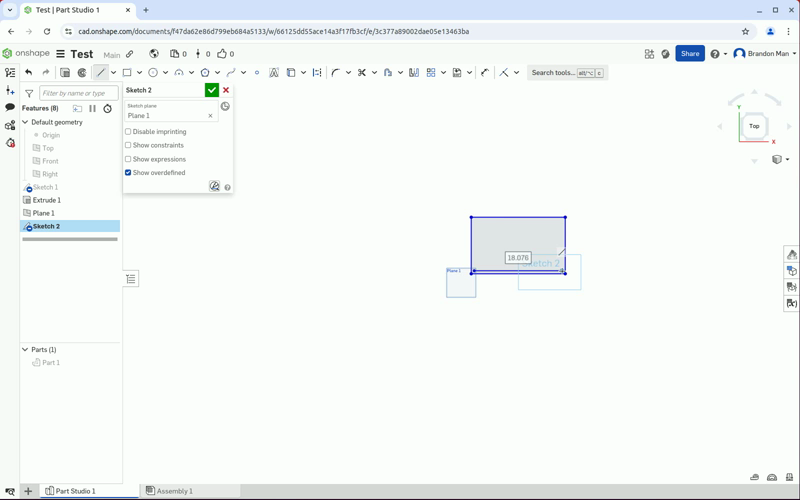
key_up(shift)
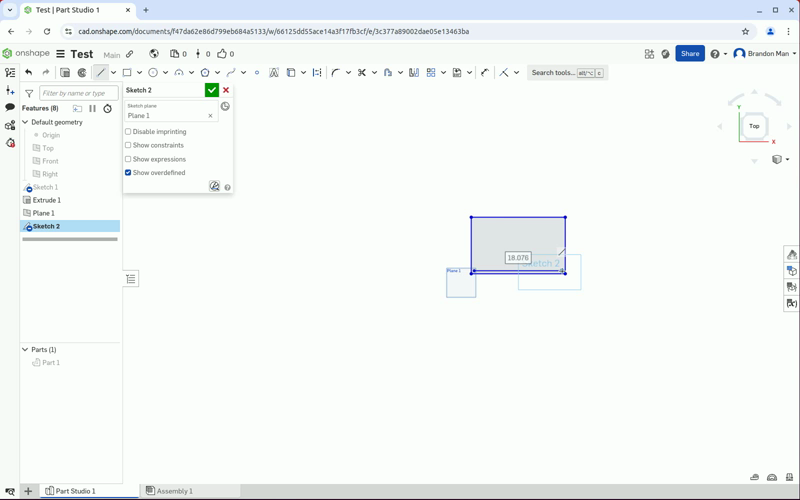
key_down(shift)
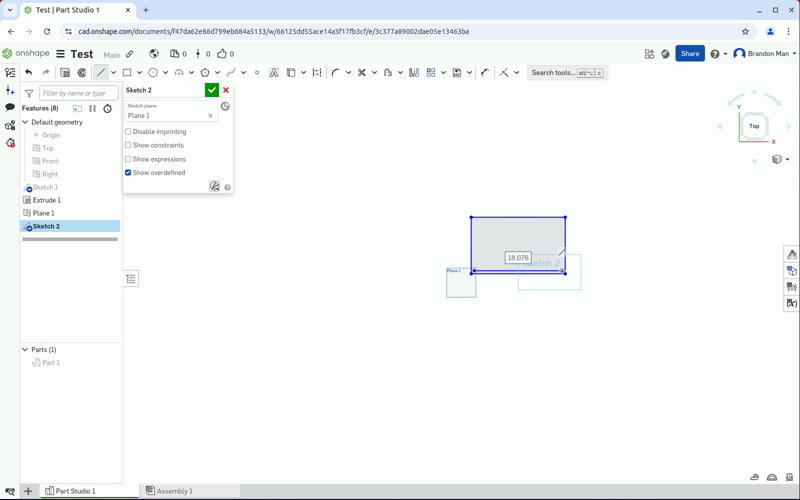
mouse_move(589, 270)
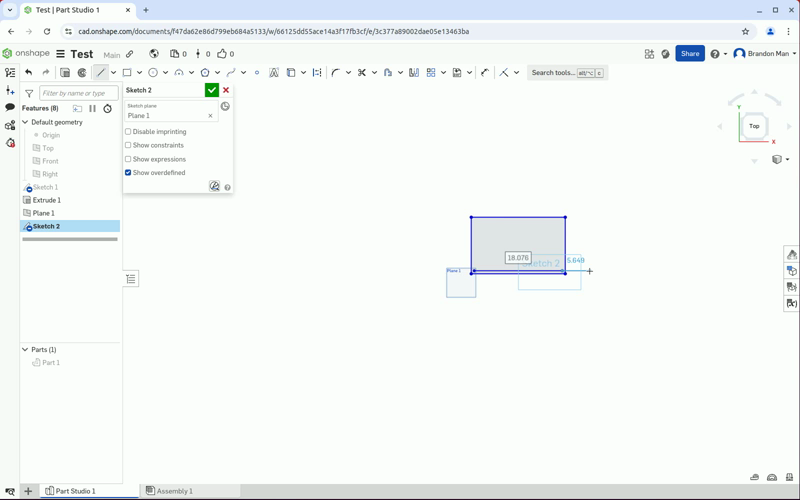
mouse_move(562, 220)
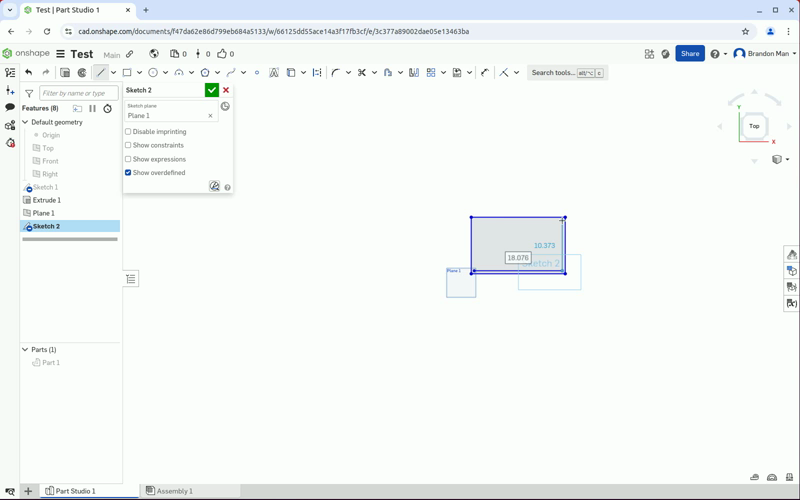
scroll(6)
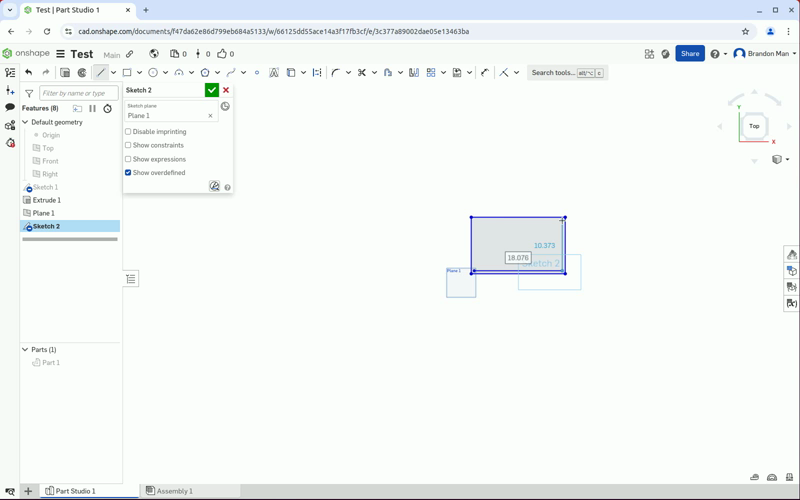
scroll(6)
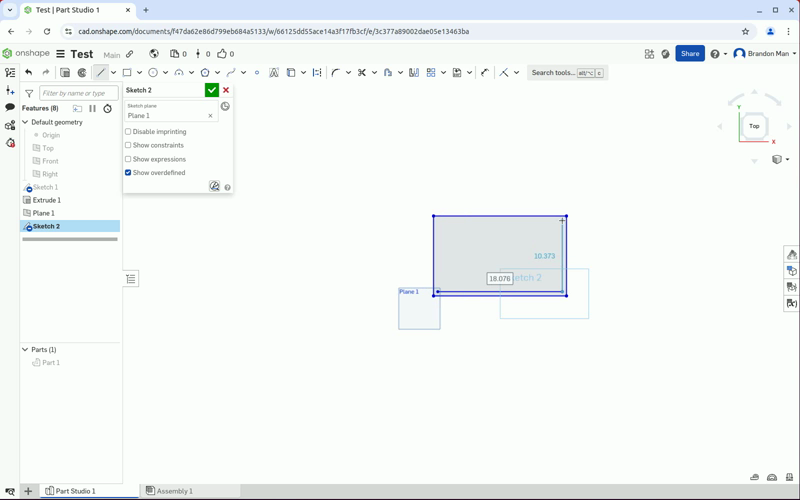
scroll(6)
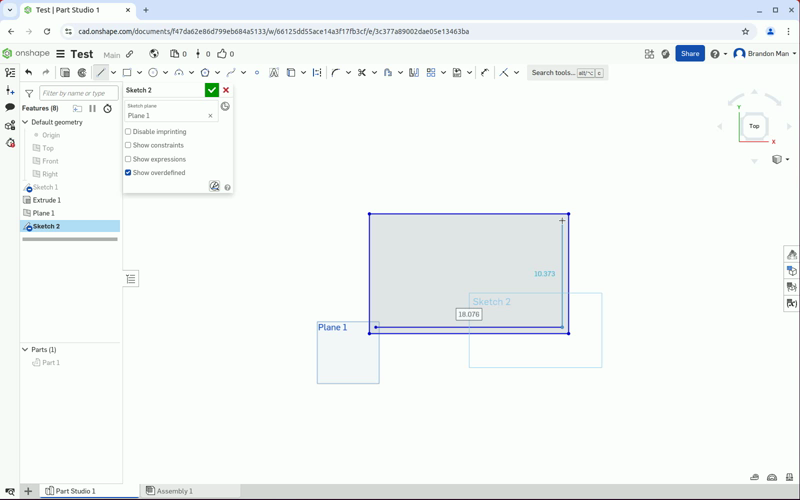
scroll(6)
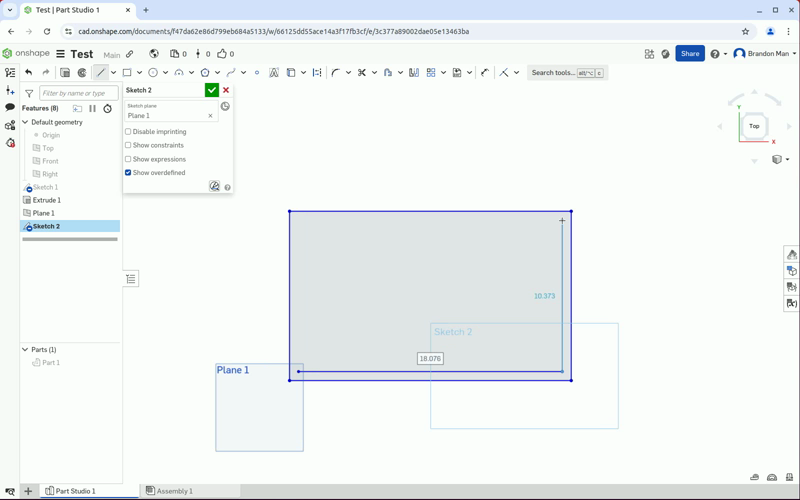
scroll(6)
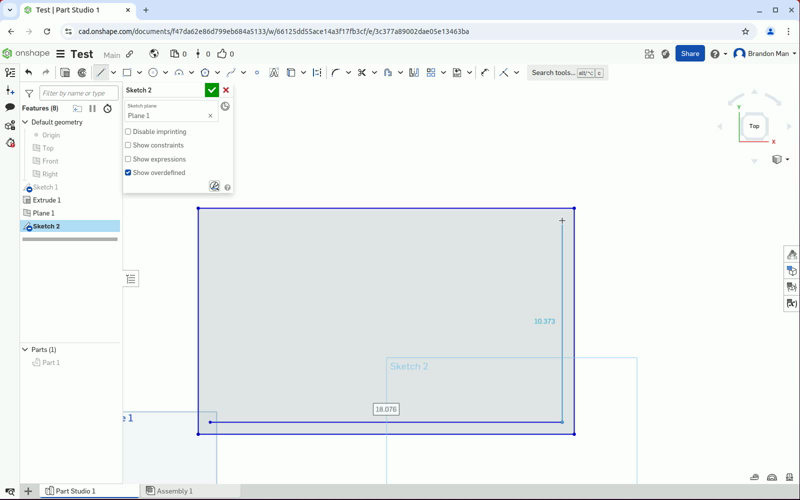
scroll(6)
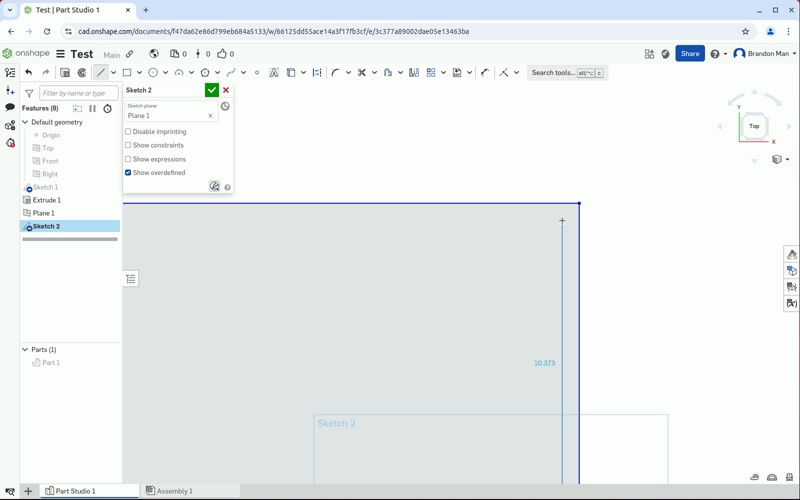
scroll(6)
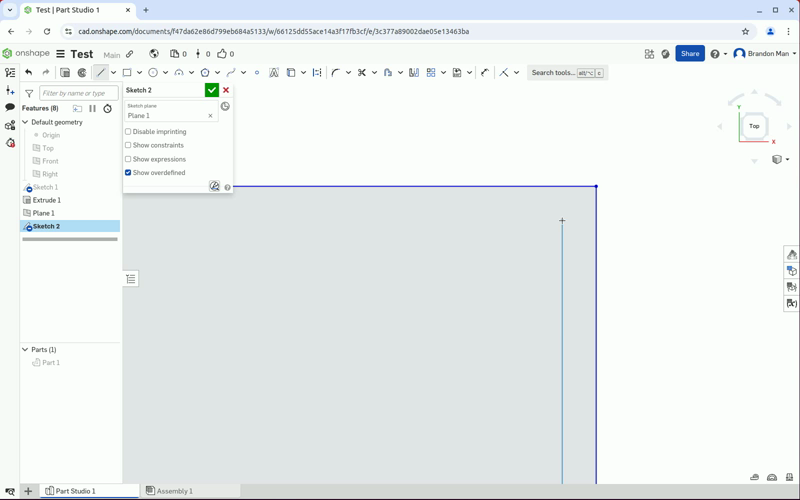
click(562, 220)
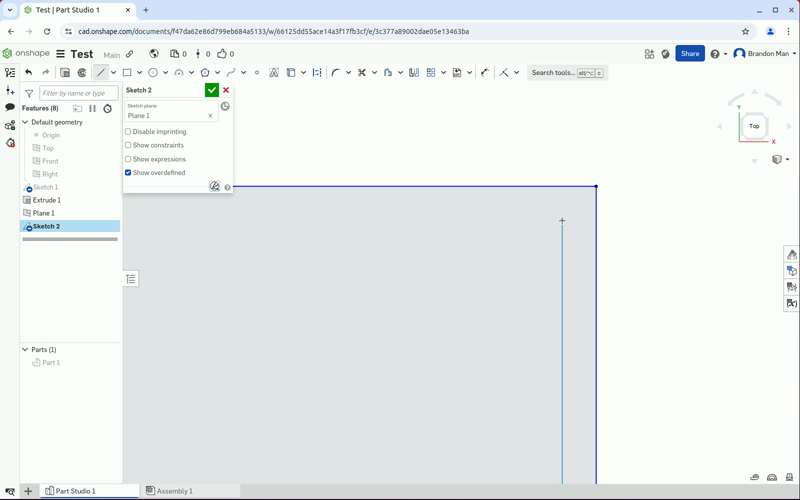
scroll(-6)
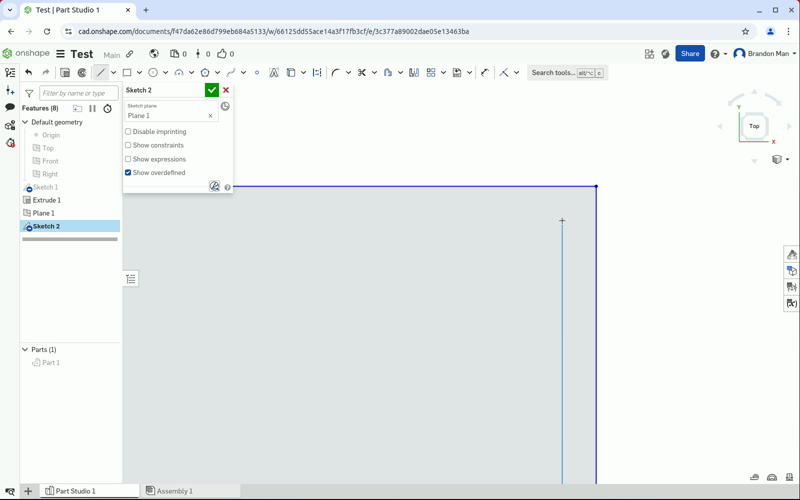
scroll(-6)
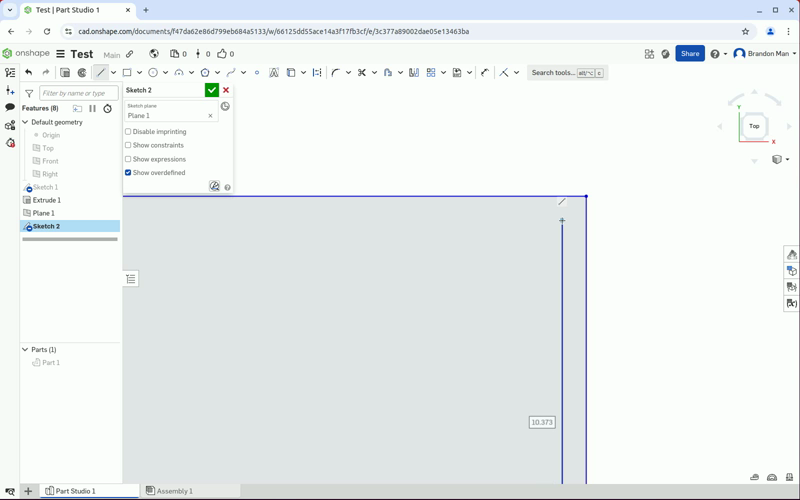
scroll(-6)
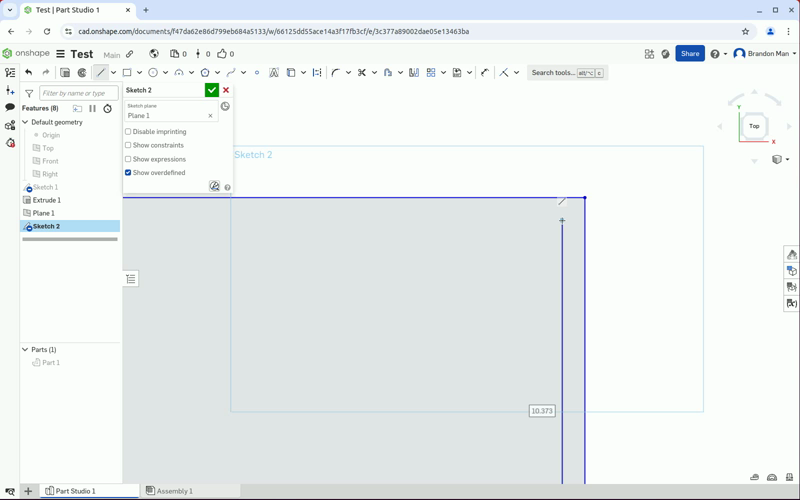
scroll(-6)
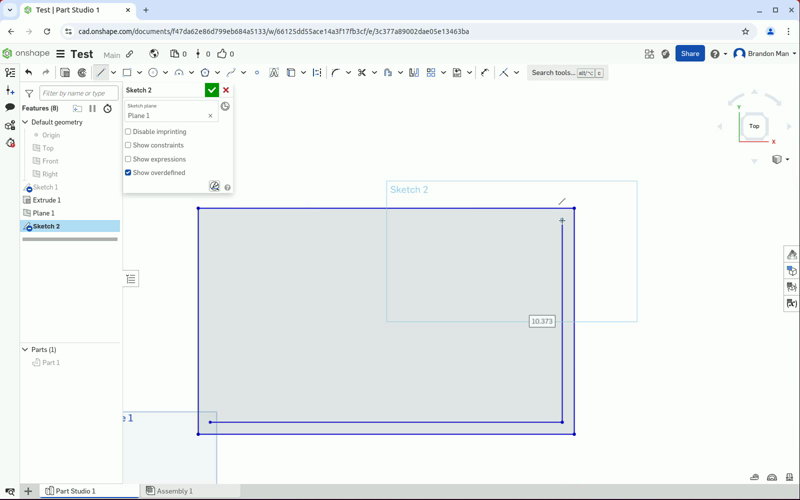
scroll(-6)
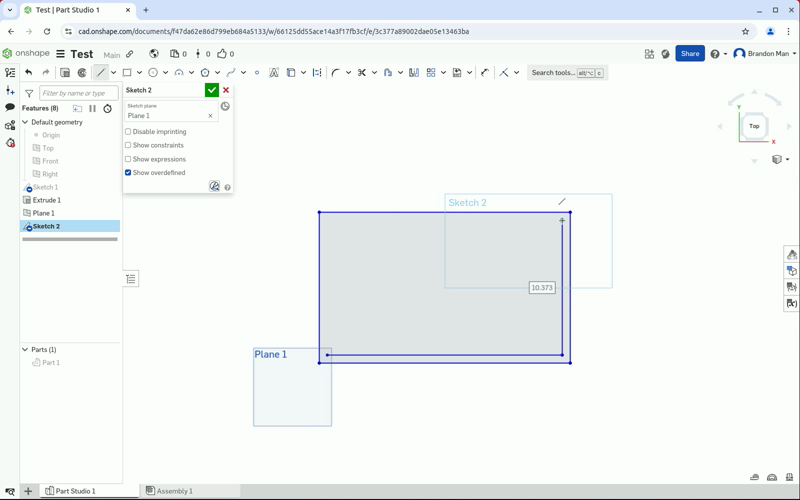
scroll(-6)
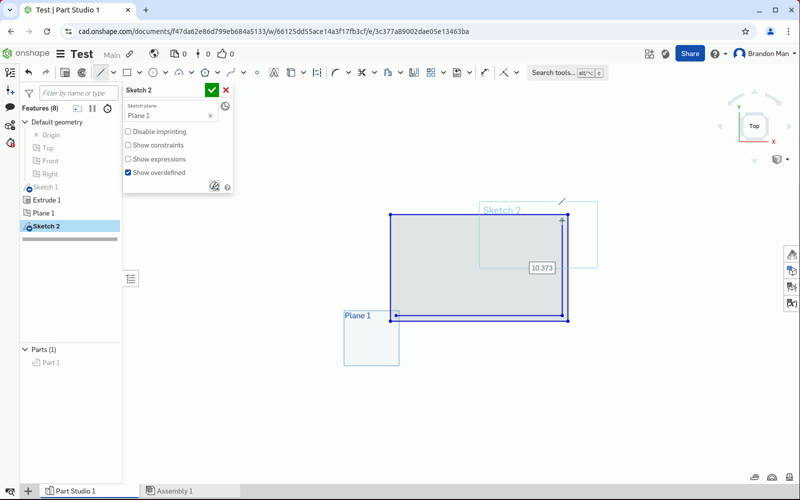
scroll(-6)
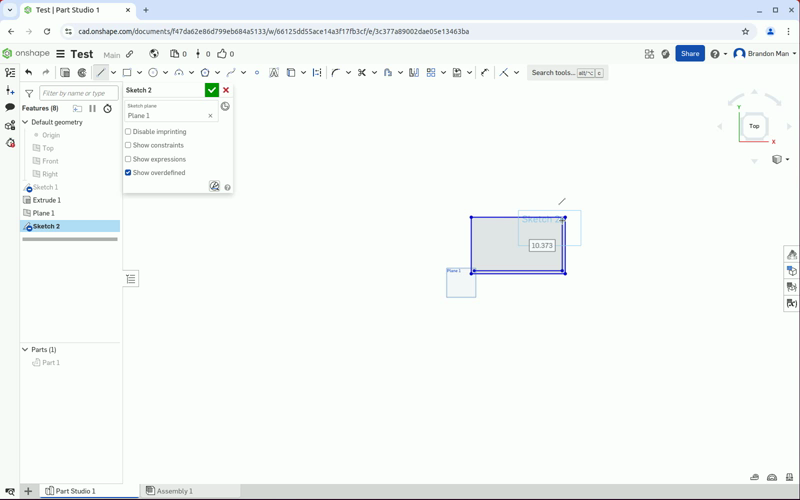
key_up(shift)
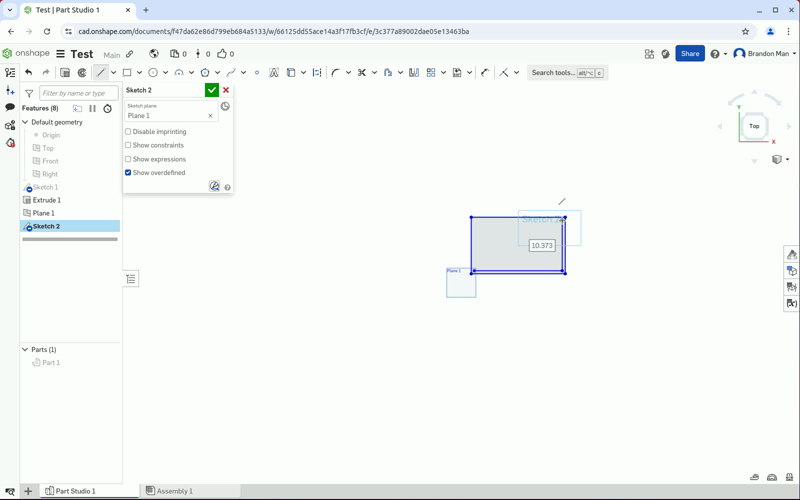
key_down(shift)
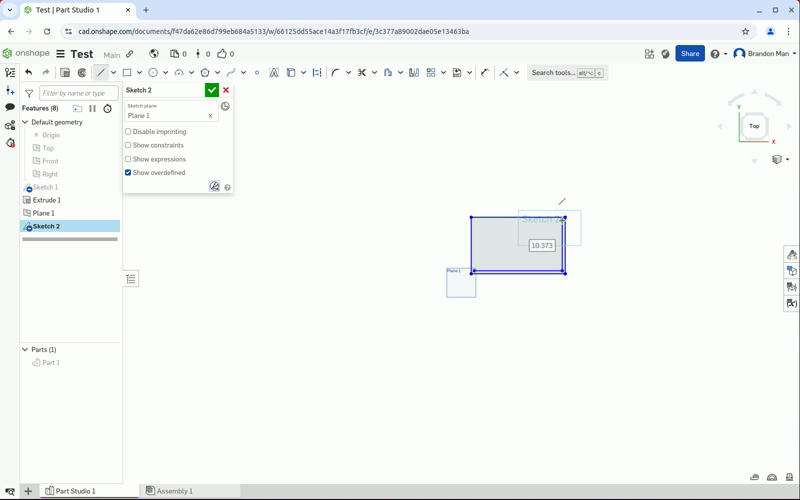
mouse_move(474, 220)
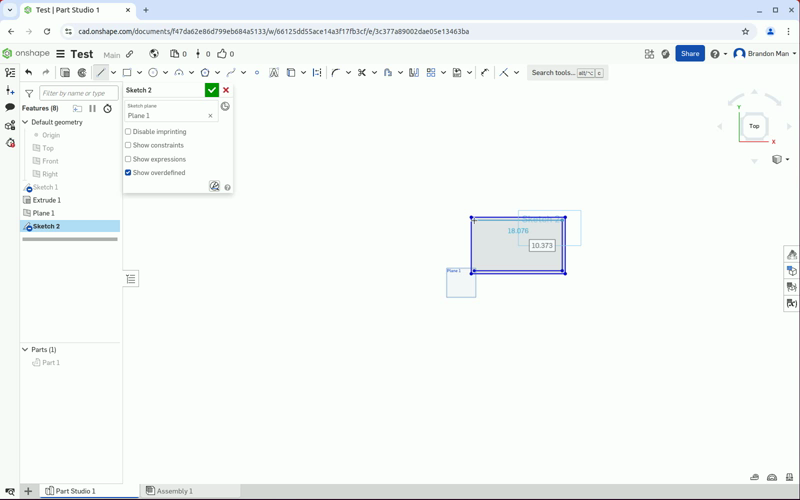
scroll(6)
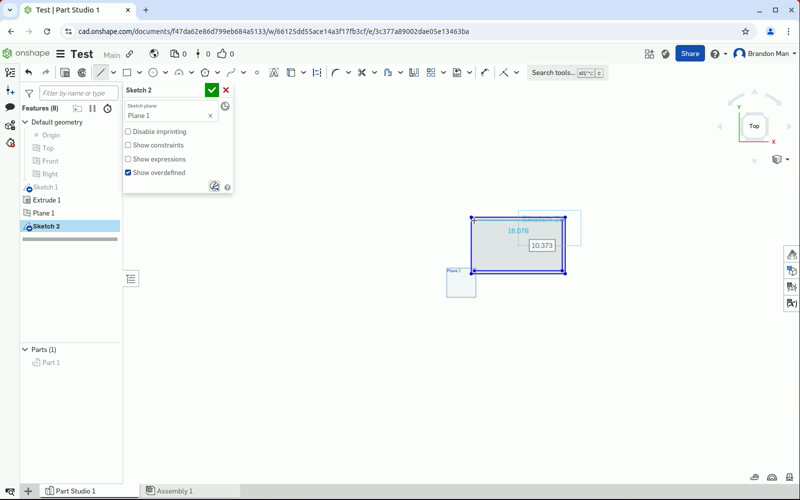
scroll(6)
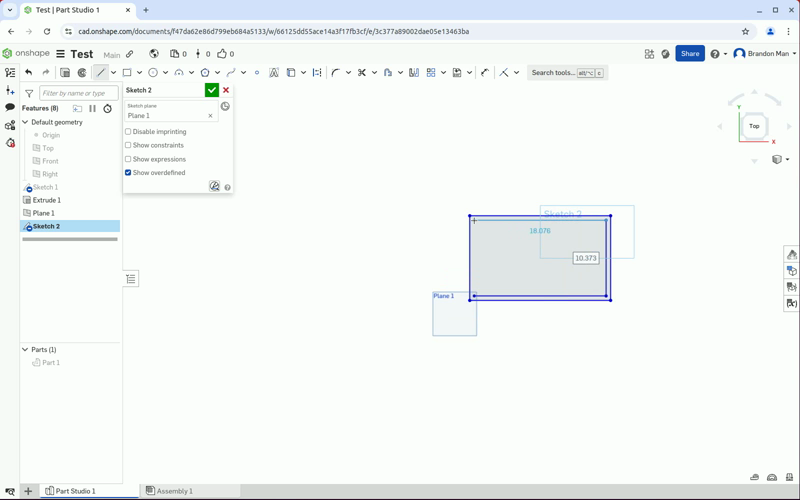
scroll(6)
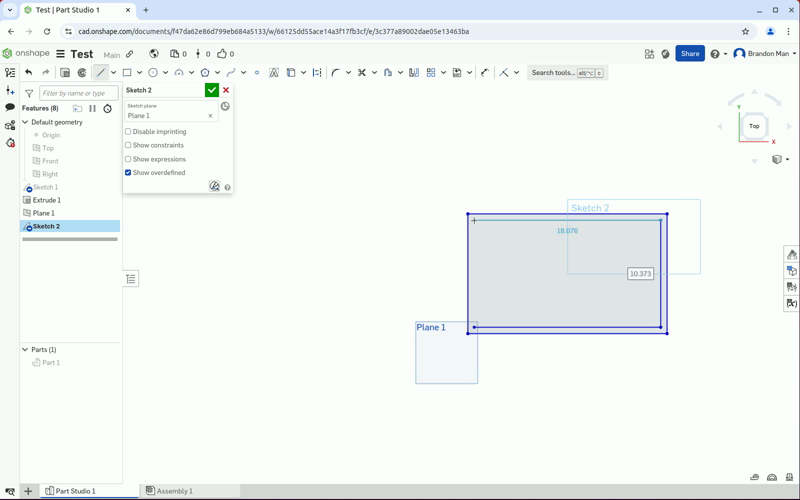
scroll(6)
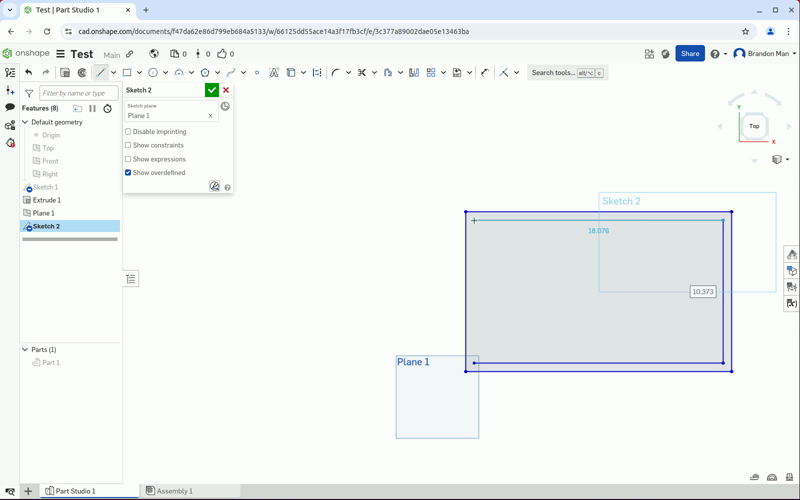
scroll(6)
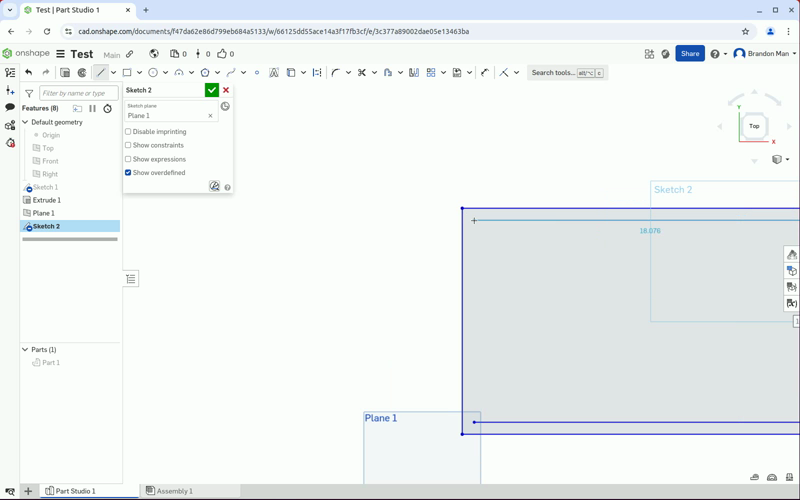
scroll(6)
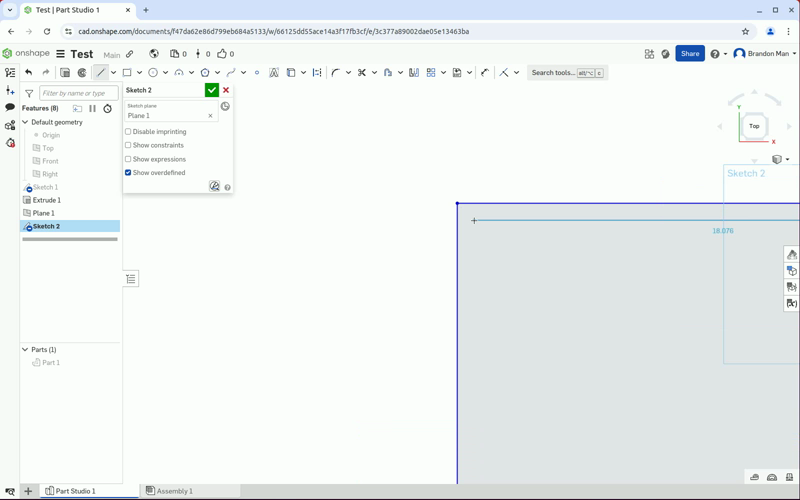
scroll(6)
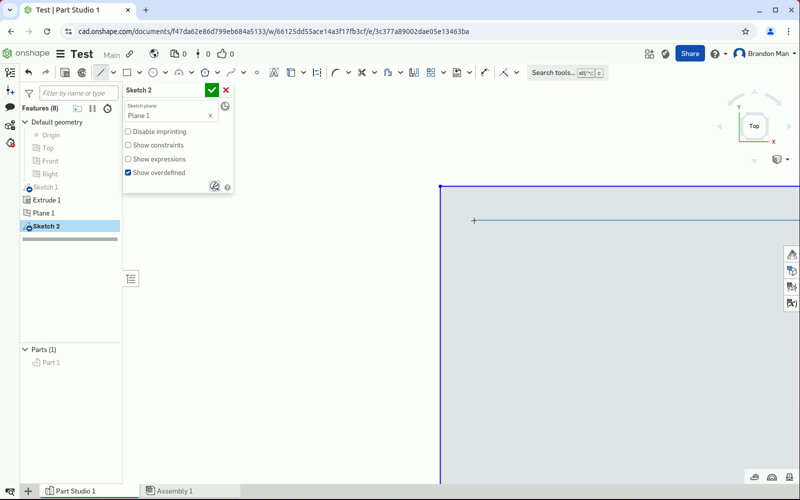
click(474, 220)
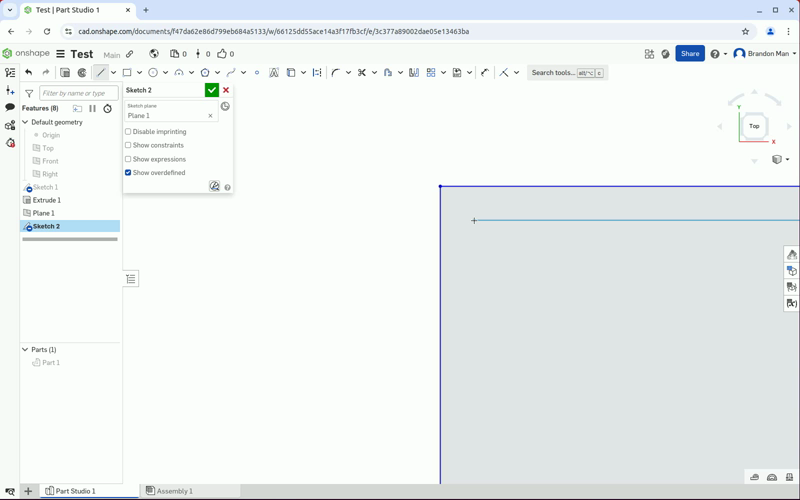
scroll(-6)
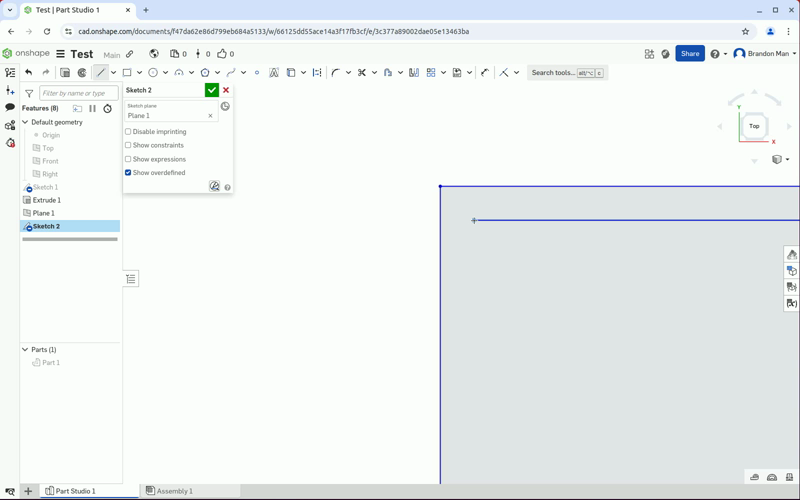
scroll(-6)
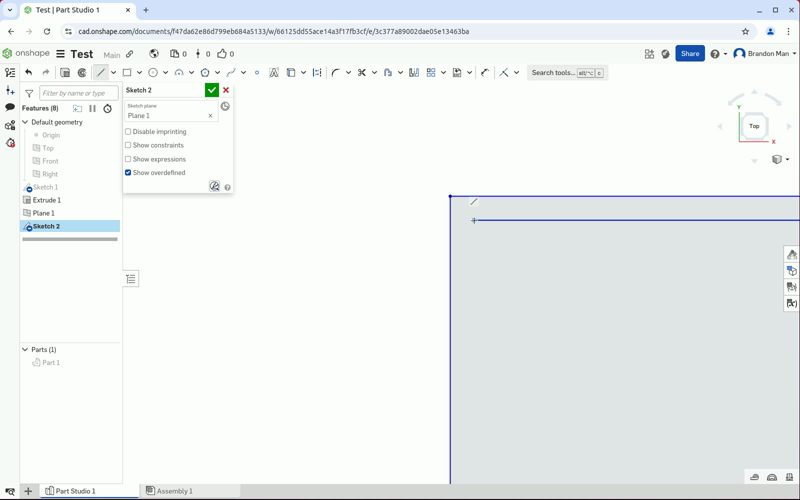
scroll(-6)
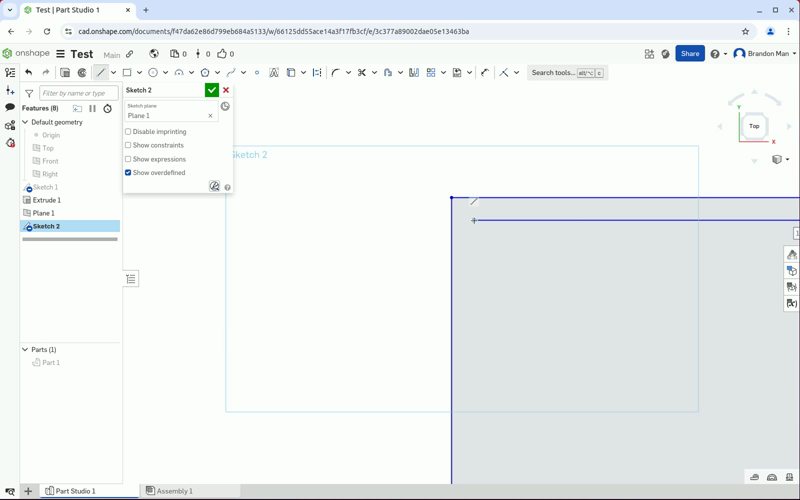
scroll(-6)
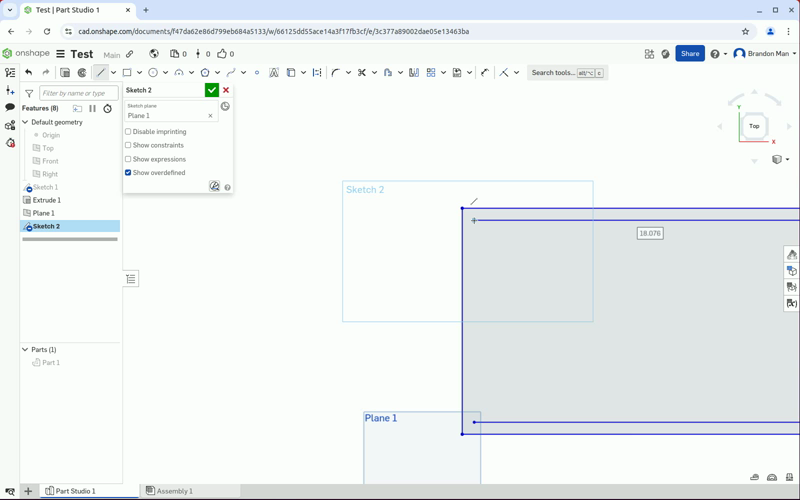
scroll(-6)
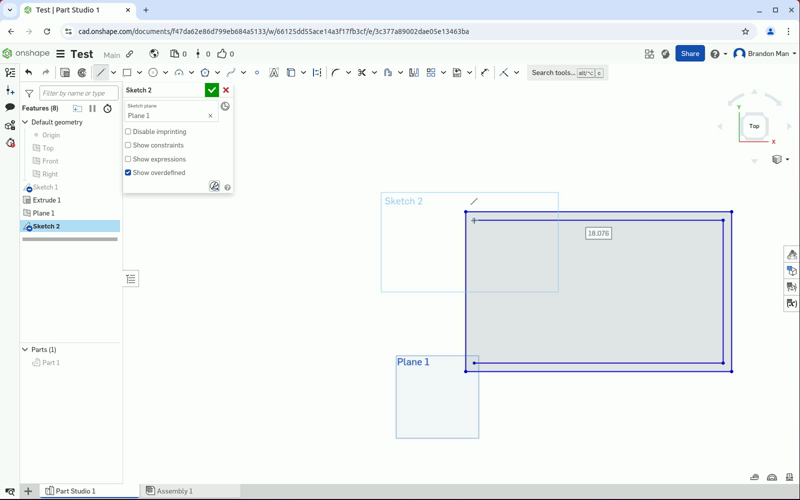
scroll(-6)
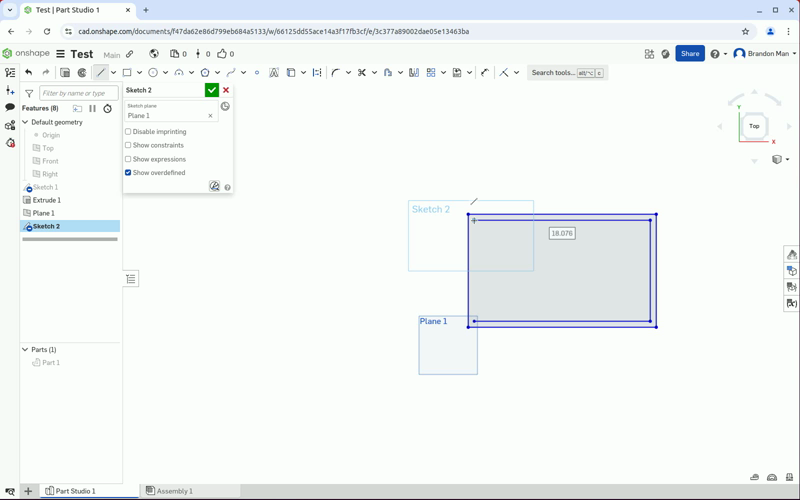
scroll(-6)
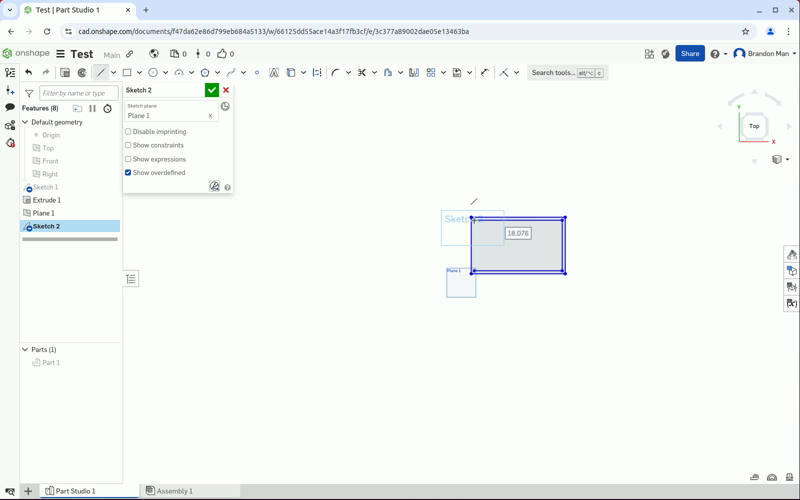
key_up(shift)
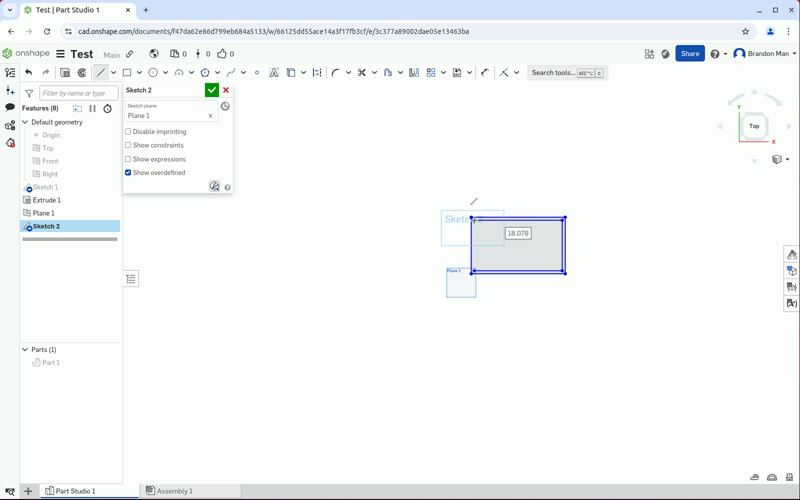
mouse_move(504, 220)
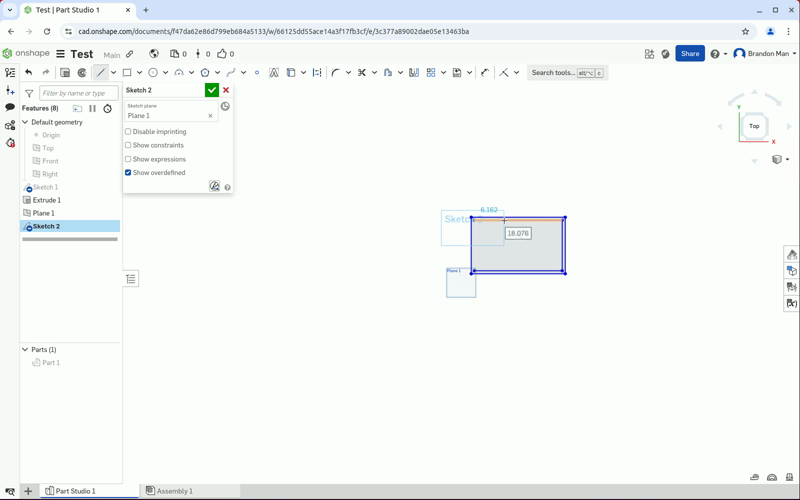
key_down(shift)
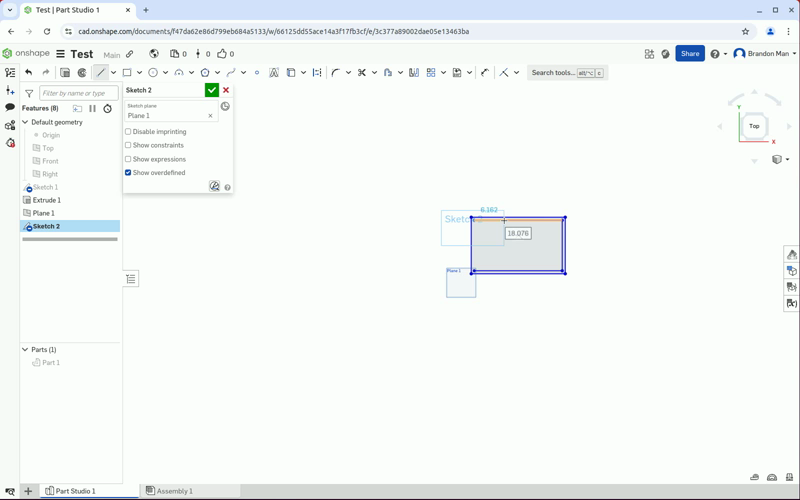
mouse_move(474, 270)
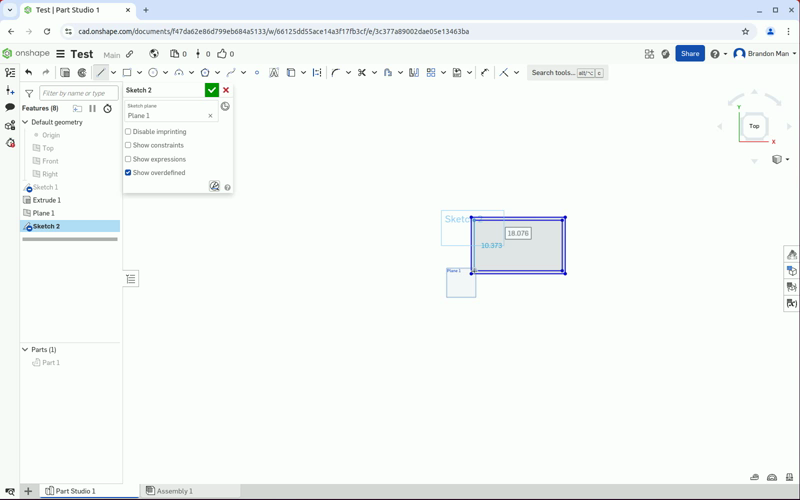
scroll(6)
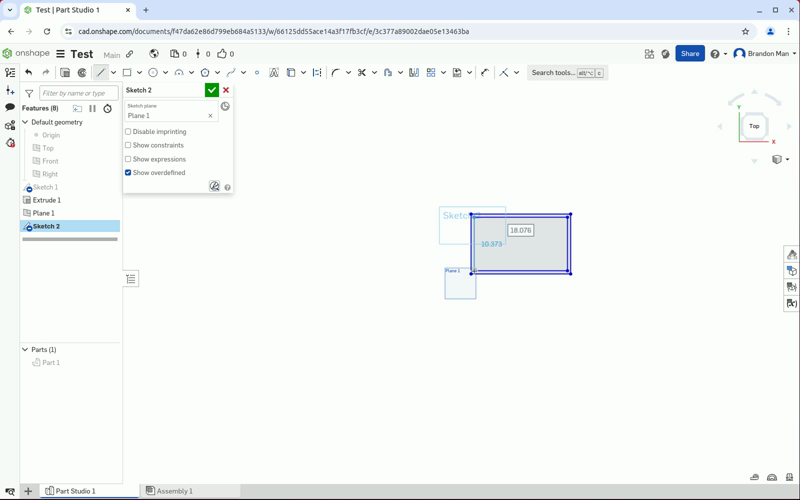
scroll(6)
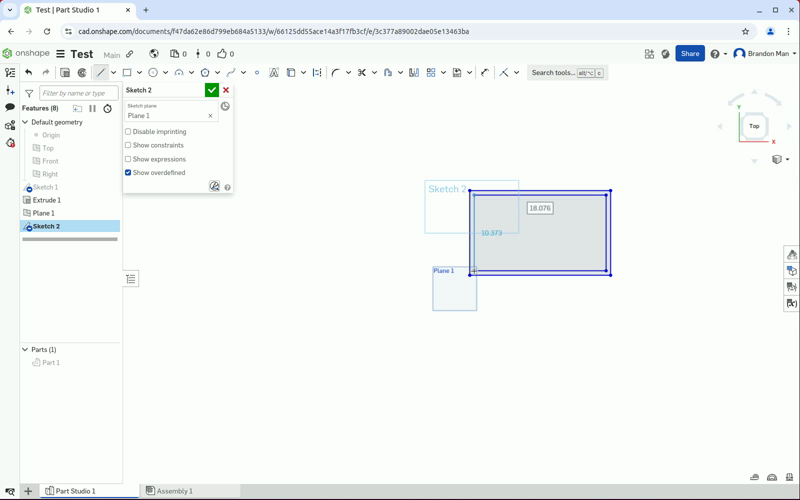
scroll(6)
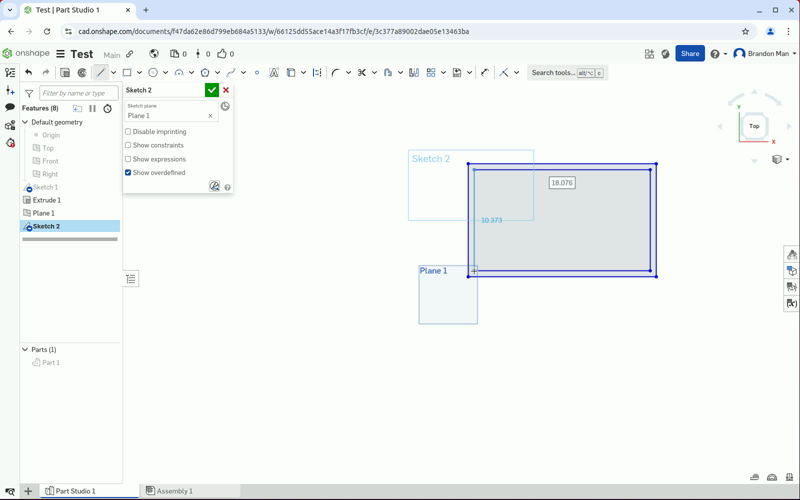
scroll(6)
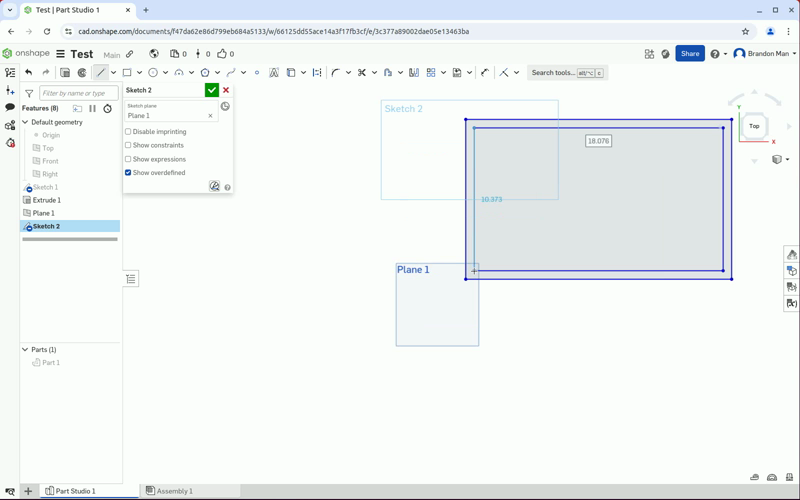
scroll(6)
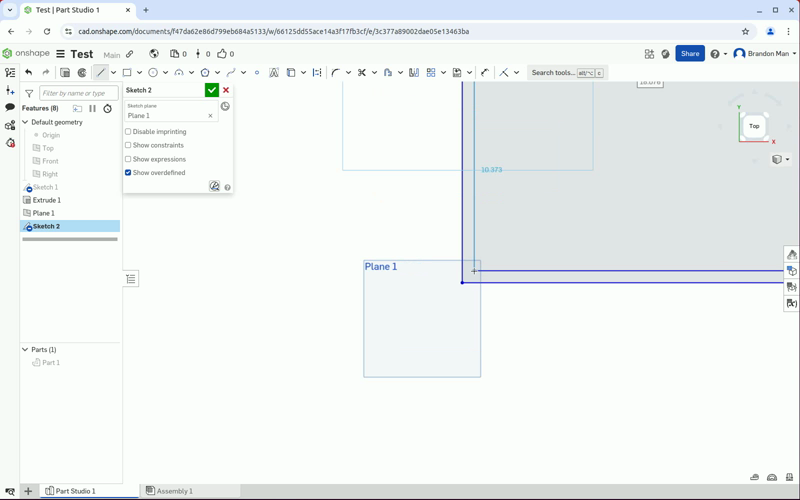
scroll(6)
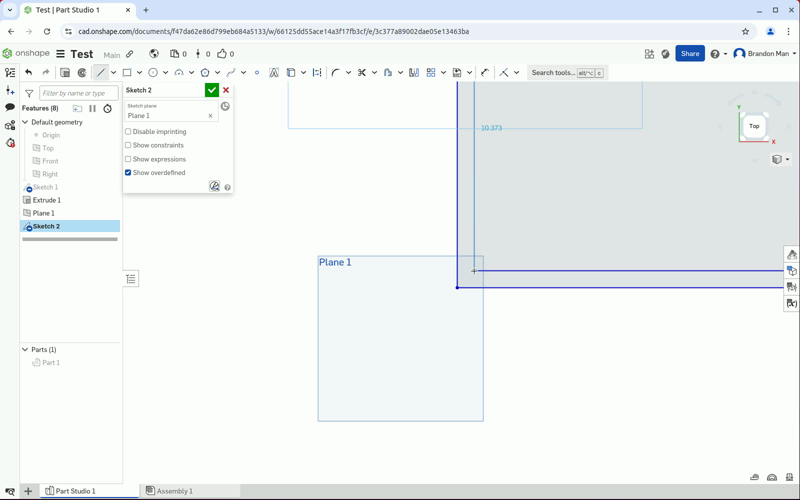
scroll(6)
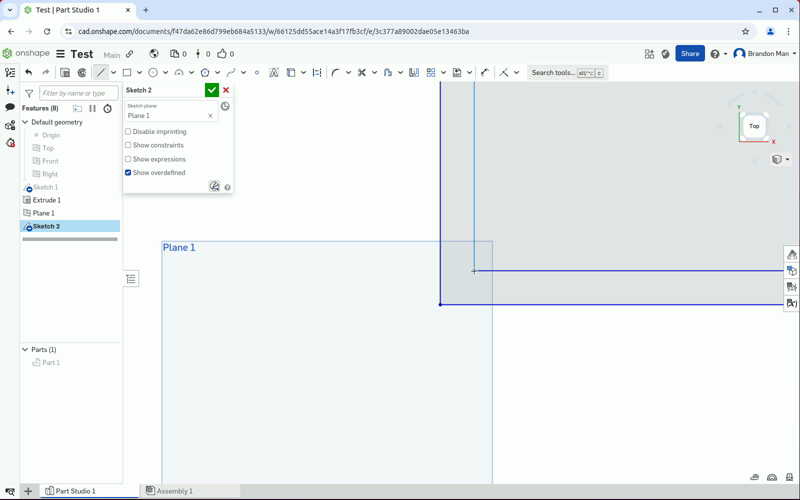
key_up(shift)
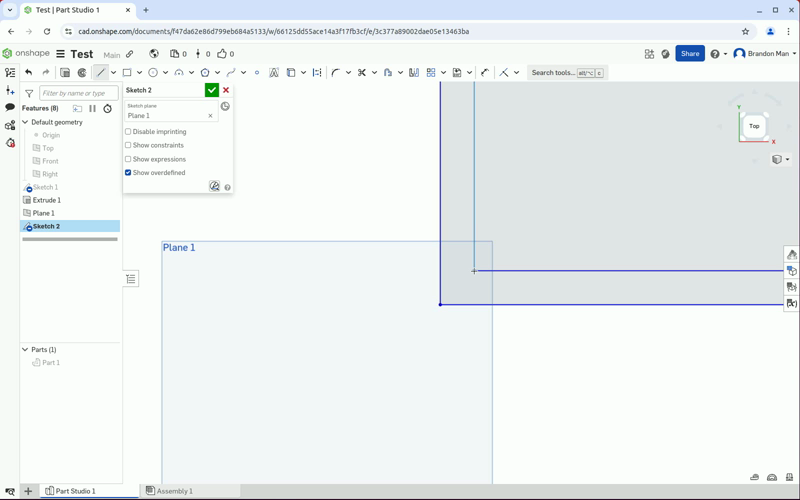
click(474, 270)
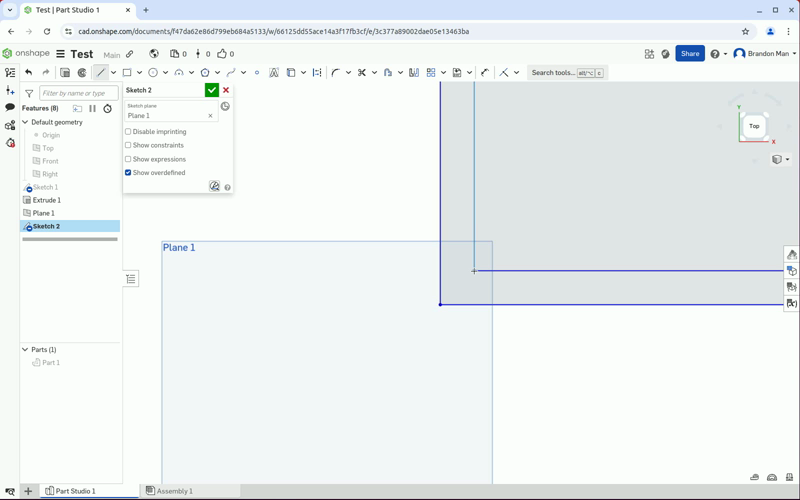
scroll(-6)
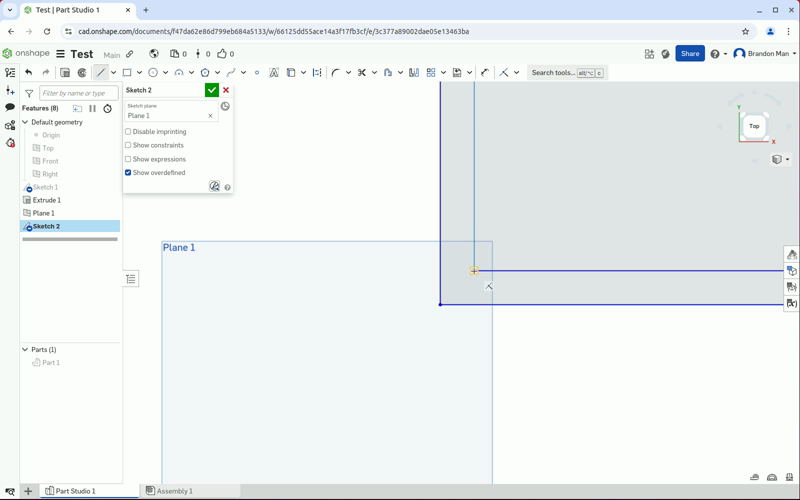
scroll(-6)
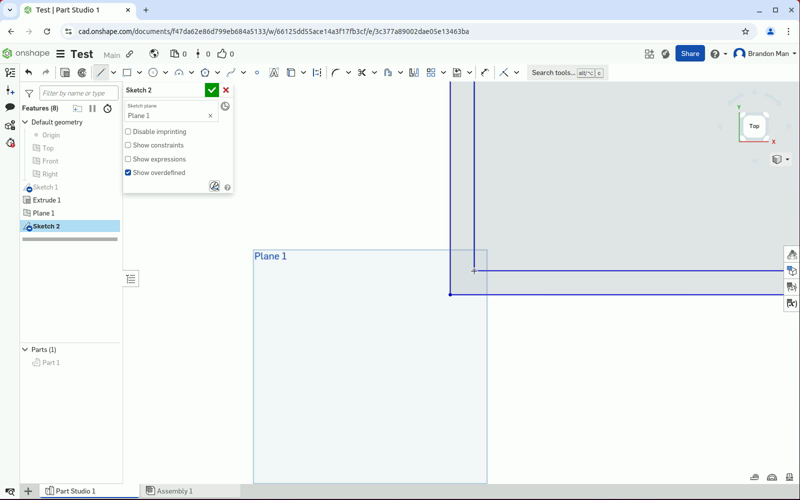
scroll(-6)
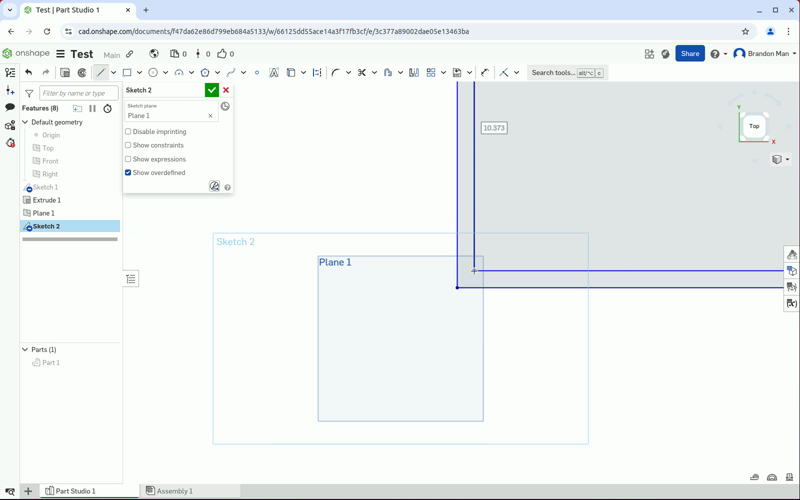
scroll(-6)
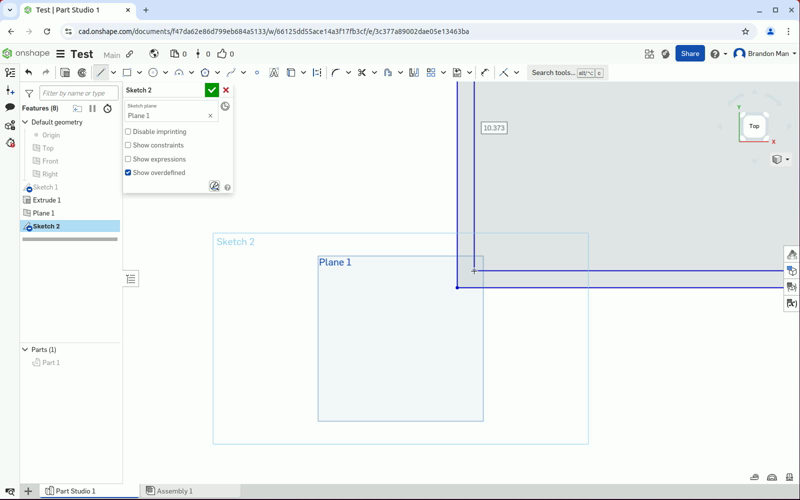
scroll(-6)
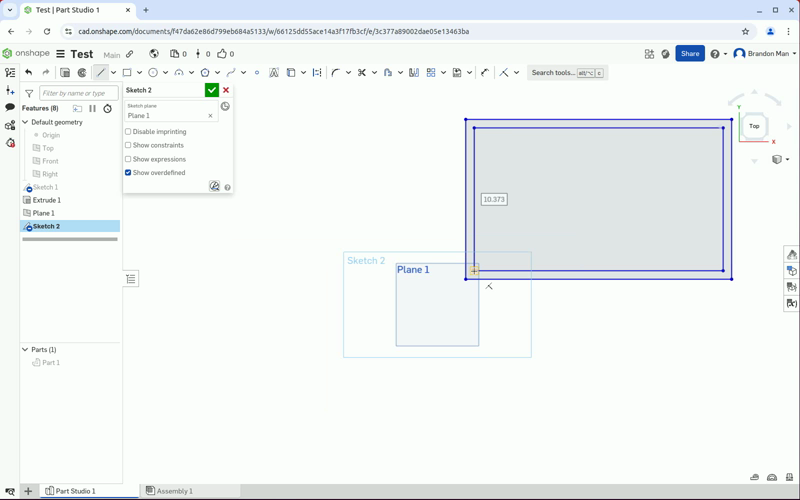
scroll(-6)
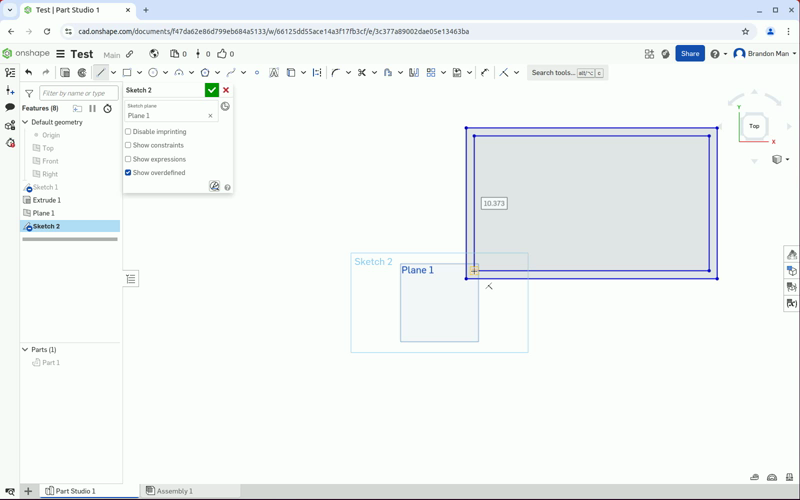
scroll(-6)
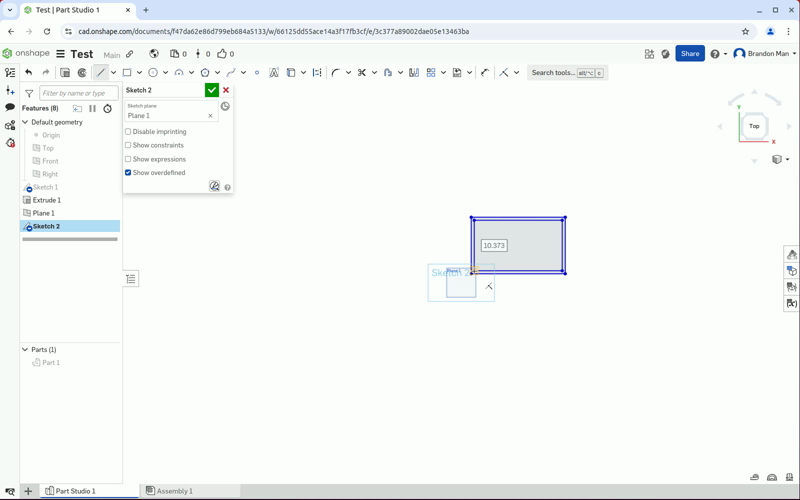
key(esc)
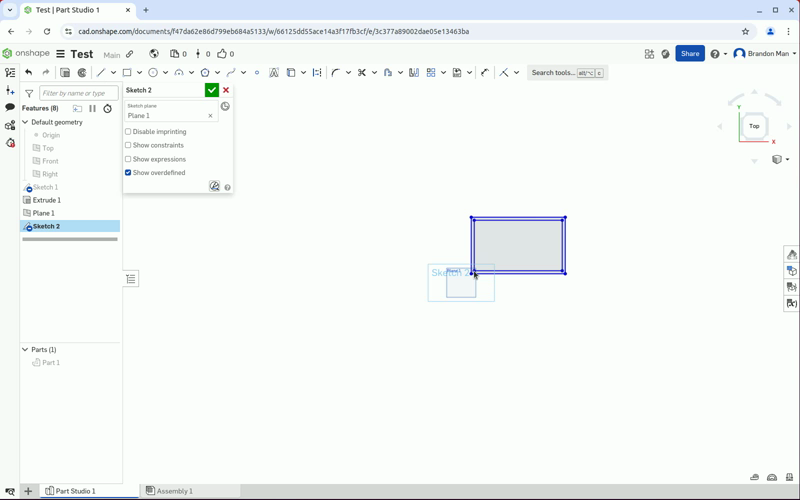
mouse_move(534, 218)
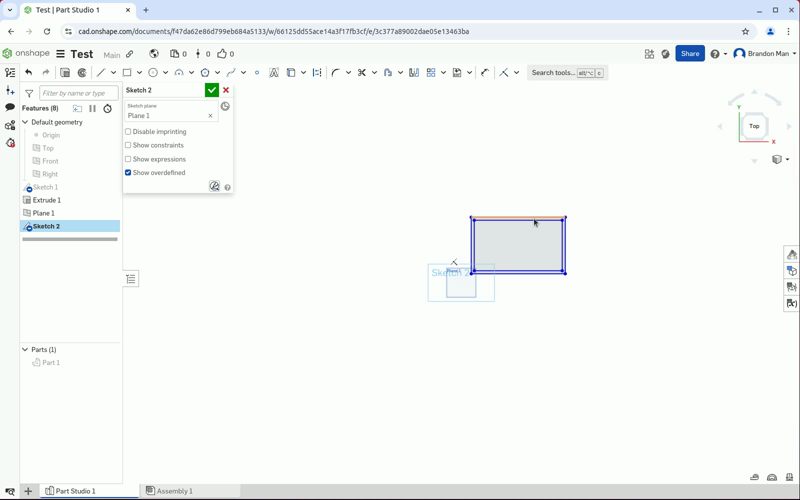
scroll(6)
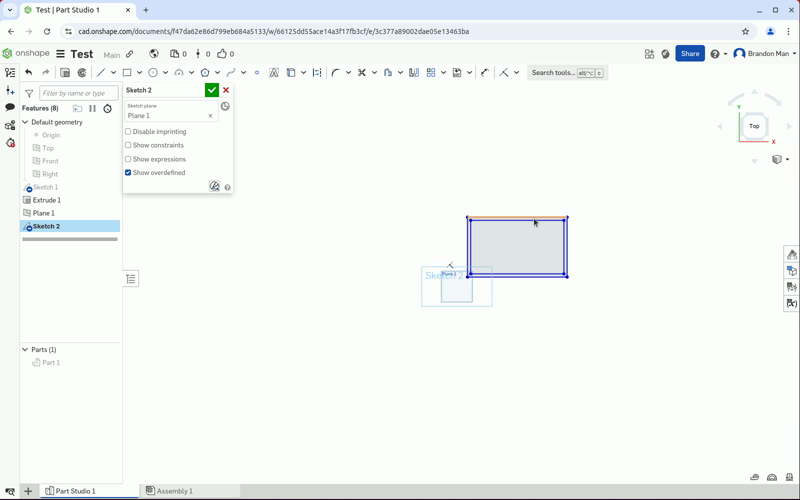
scroll(6)
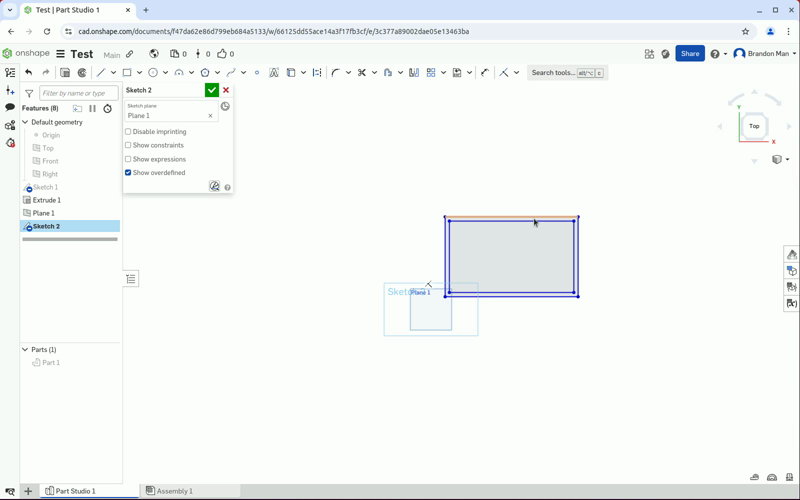
scroll(6)
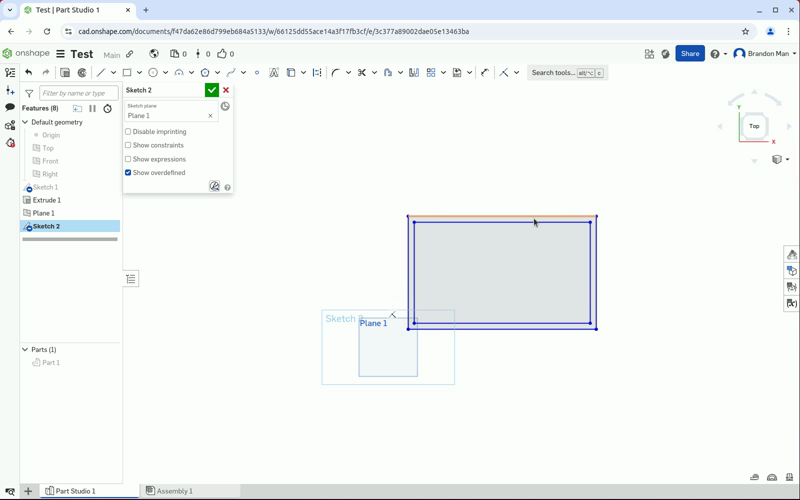
scroll(6)
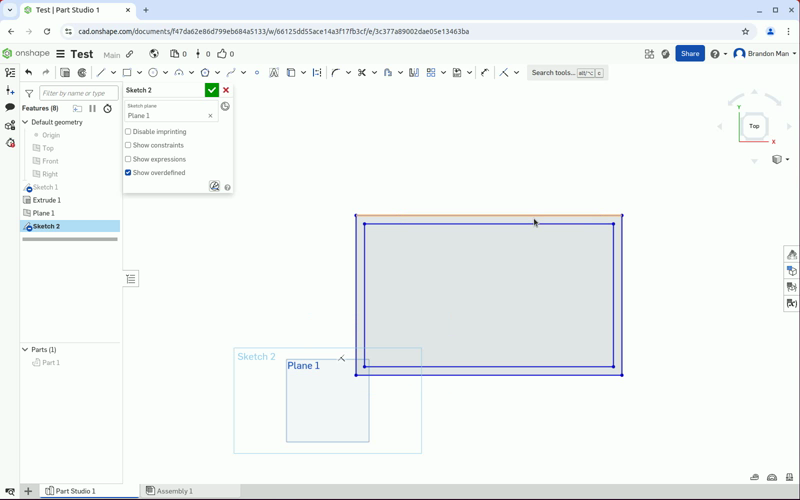
scroll(6)
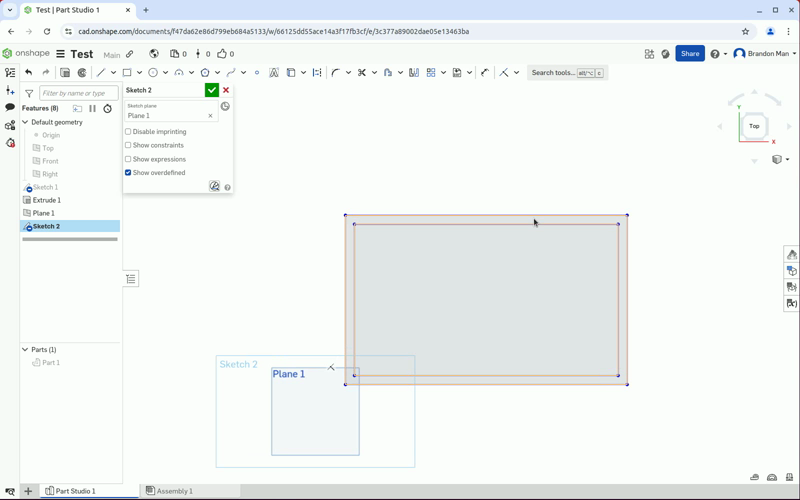
scroll(6)
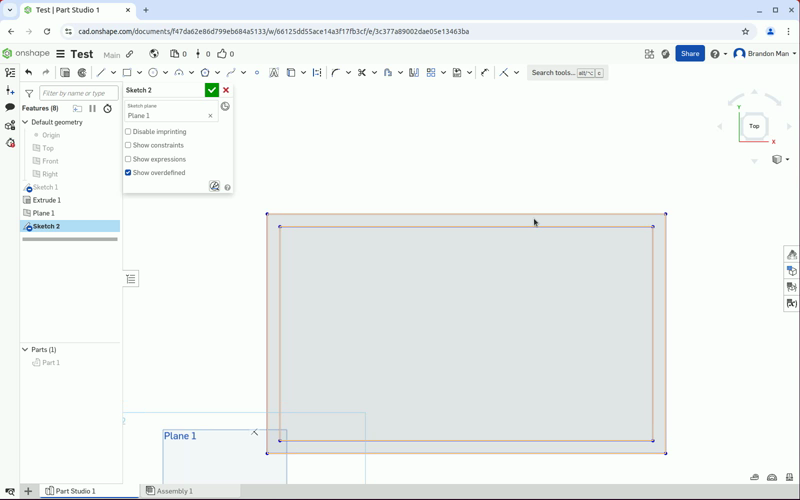
scroll(6)
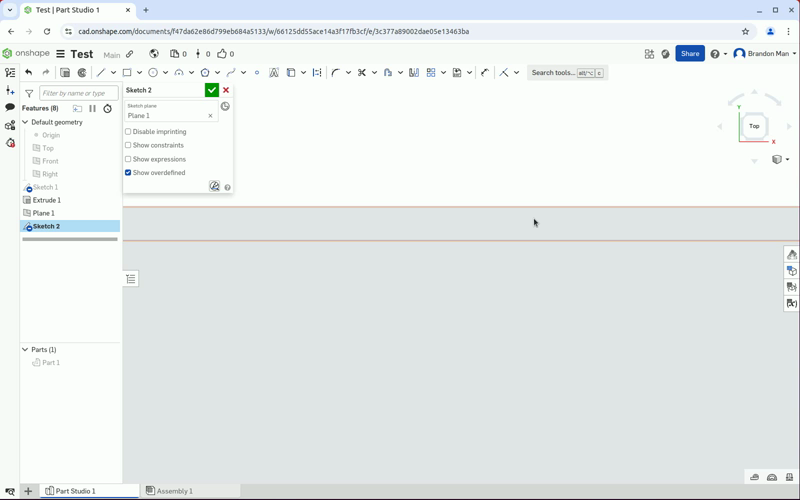
click(534, 218)
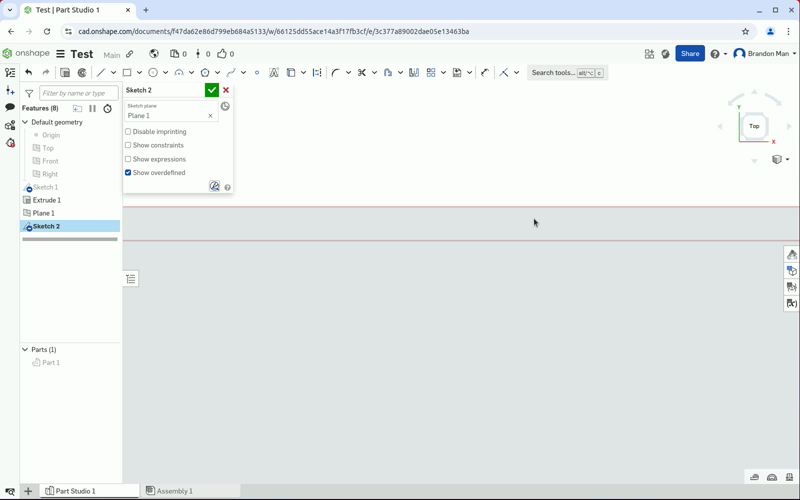
scroll(-6)
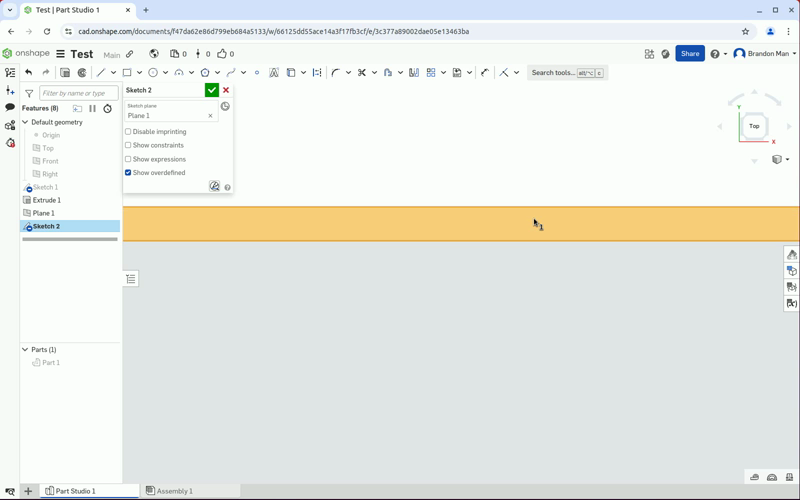
scroll(-6)
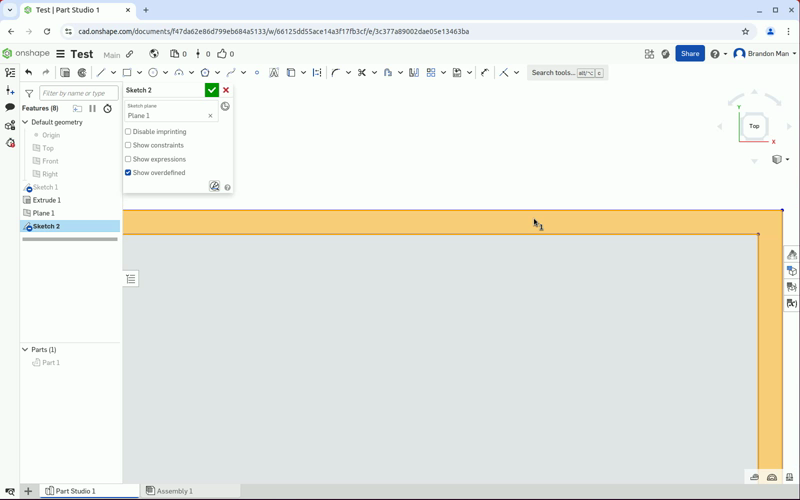
scroll(-6)
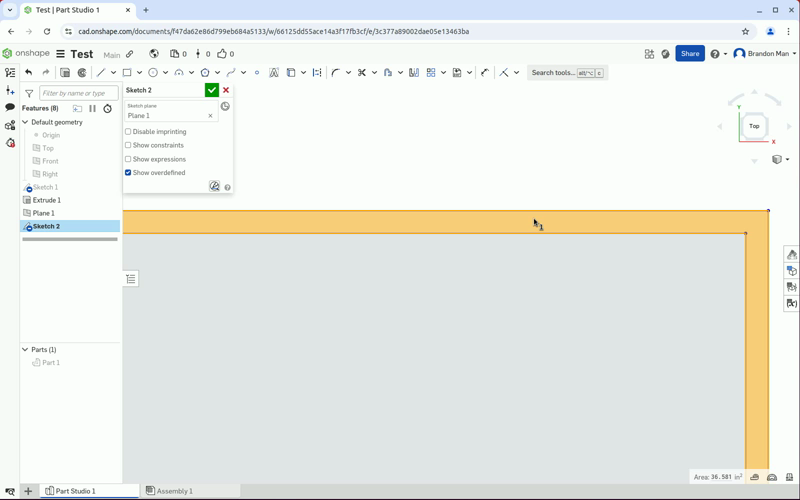
scroll(-6)
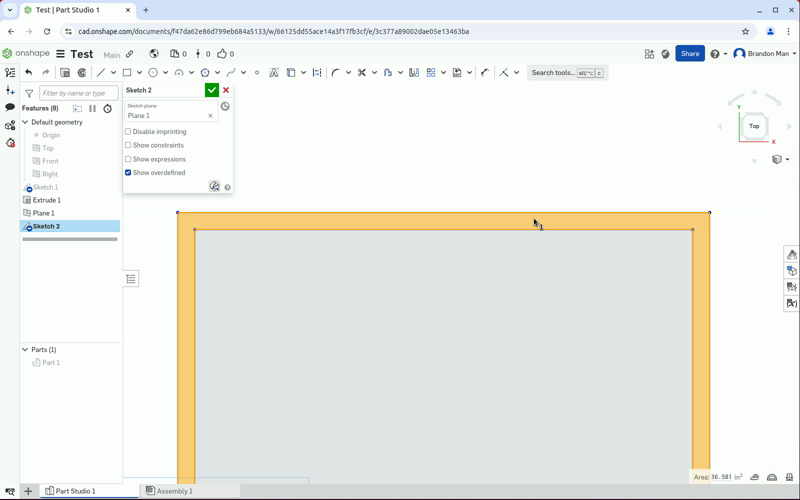
scroll(-6)
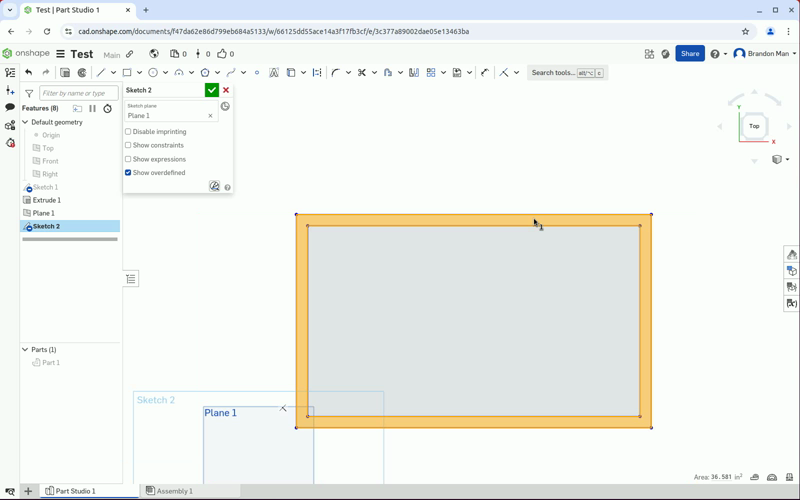
scroll(-6)
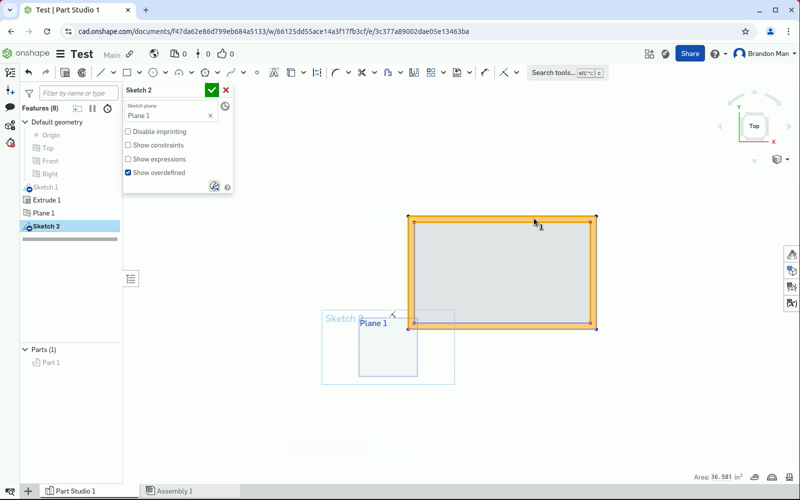
scroll(-6)
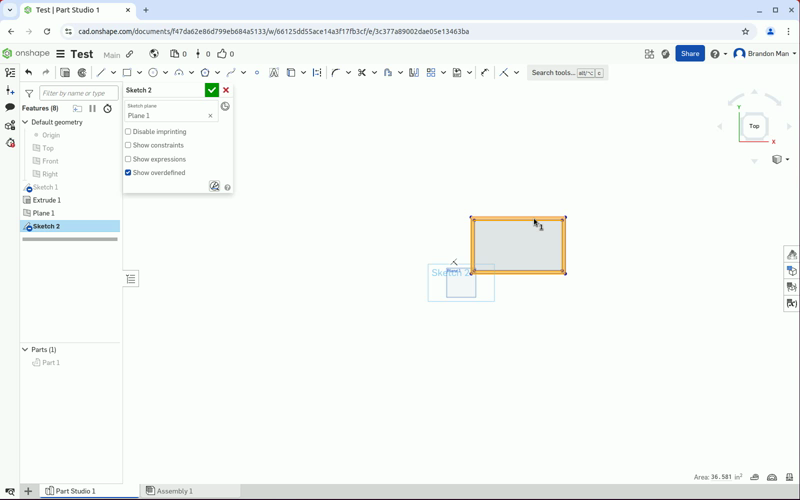
mouse_move(73, 352)
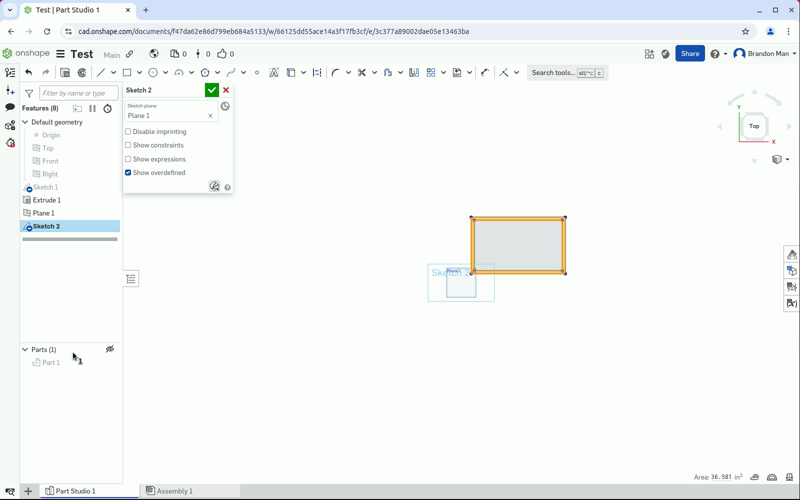
key(shift+y)
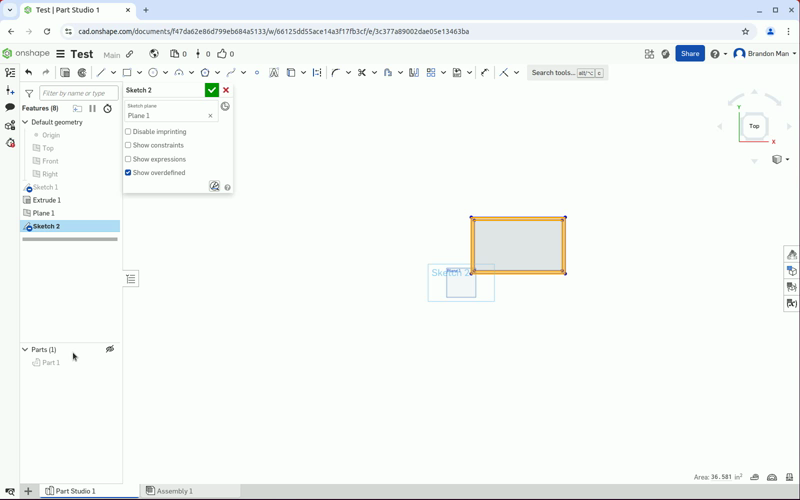
key(shift+e)
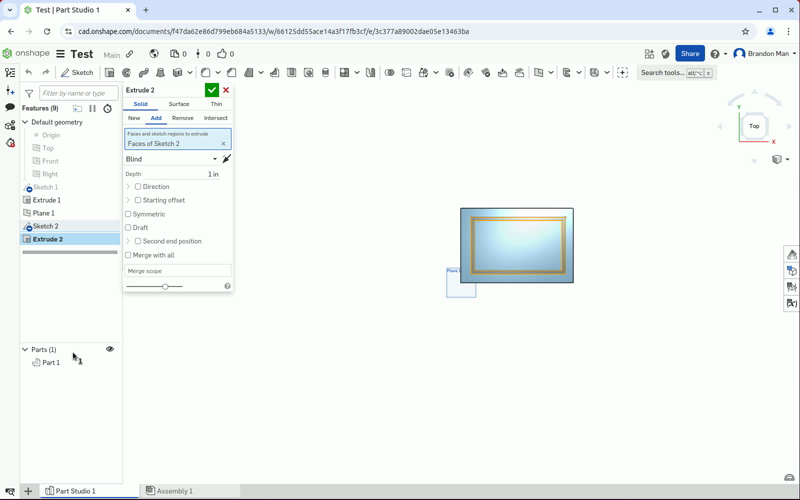
mouse_move(143, 106)
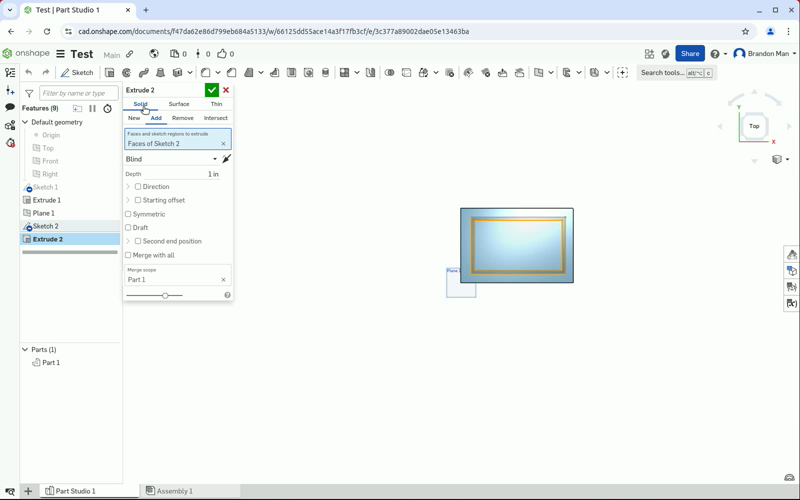
click(143, 106)
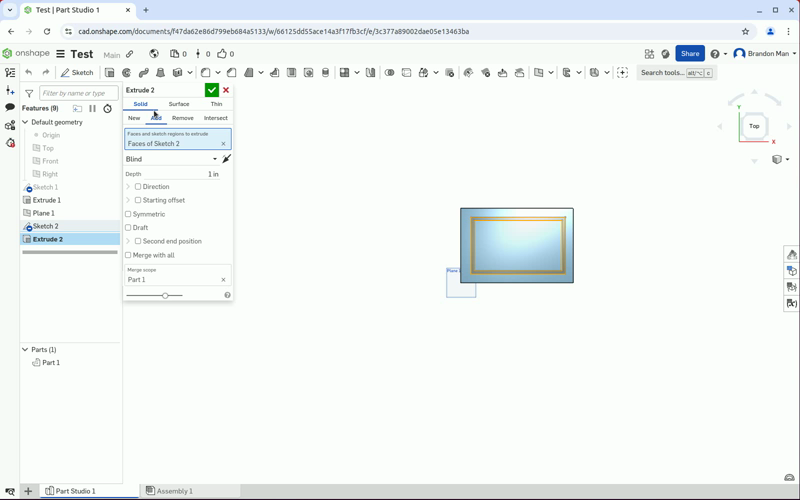
mouse_move(186, 120)
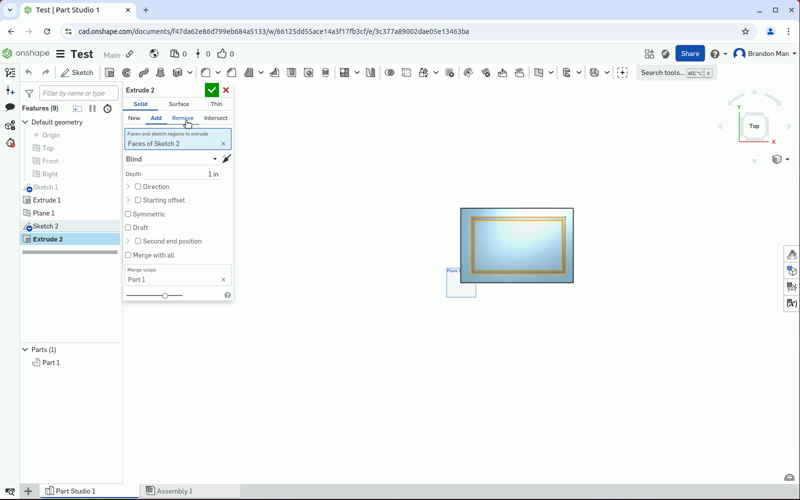
click(186, 120)
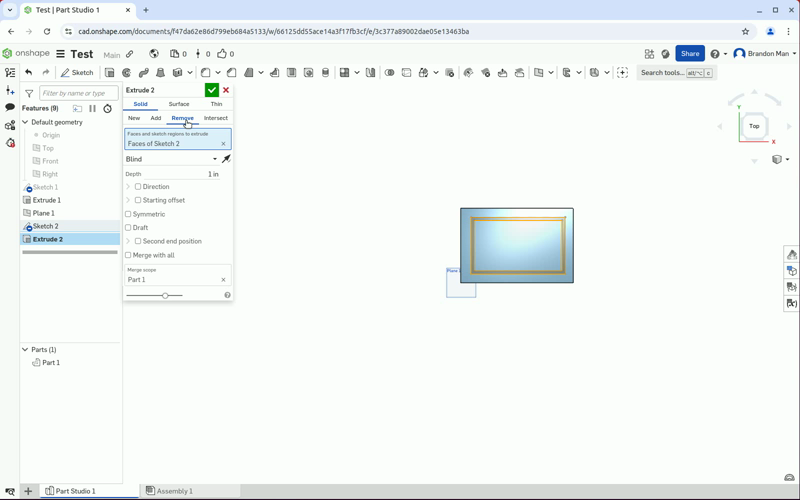
key(tab, 4)
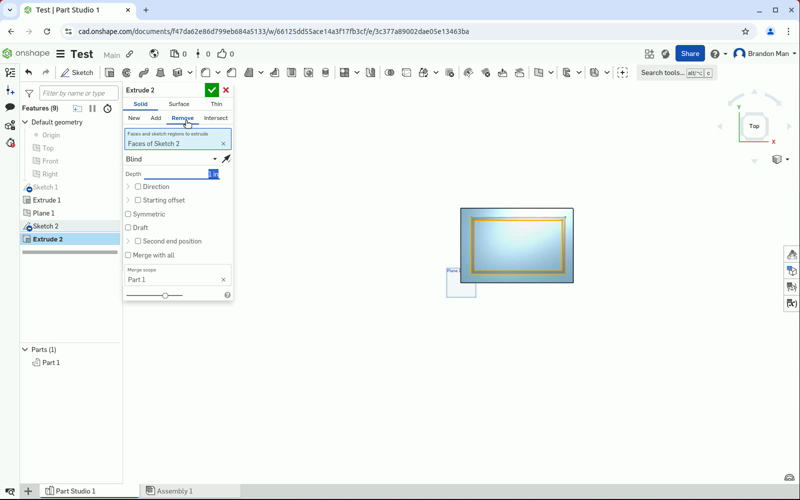
text(0.963)
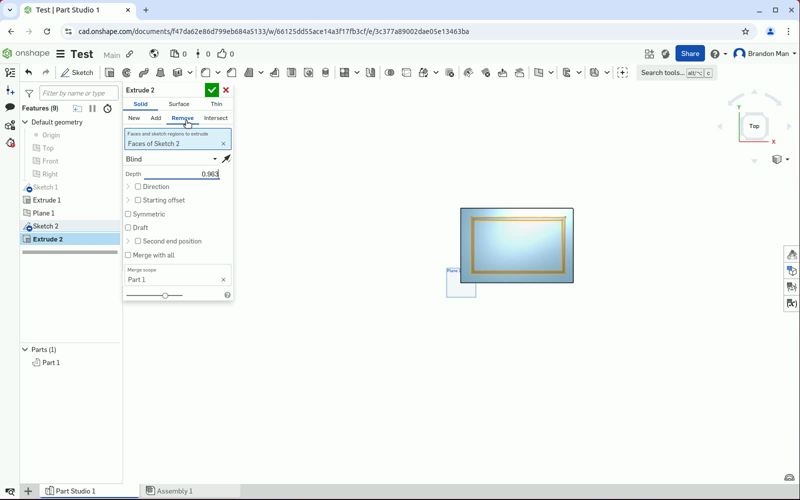
key(tab, 6)
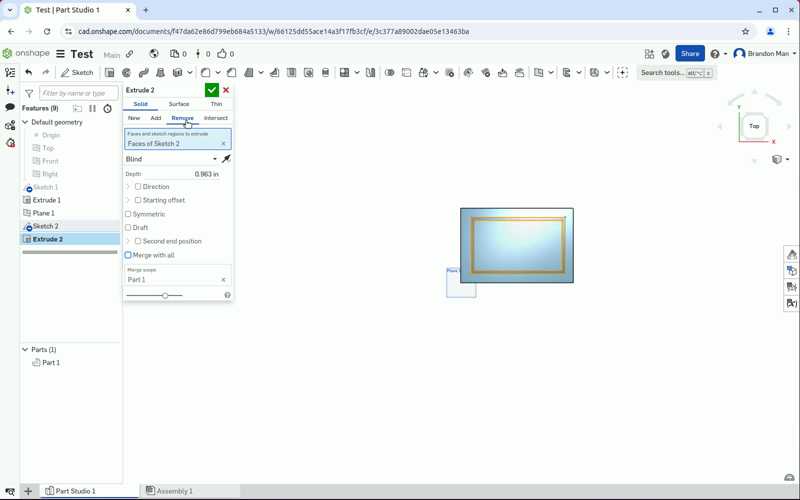
key(space)
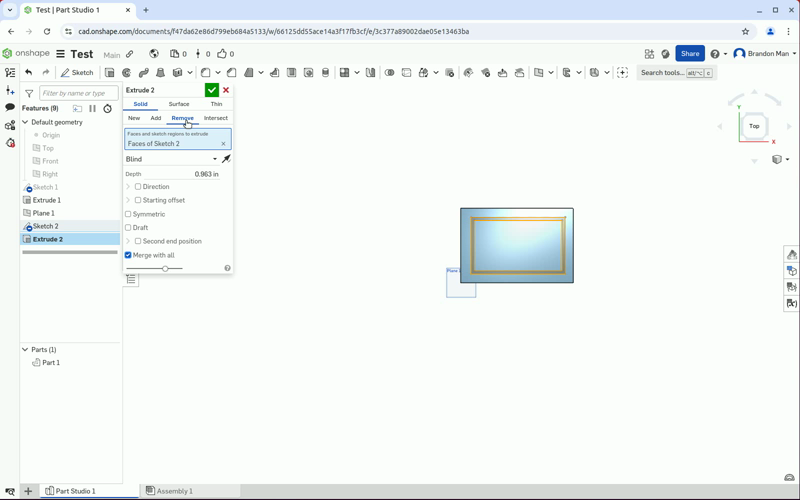
key(enter)
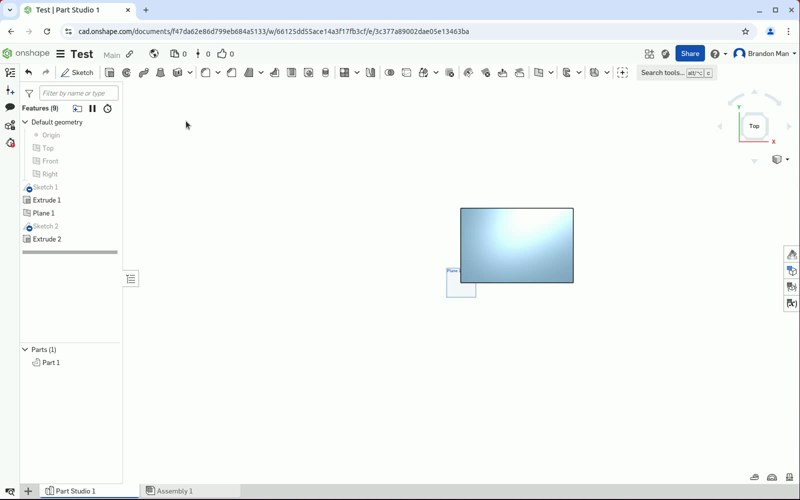
key(shift+h)
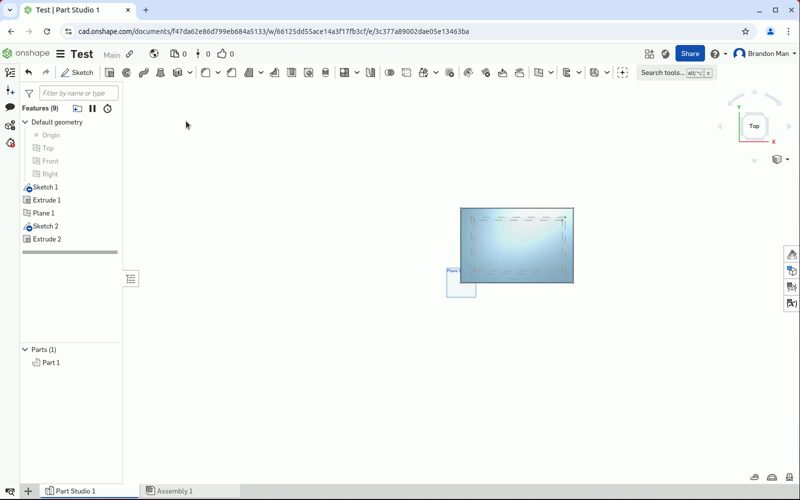
key(shift+h)
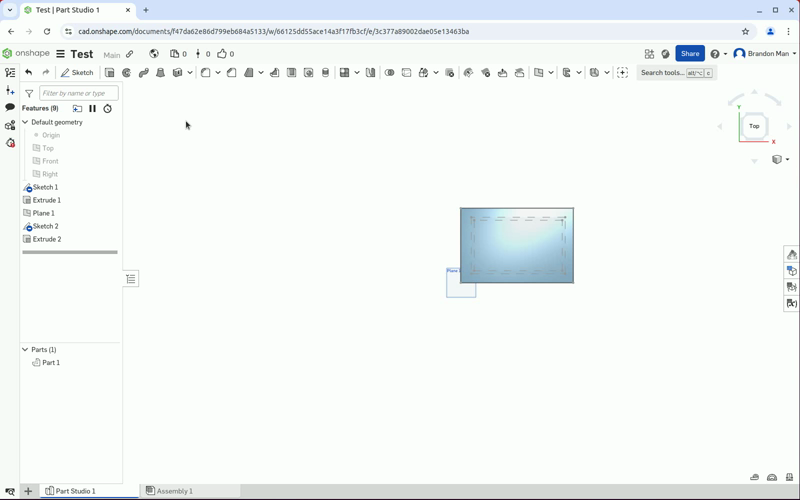
key(shift+7)
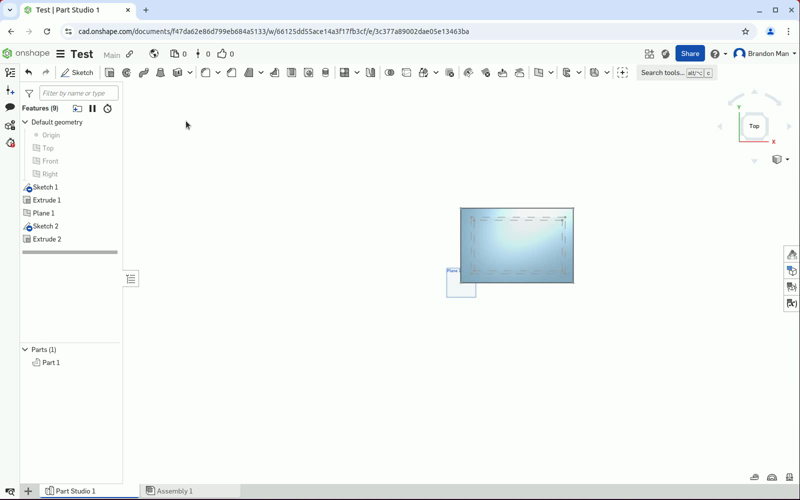
key(up, 3)
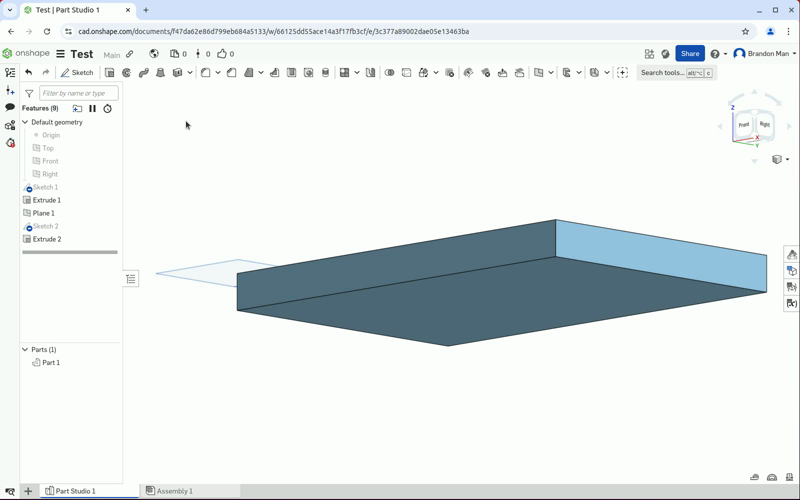
key(left, 3)
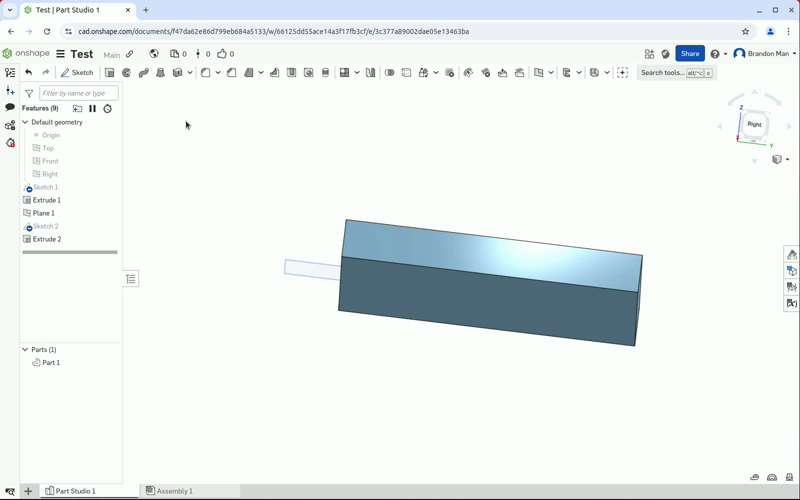
key(right, 3)
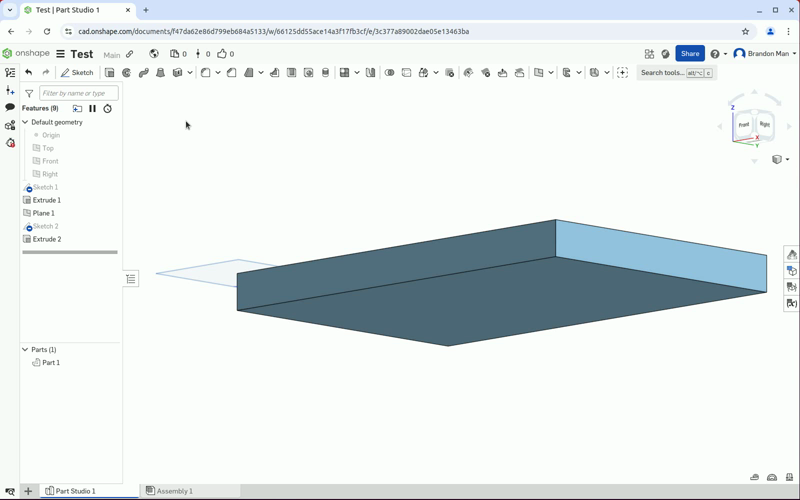
key(down, 3)
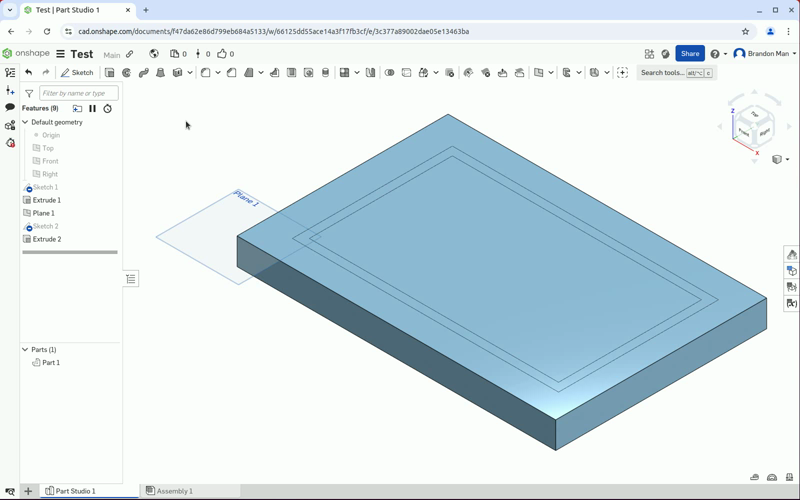
mouse_move(73, 189)
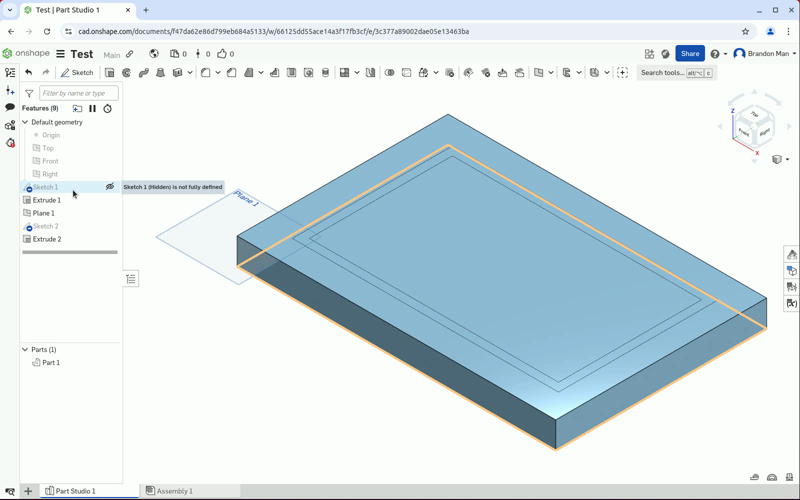
click(73, 189)